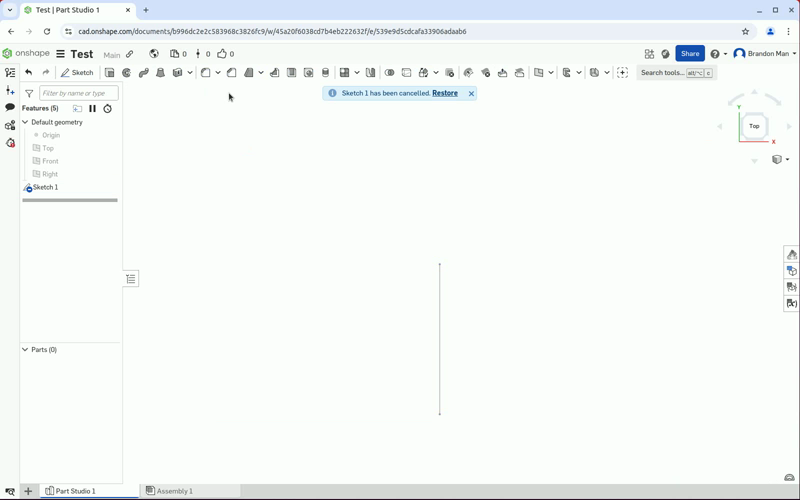
key(shift+h)
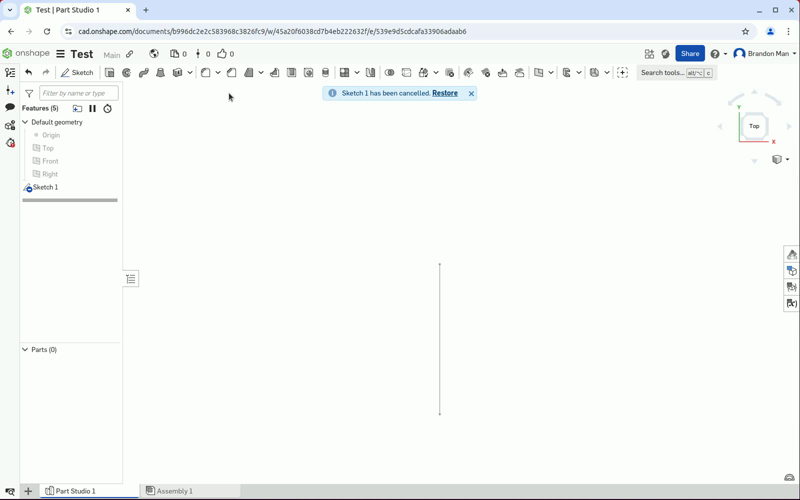
key(shift+s)
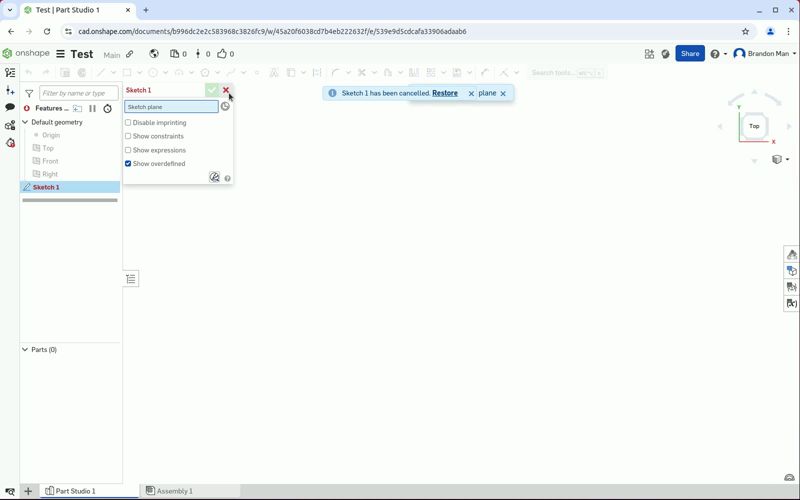
mouse_move(73, 150)
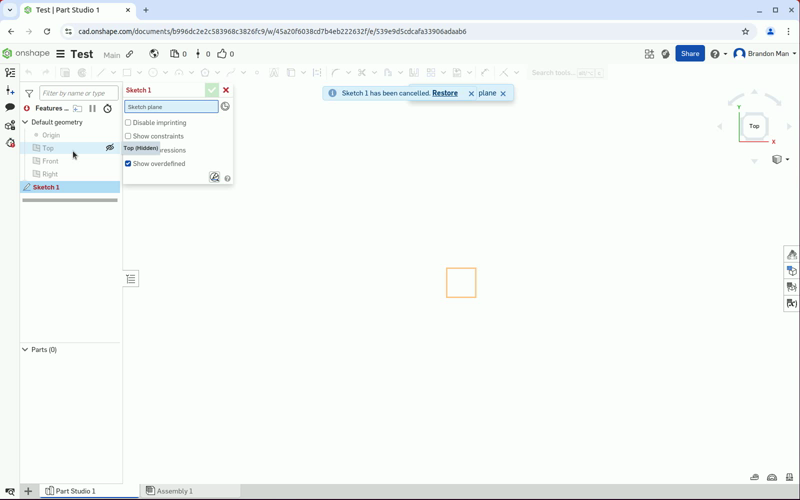
click(73, 150)
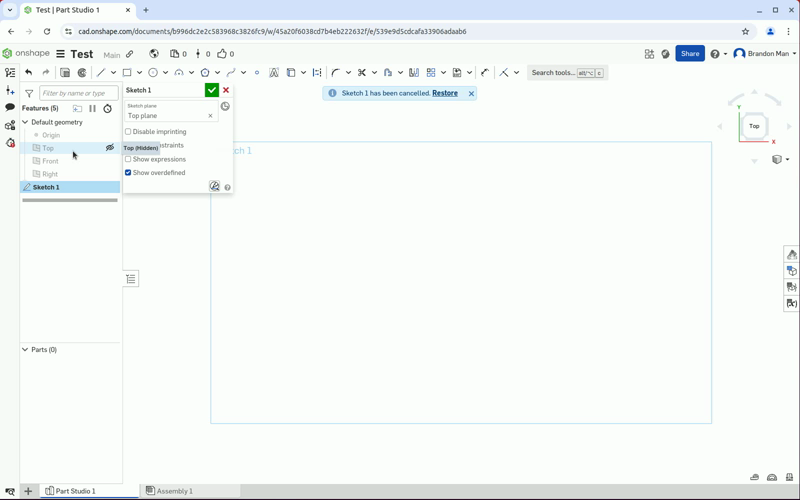
mouse_move(73, 352)
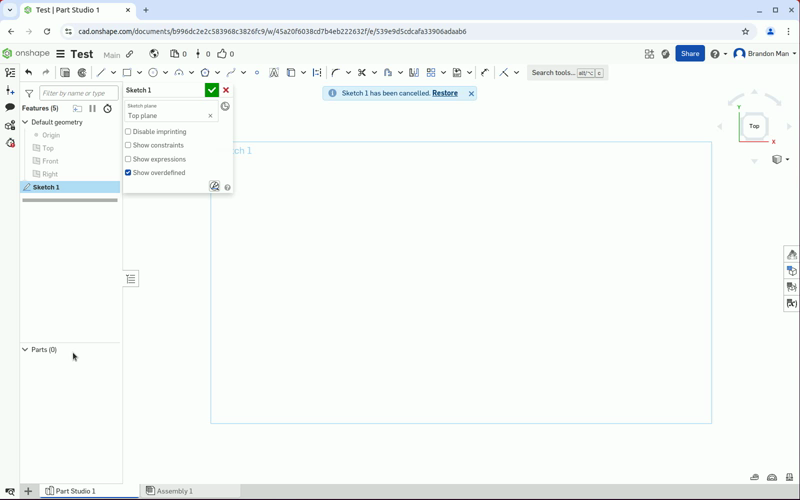
key(y)
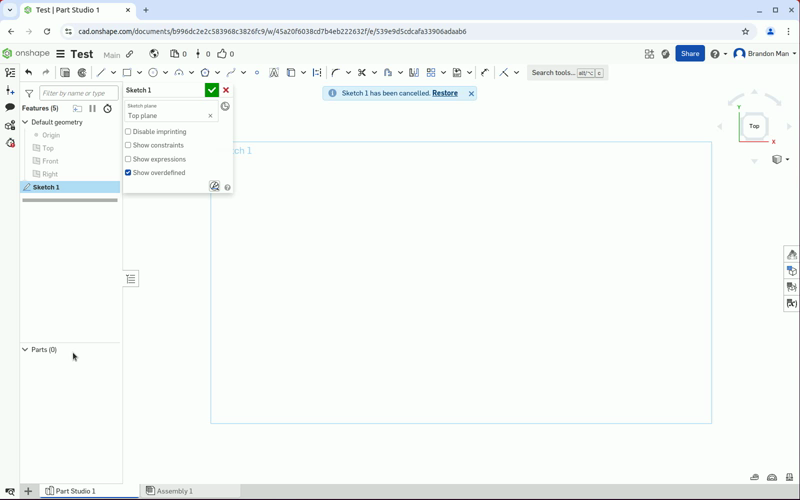
key(l)
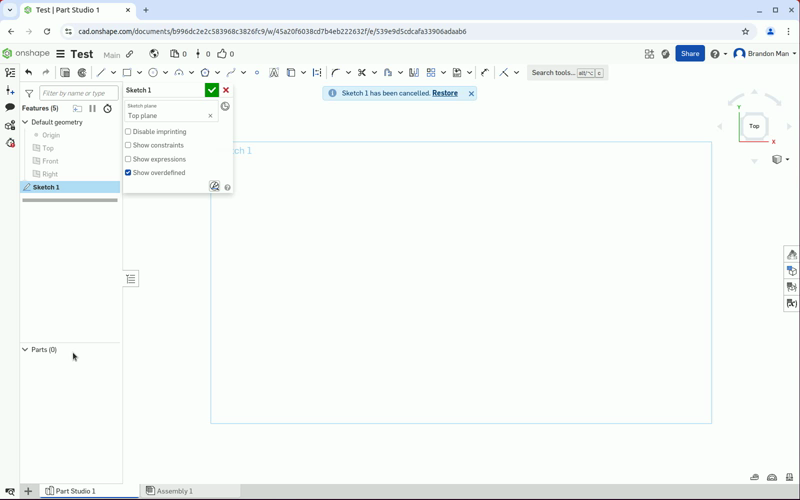
key_down(shift)
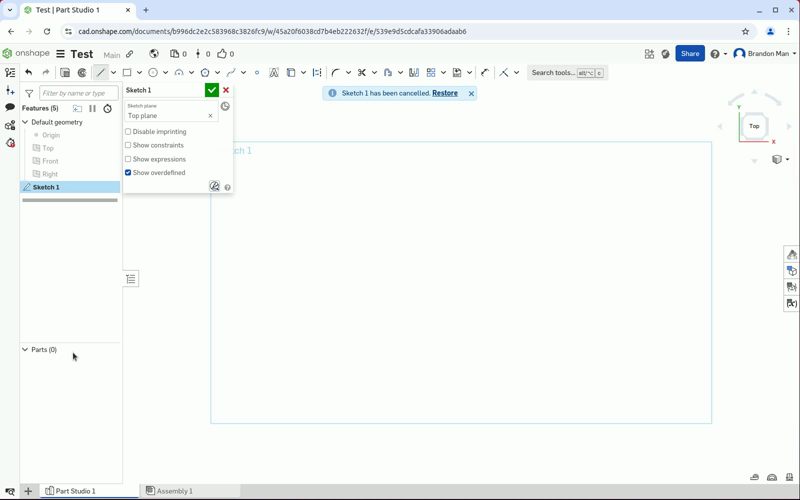
mouse_move(382, 395)
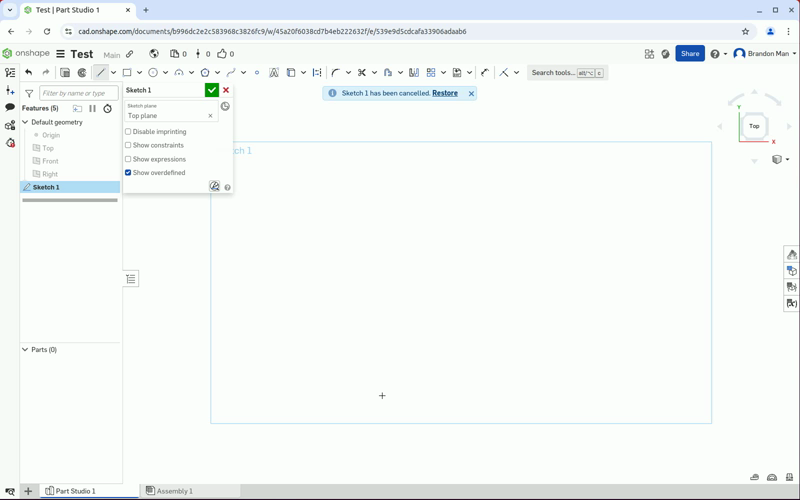
click(382, 395)
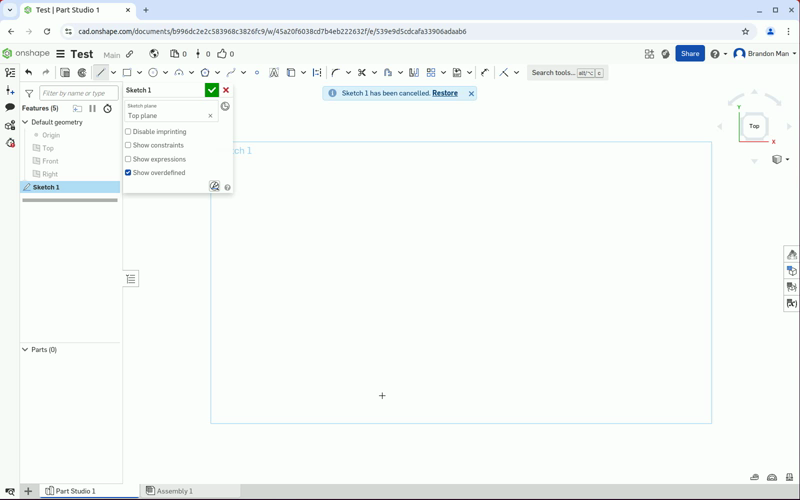
key_up(shift)
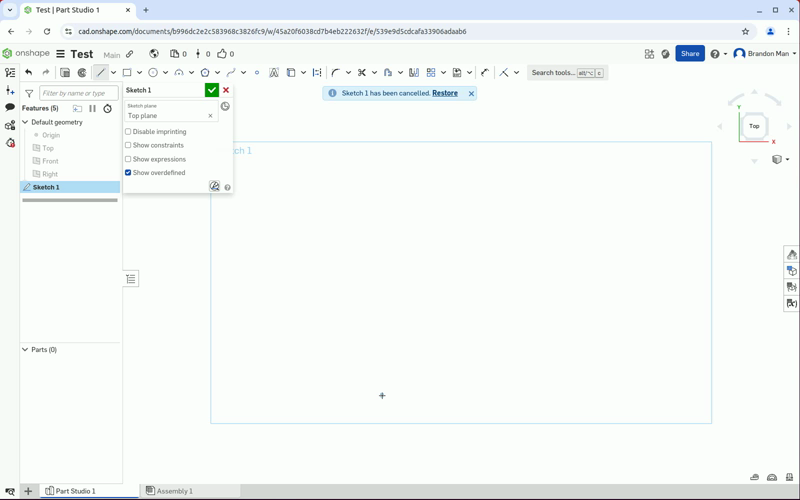
key_down(shift)
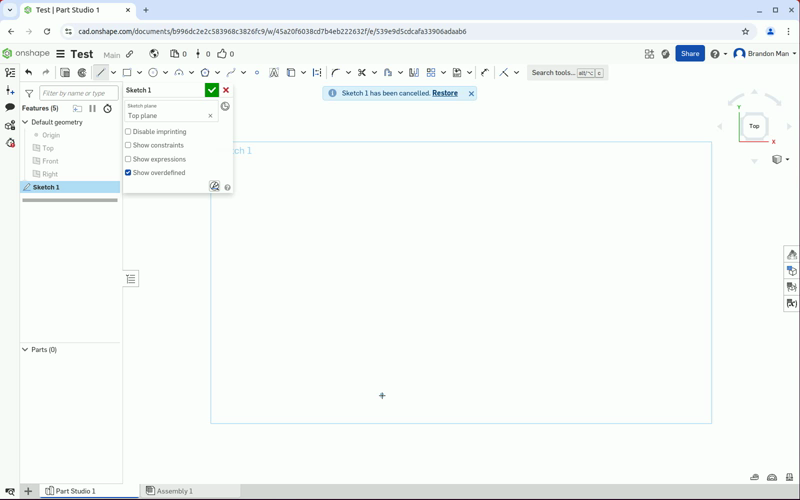
mouse_move(537, 395)
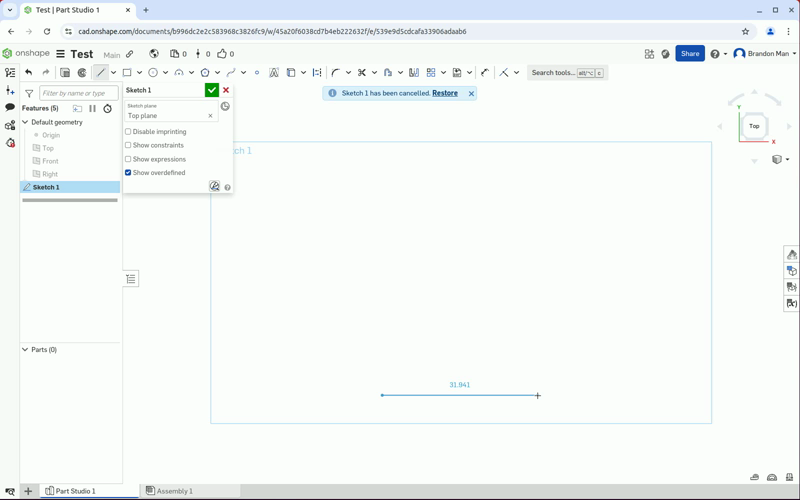
click(537, 395)
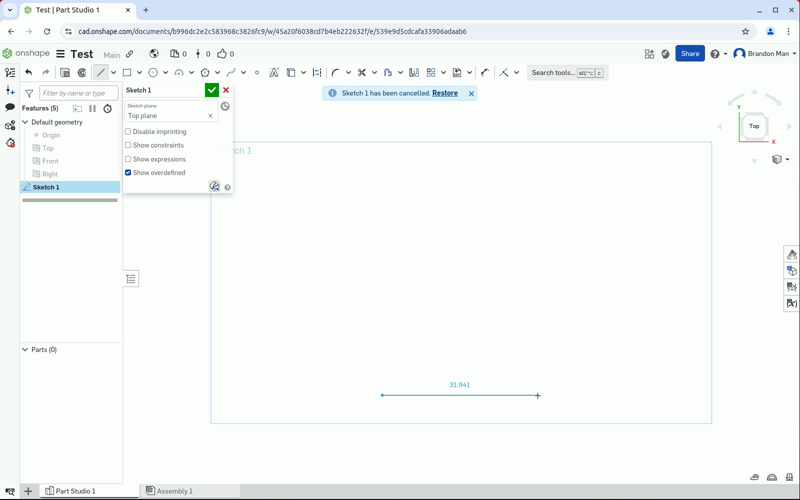
key_up(shift)
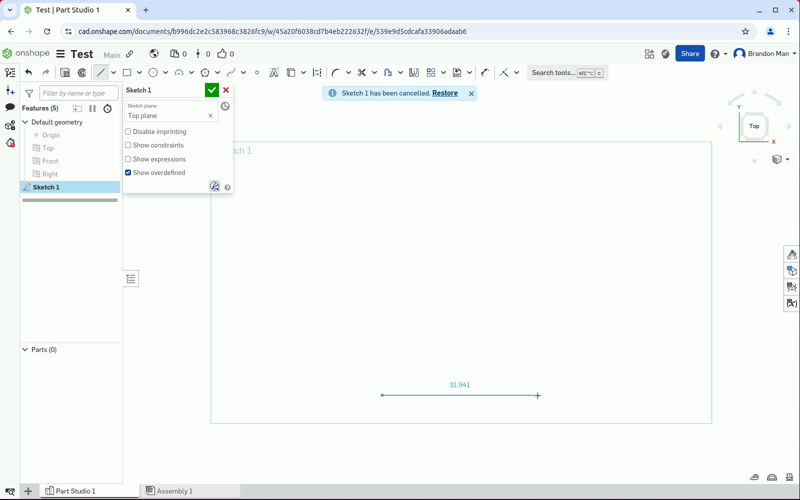
key_down(shift)
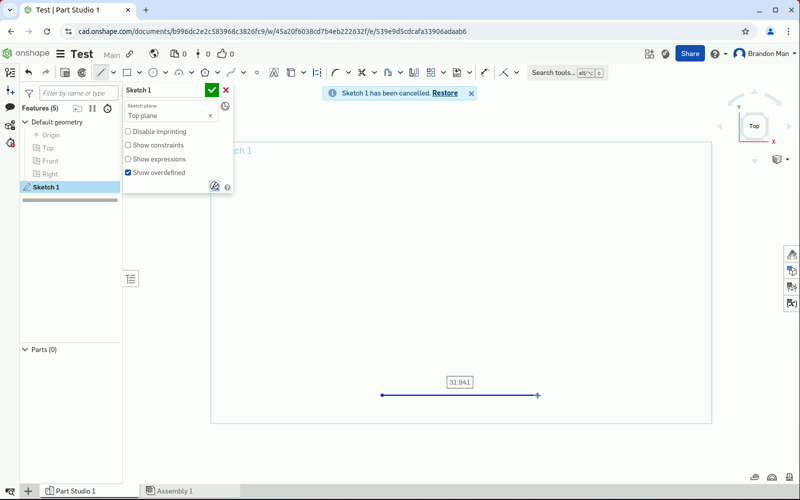
mouse_move(537, 171)
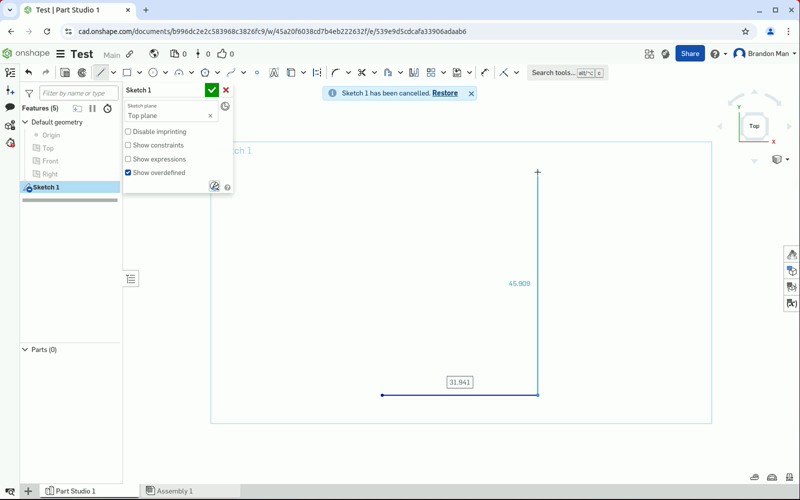
click(537, 171)
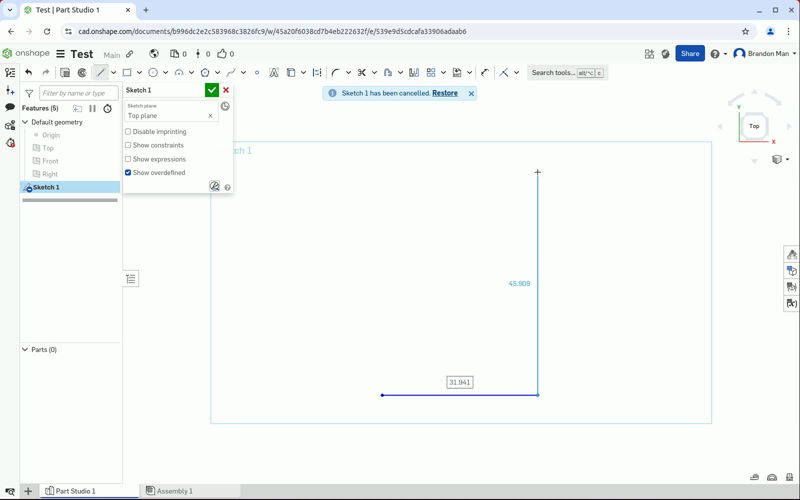
key_up(shift)
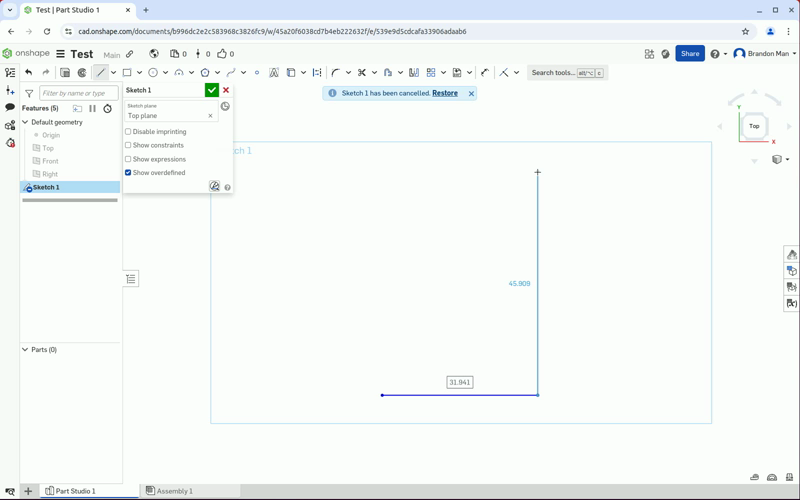
key_down(shift)
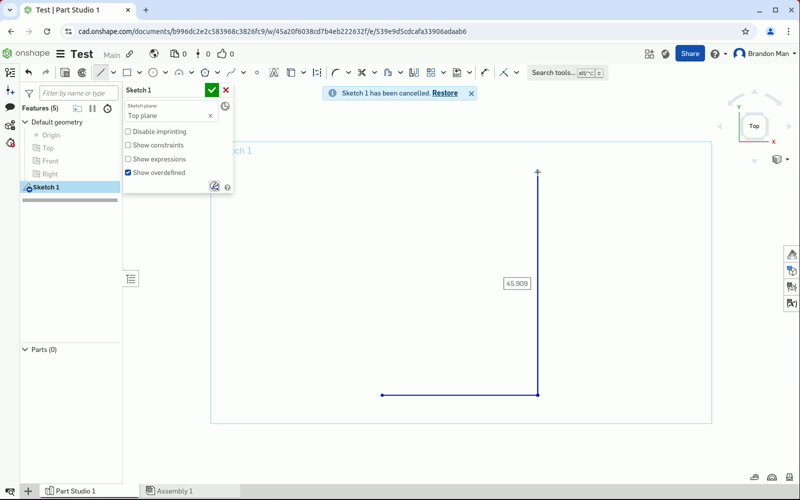
mouse_move(382, 171)
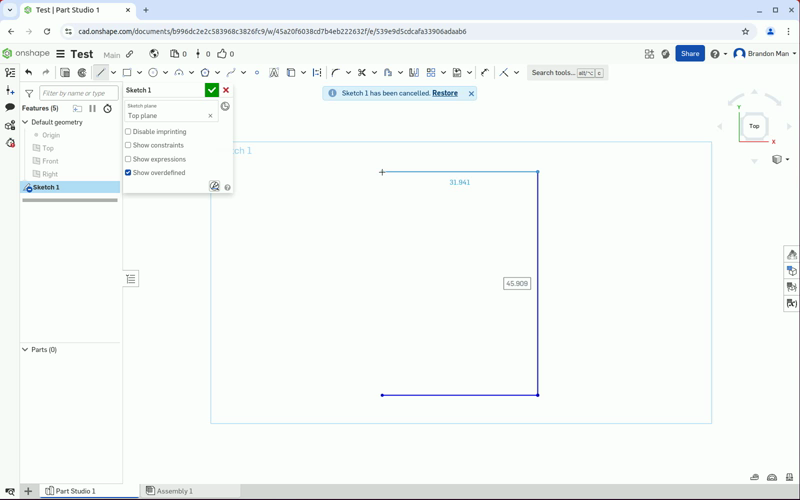
click(382, 171)
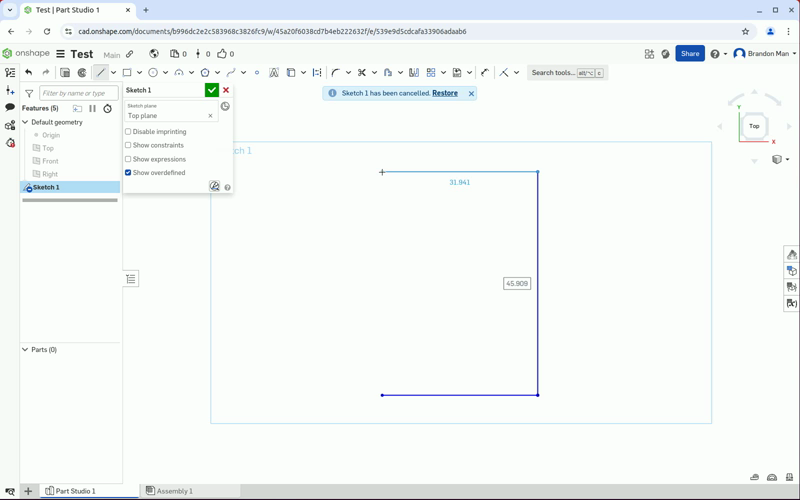
key_up(shift)
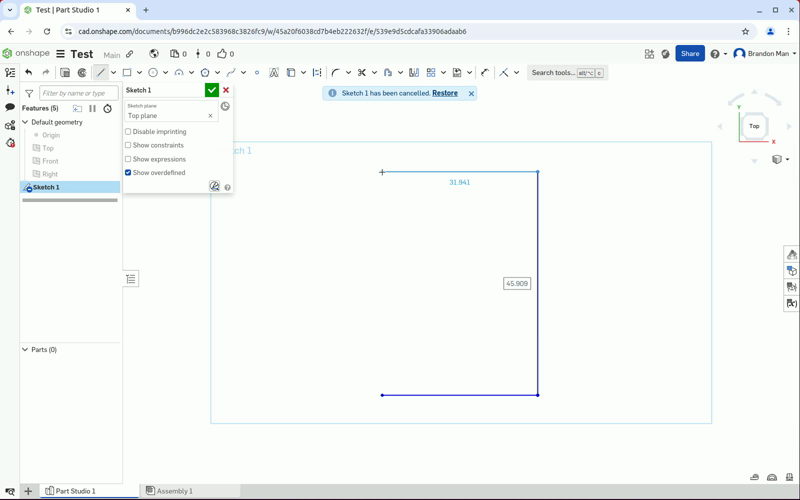
key_down(shift)
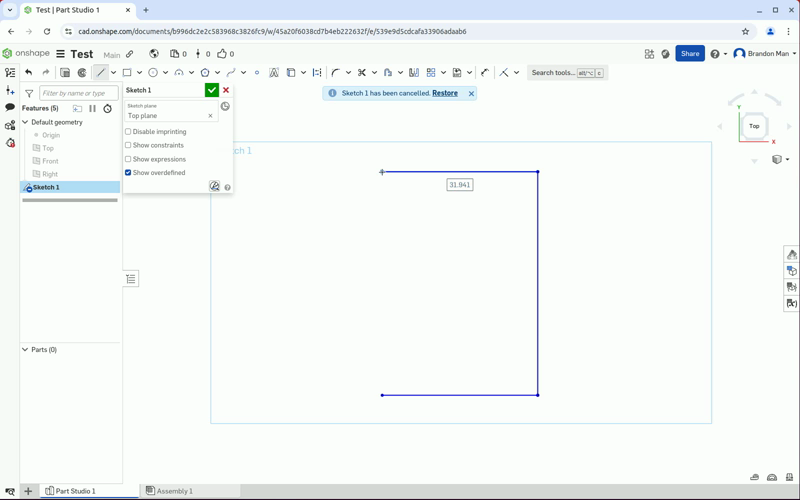
mouse_move(382, 395)
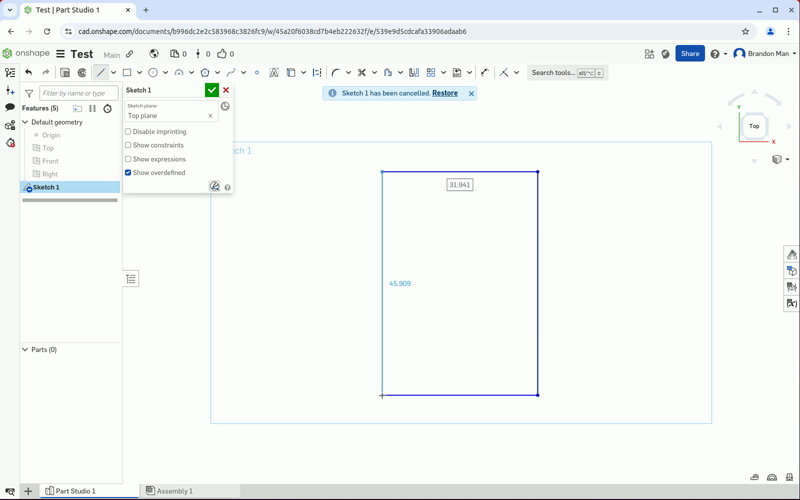
key_up(shift)
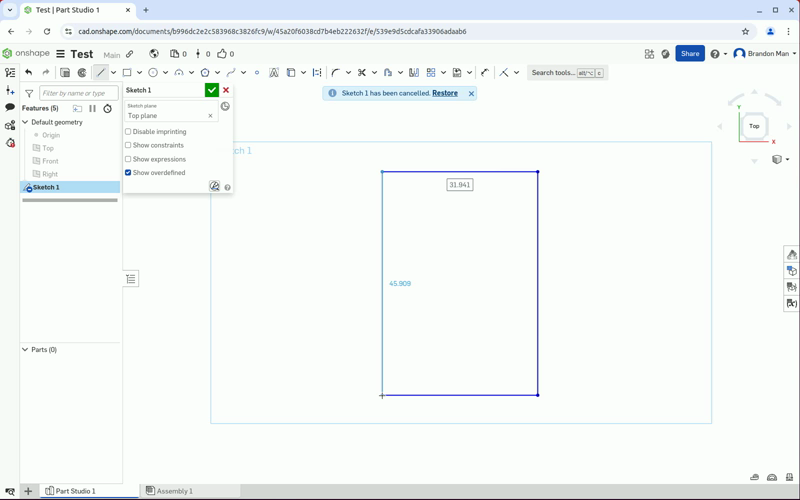
click(382, 395)
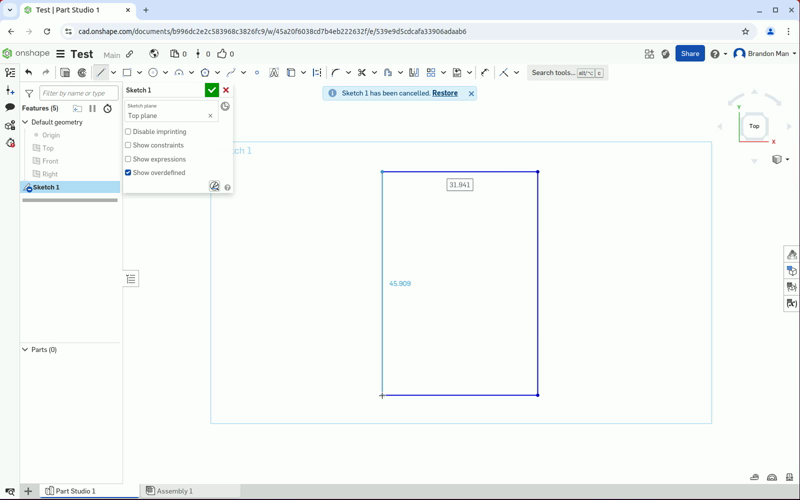
key(esc)
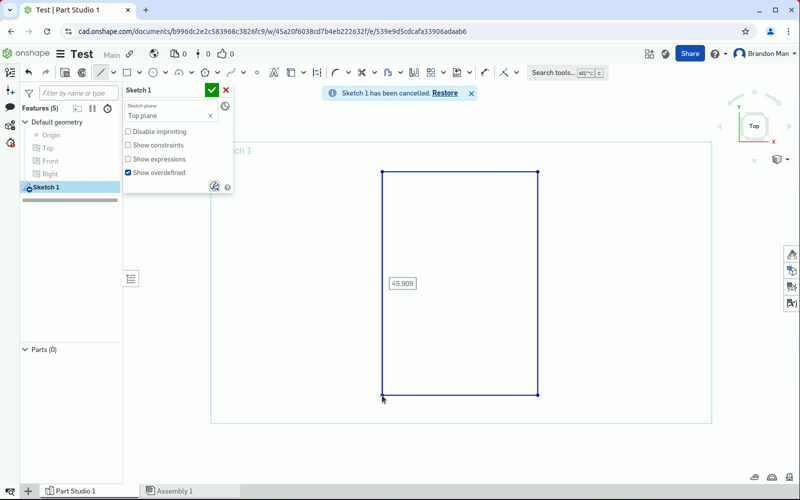
key(c)
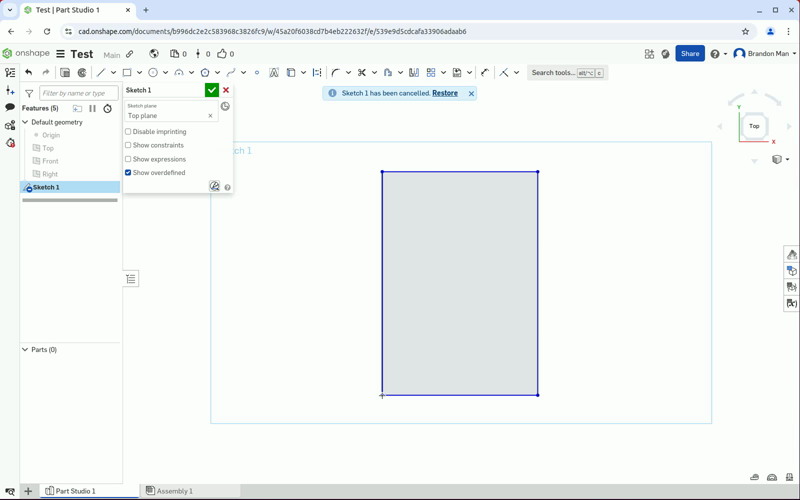
key_down(shift)
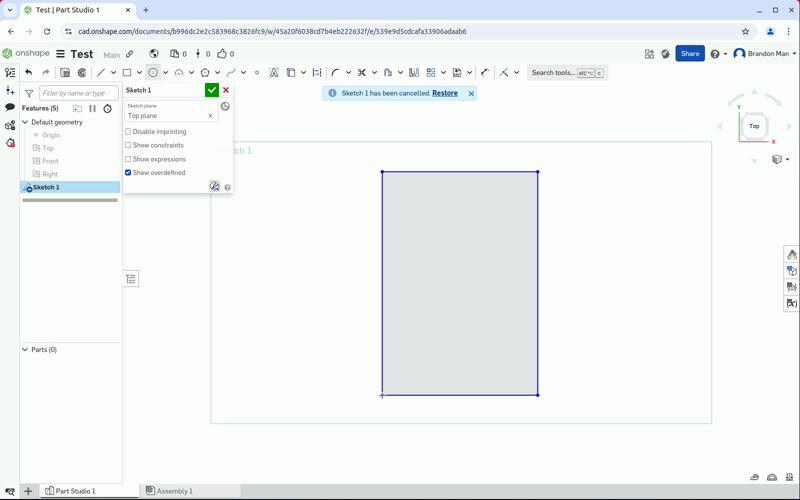
mouse_move(460, 369)
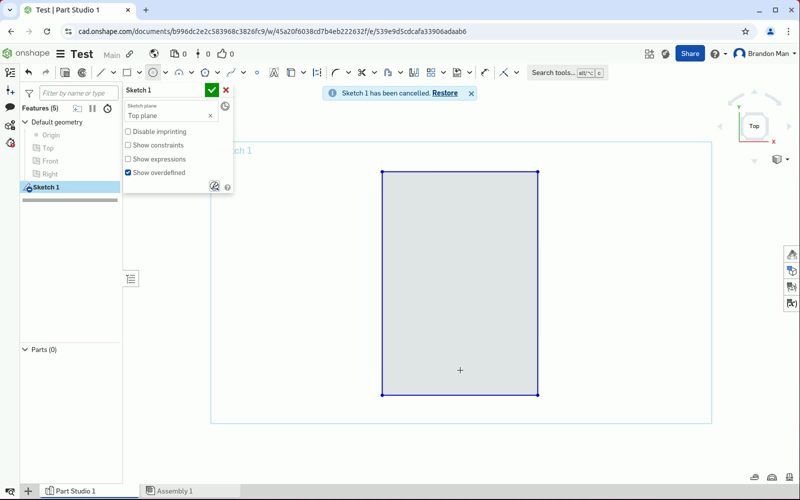
click(460, 369)
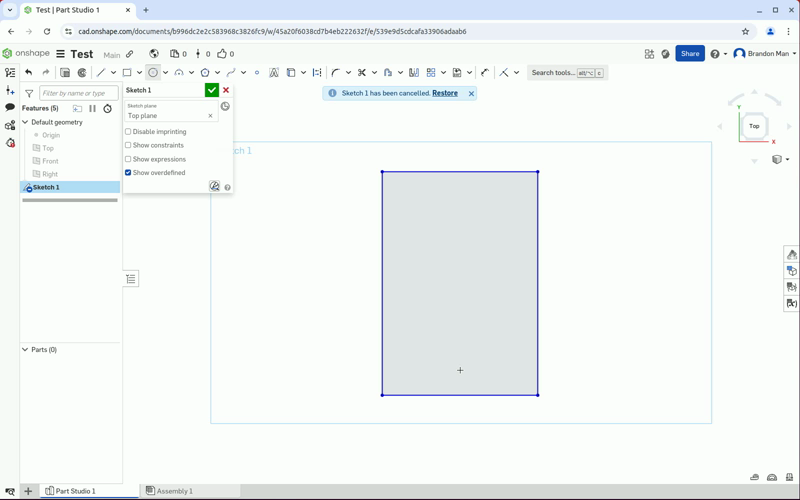
key_up(shift)
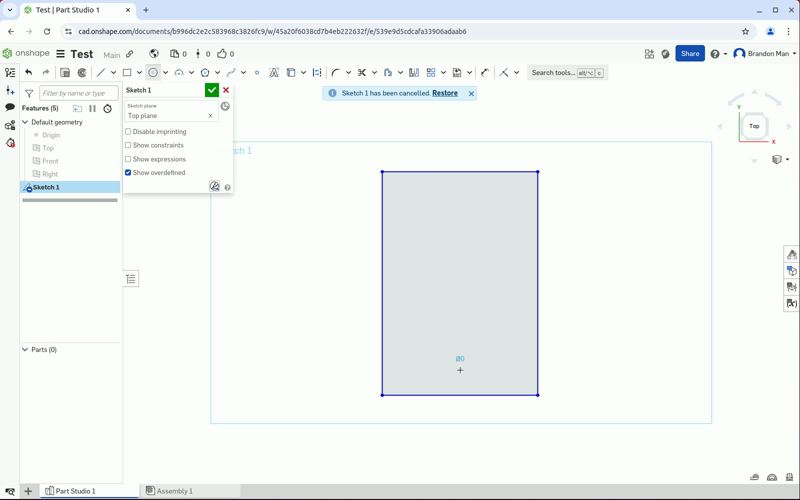
mouse_move(467, 369)
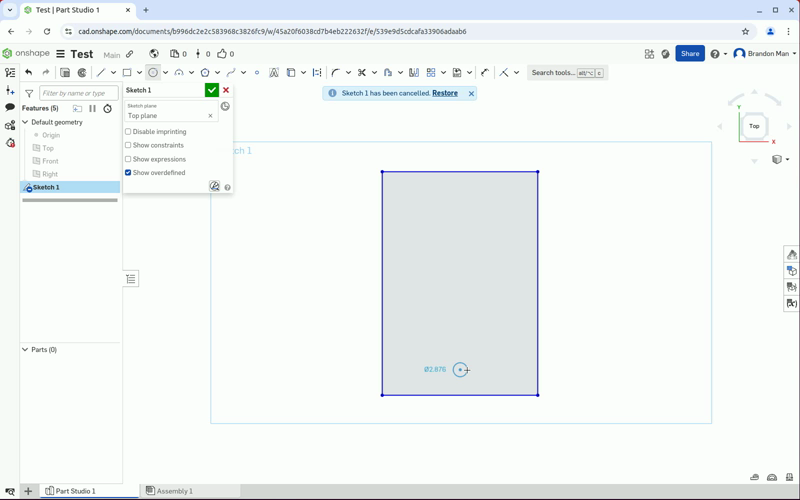
click(467, 369)
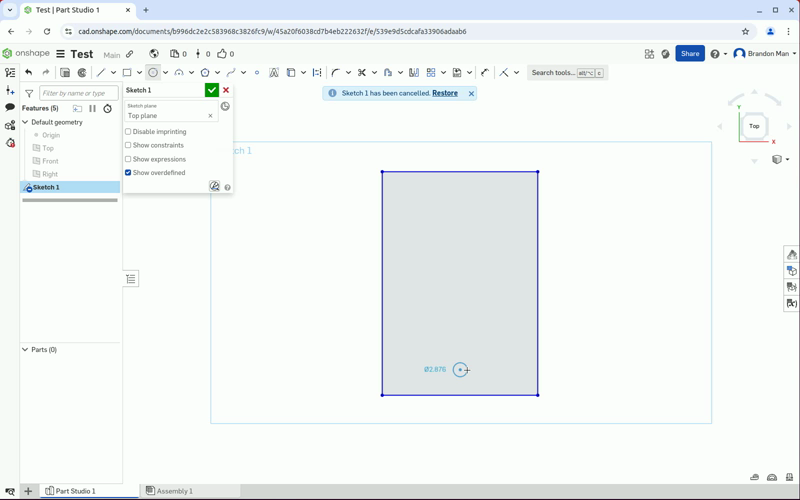
key(esc)
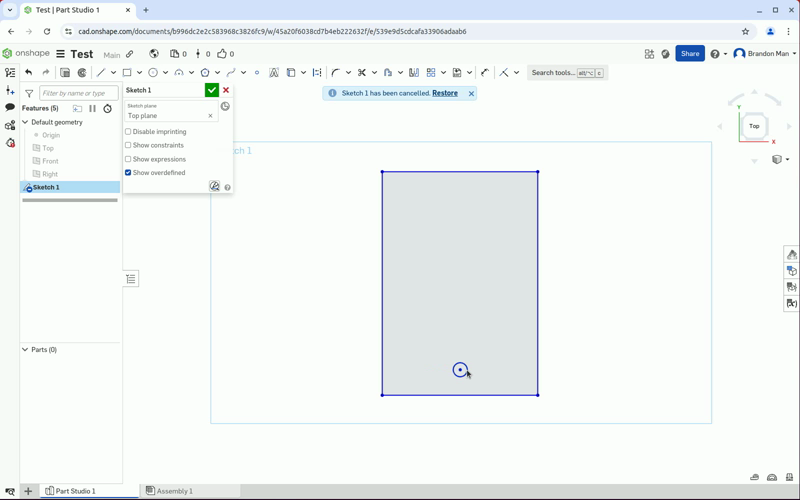
key(c)
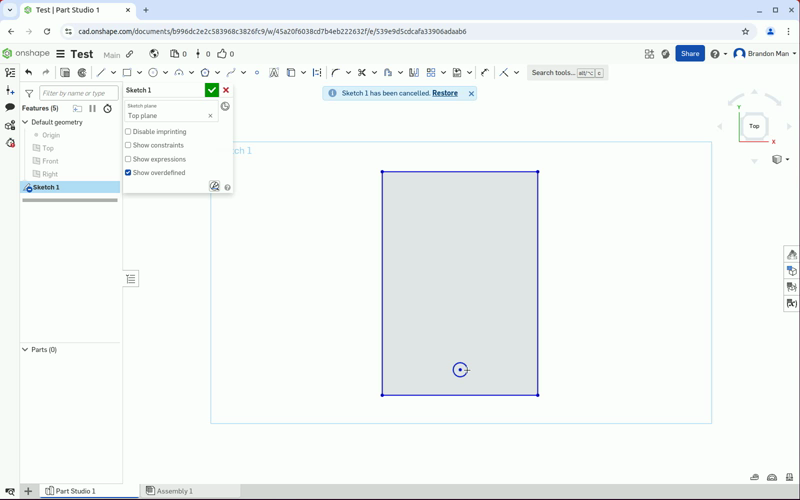
key_down(shift)
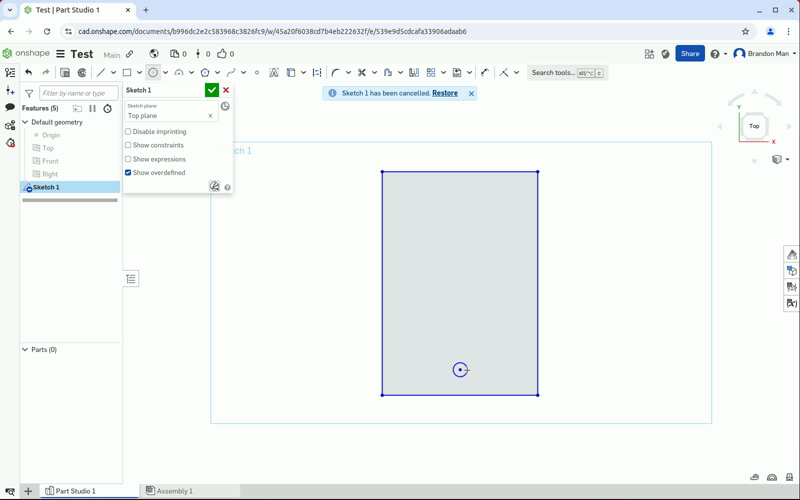
mouse_move(460, 197)
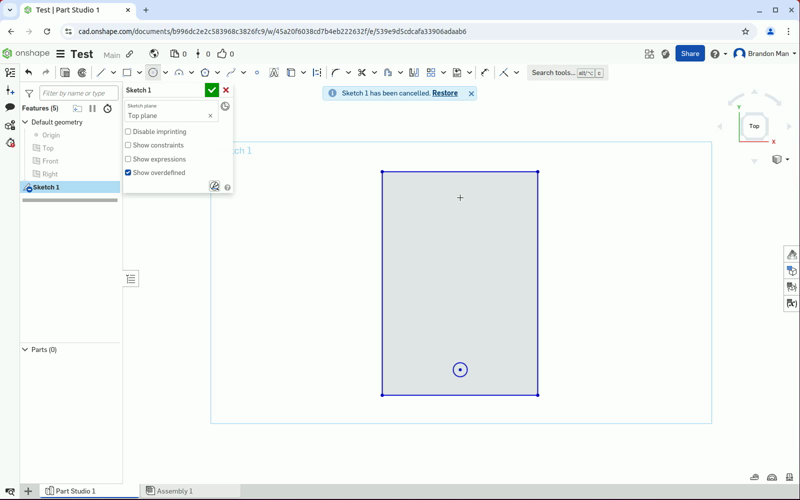
click(460, 197)
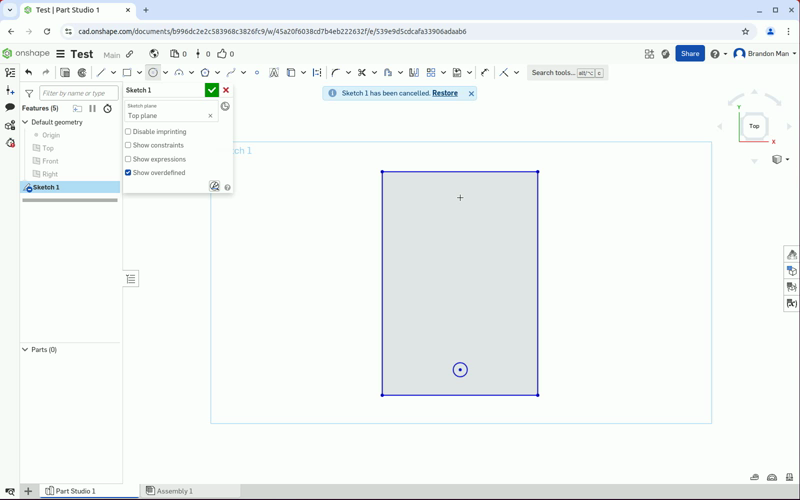
key_up(shift)
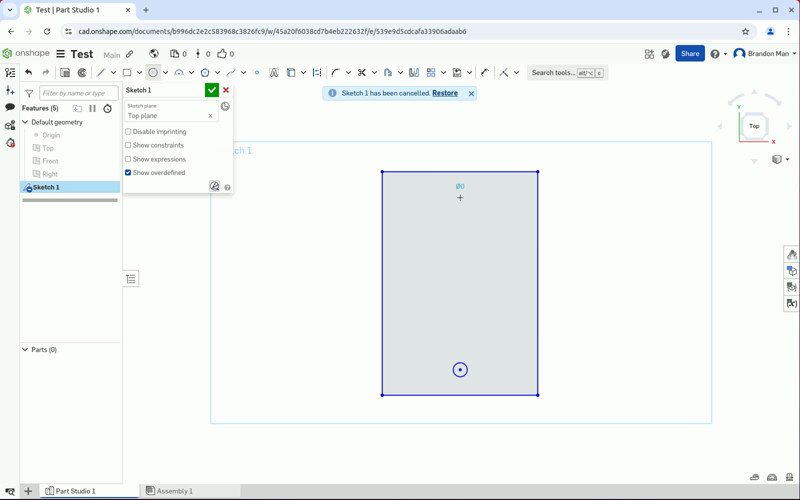
mouse_move(467, 197)
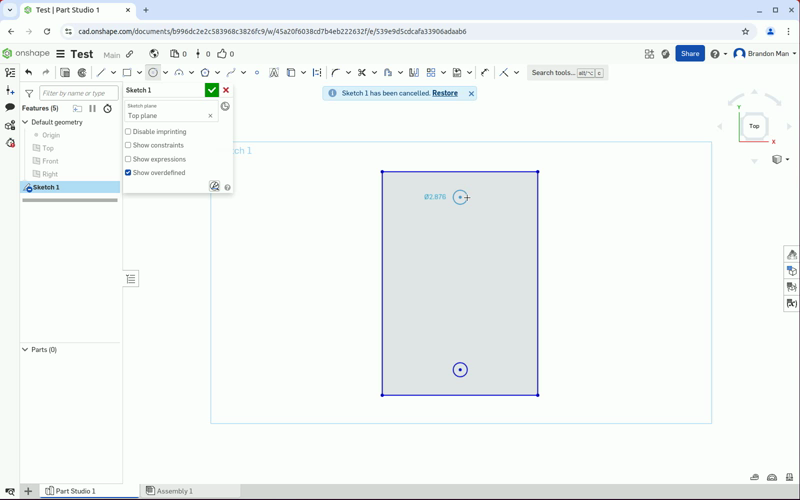
click(467, 197)
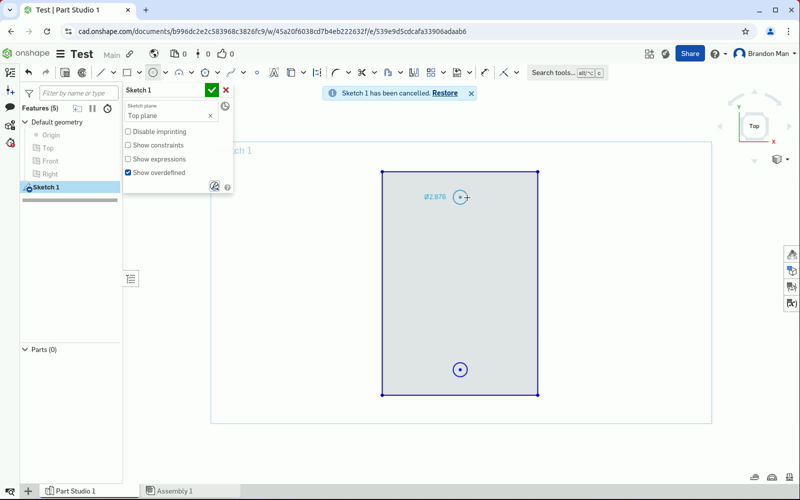
key(esc)
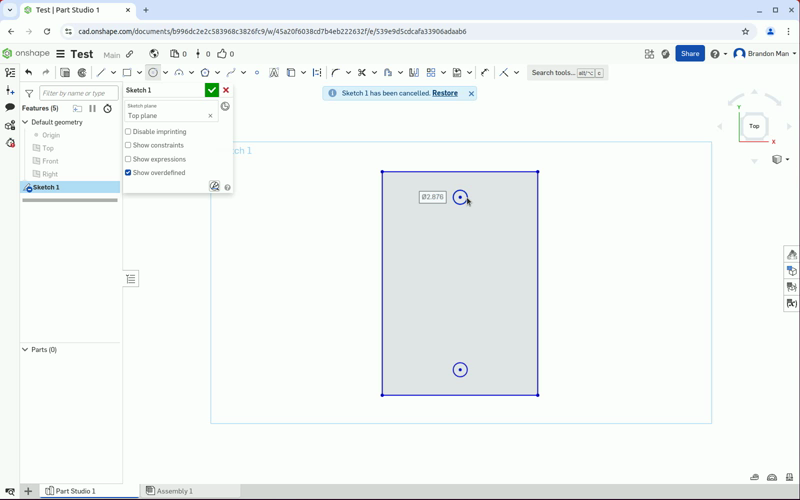
mouse_move(447, 312)
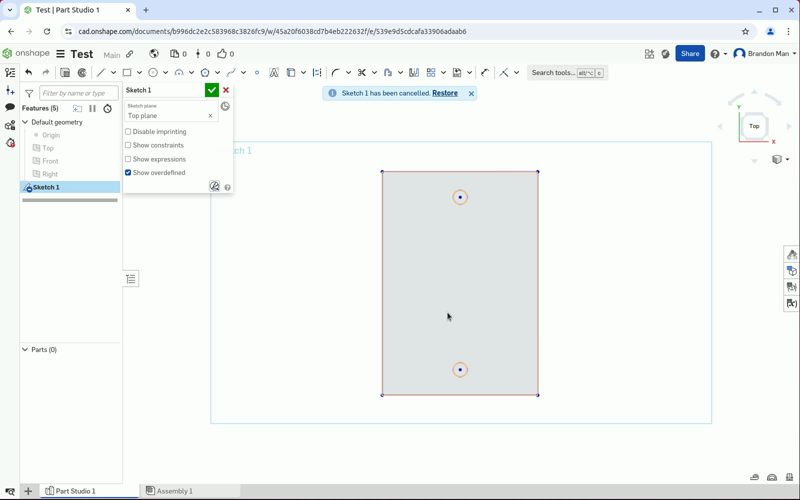
click(447, 312)
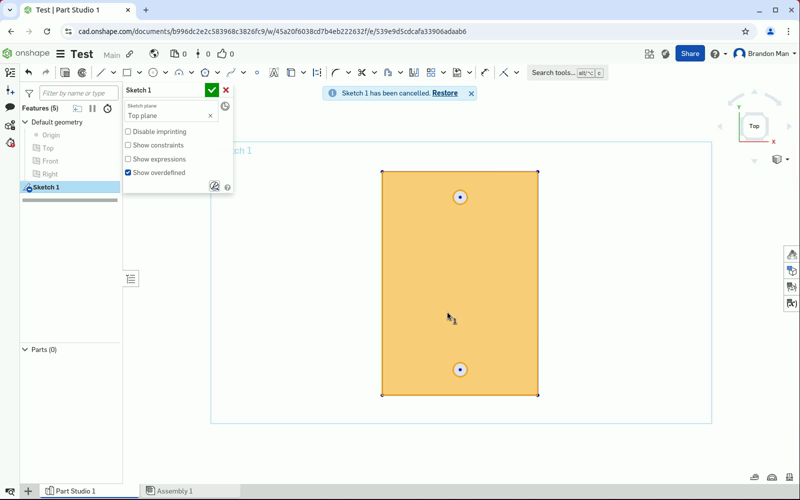
mouse_move(73, 352)
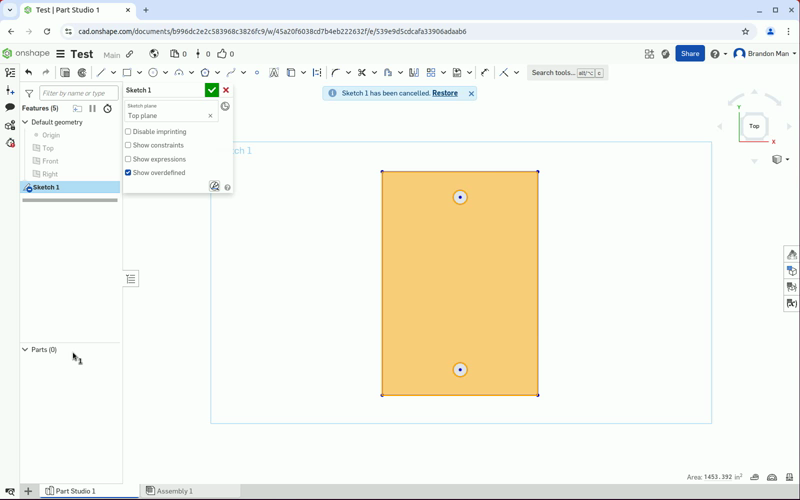
key(shift+y)
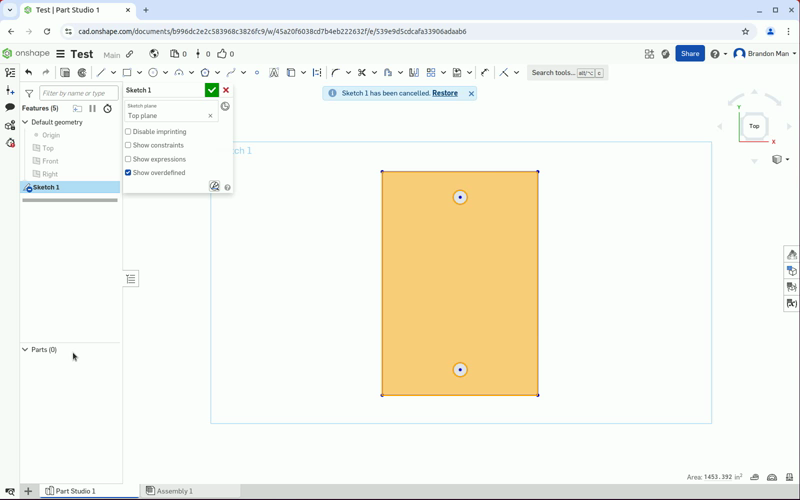
key(shift+e)
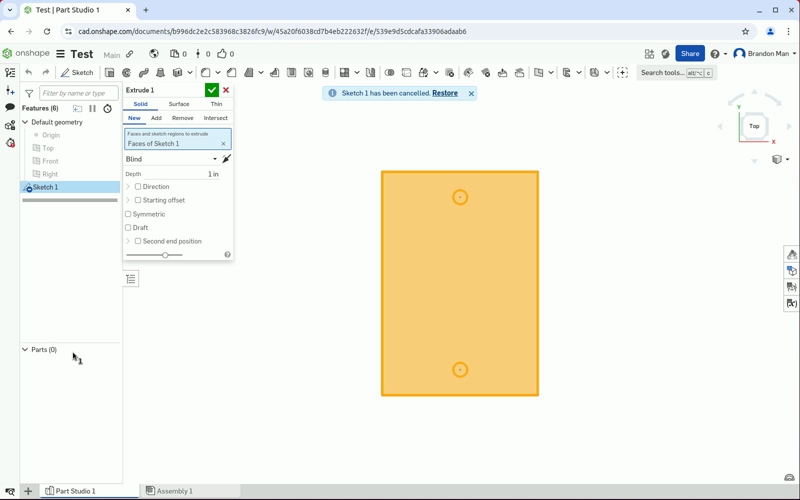
mouse_move(143, 106)
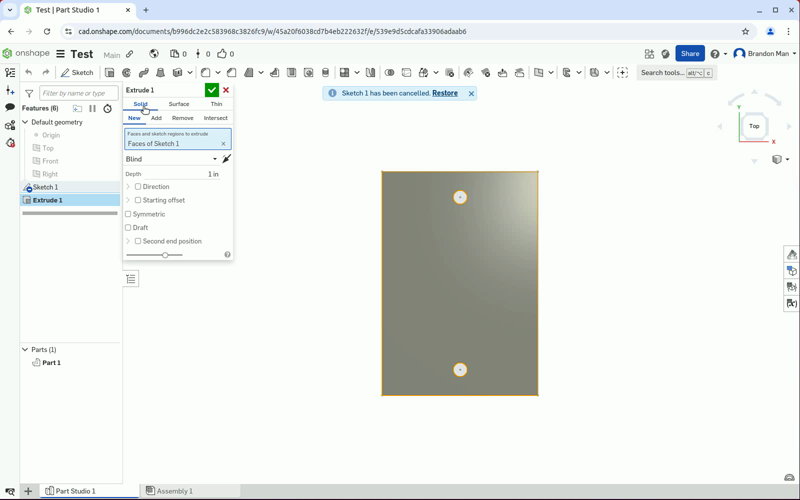
click(143, 106)
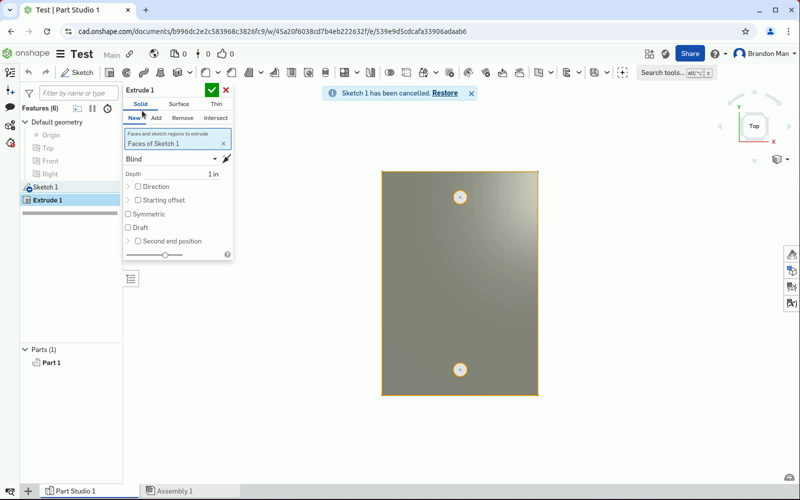
mouse_move(137, 120)
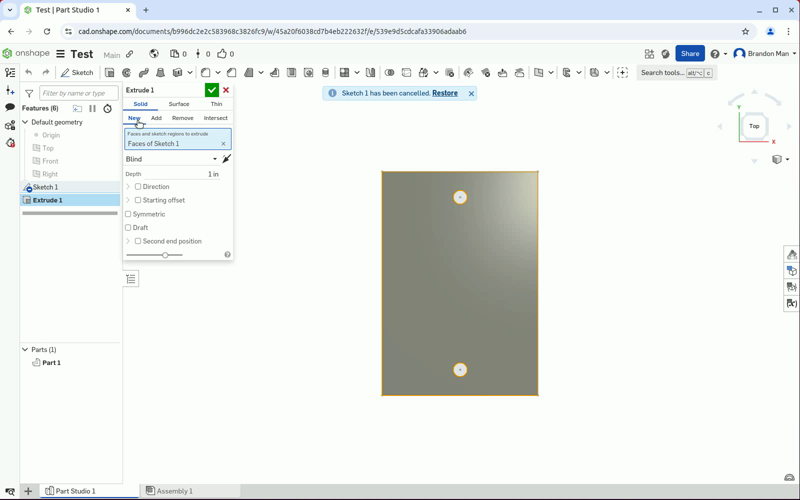
click(137, 120)
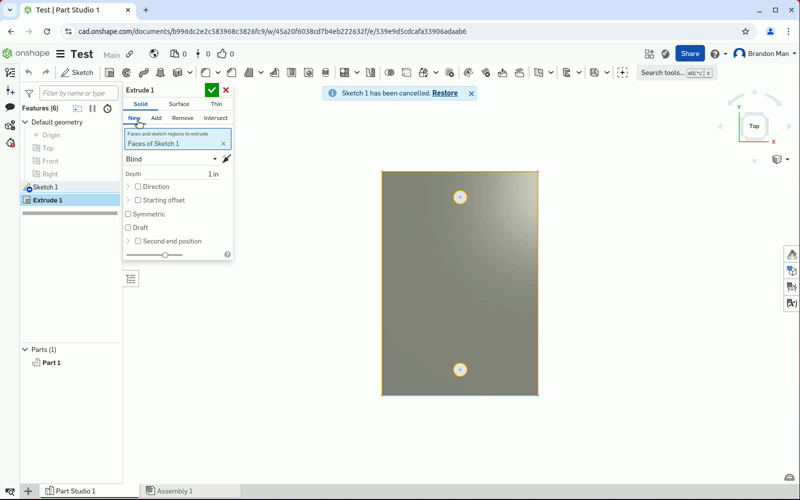
key(tab, 4)
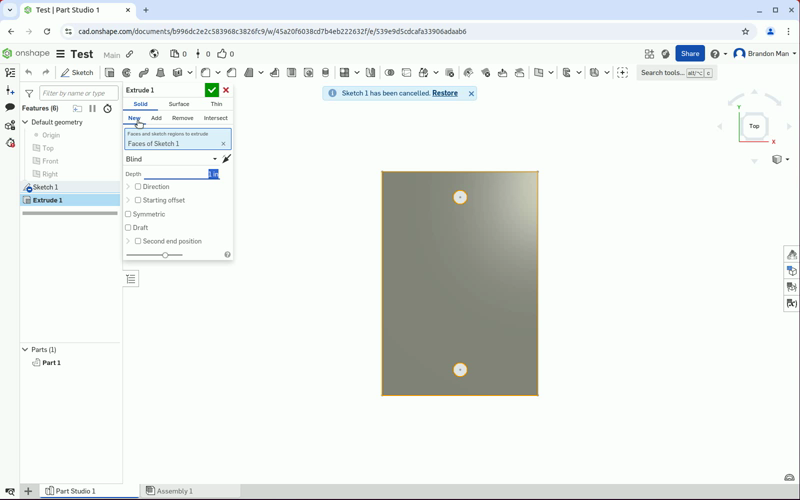
text(16.85)
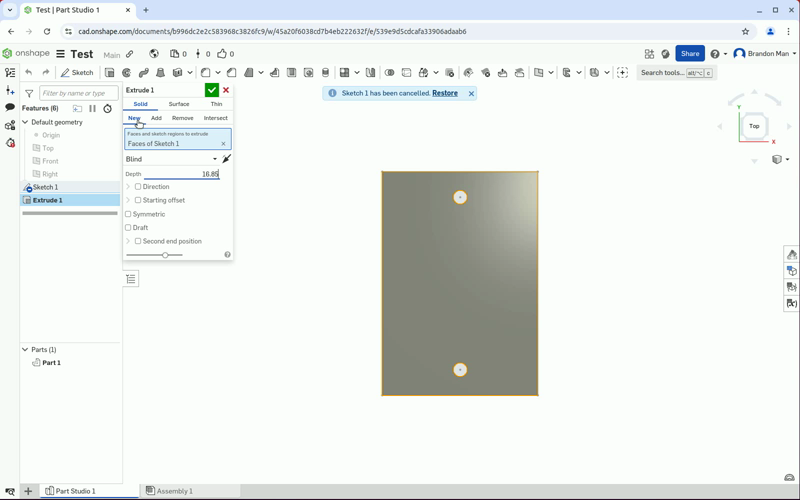
key(enter)
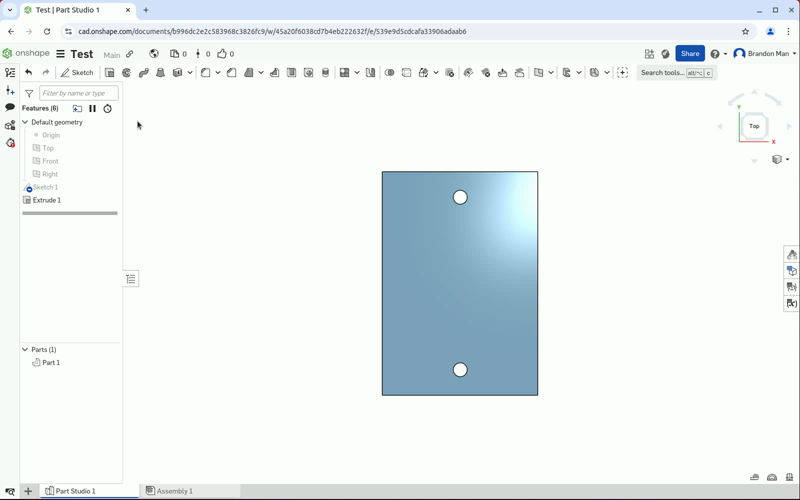
key(shift+h)
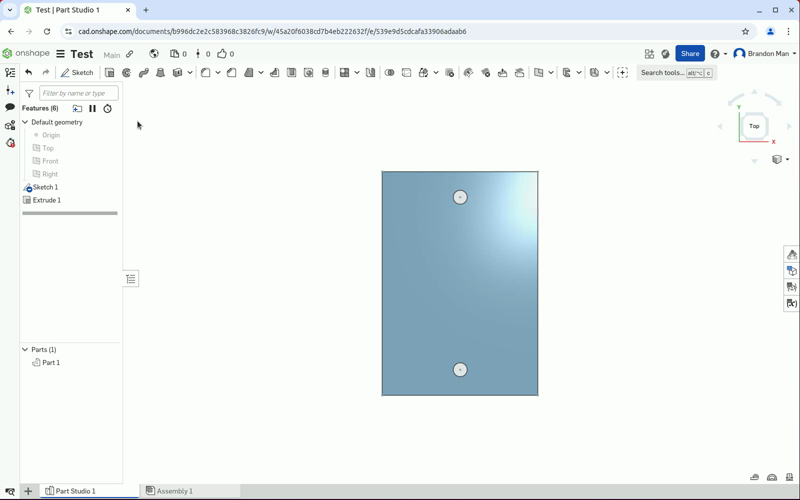
key(shift+h)
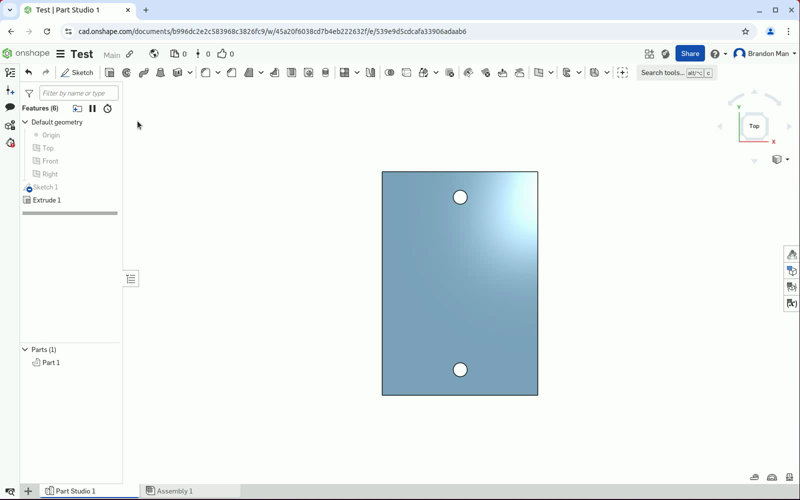
mouse_move(73, 189)
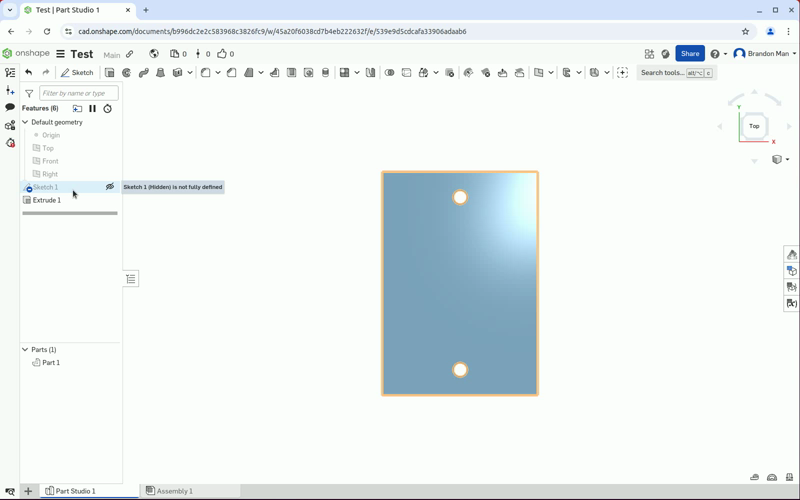
click(73, 189)
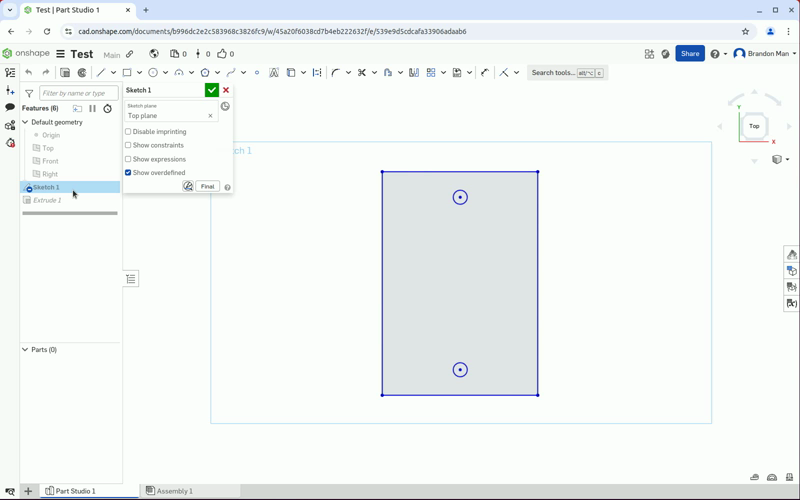
mouse_move(229, 92)
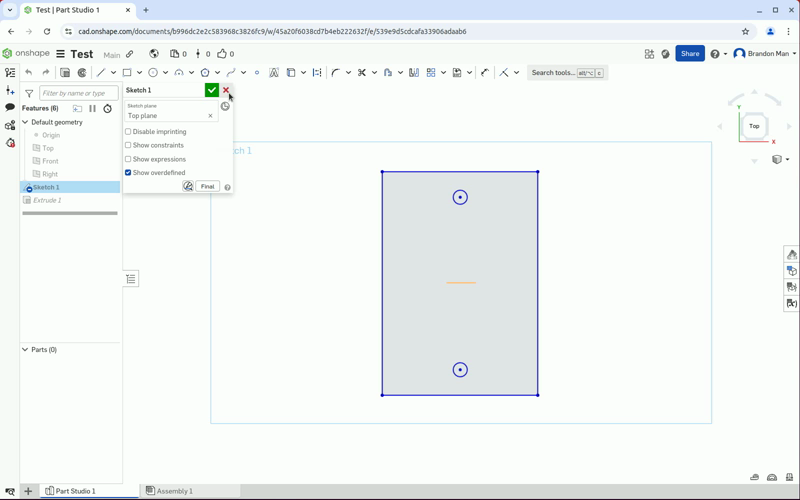
click(229, 92)
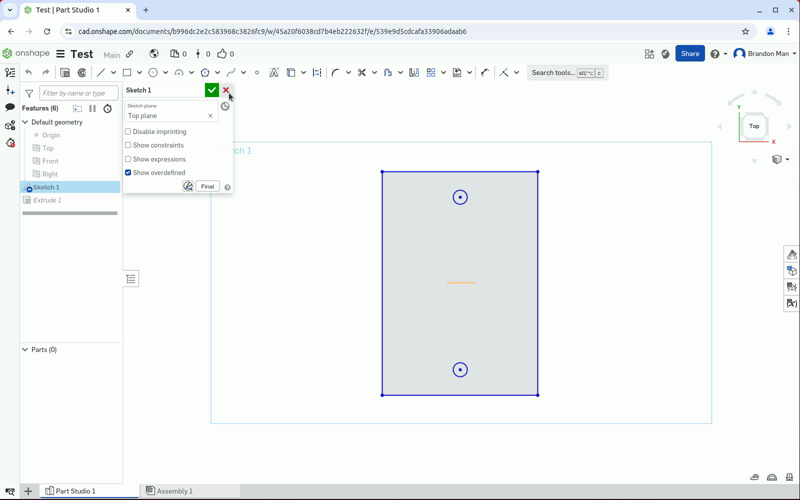
key(shift+s)
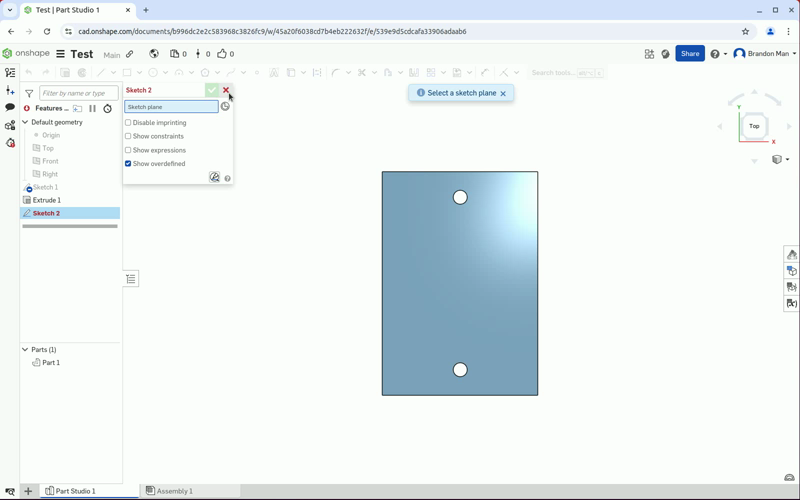
mouse_move(73, 150)
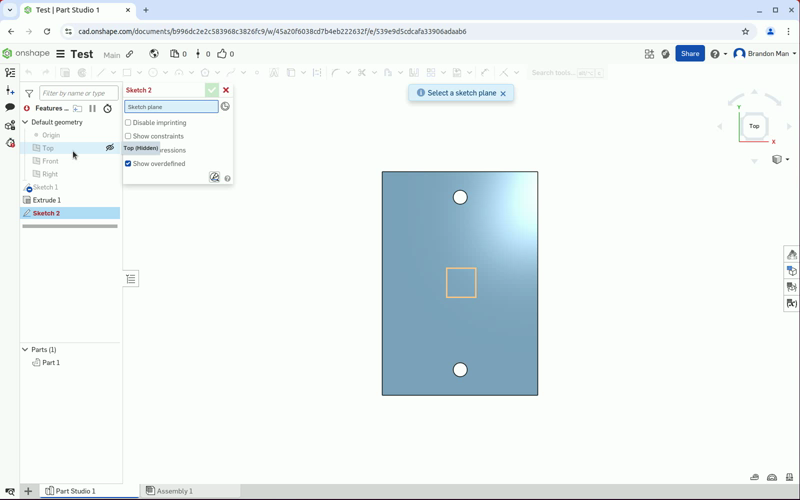
click(73, 150)
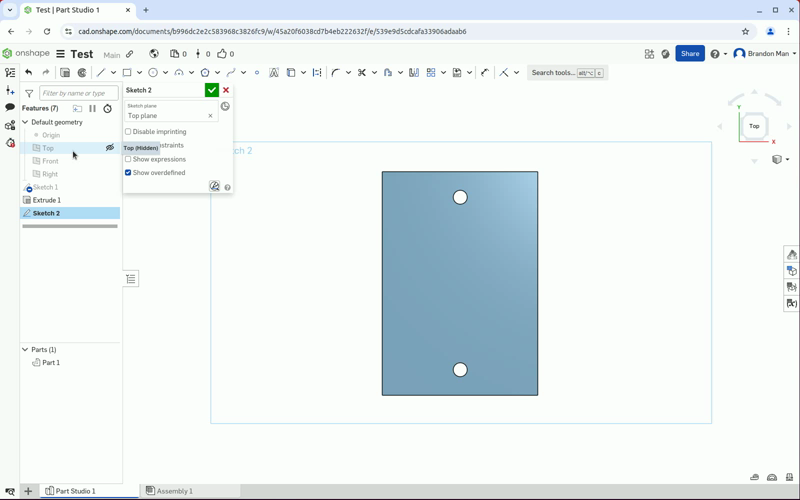
mouse_move(73, 352)
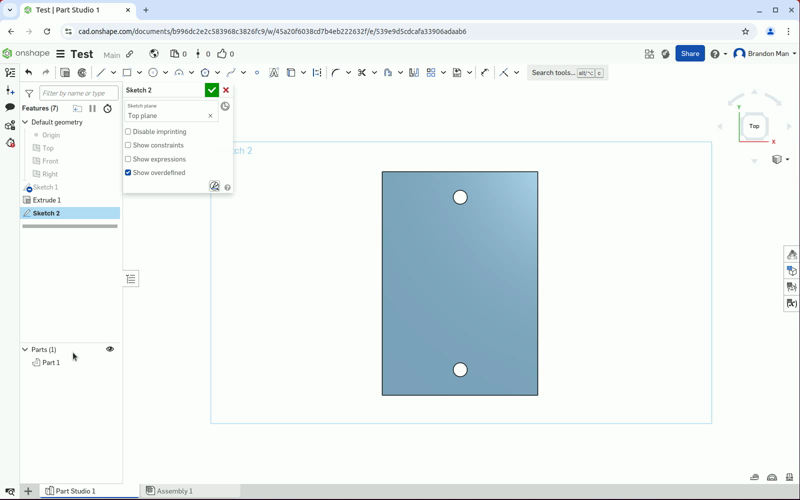
key(y)
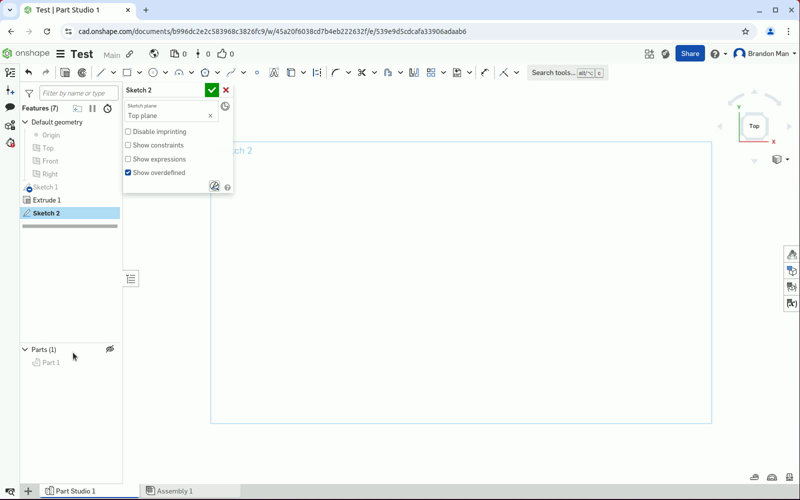
key(a)
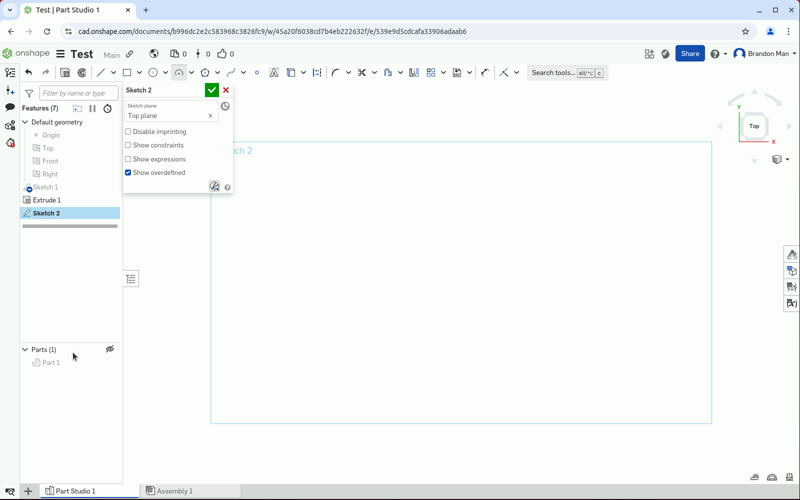
key_down(shift)
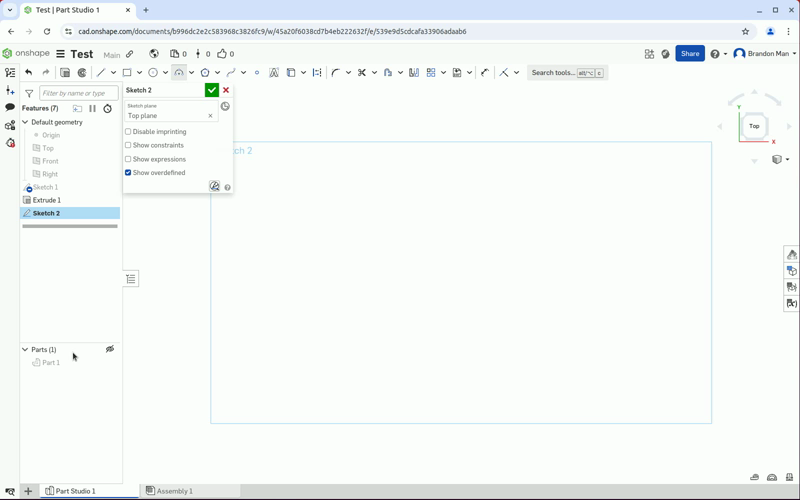
mouse_move(438, 193)
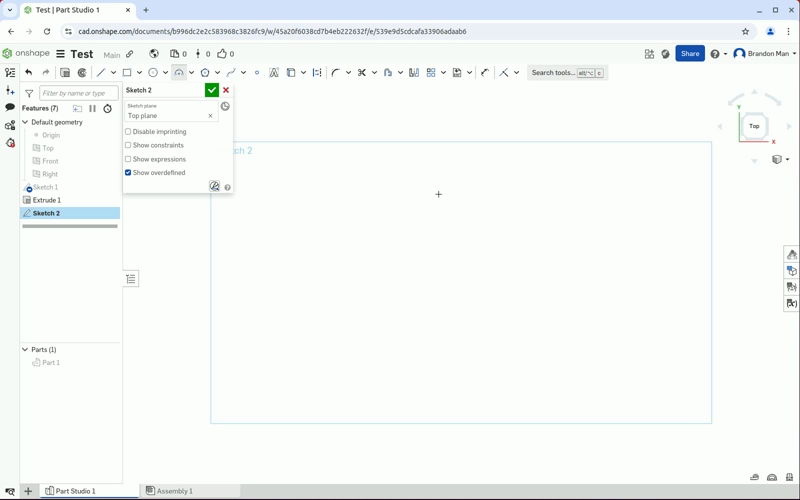
click(438, 193)
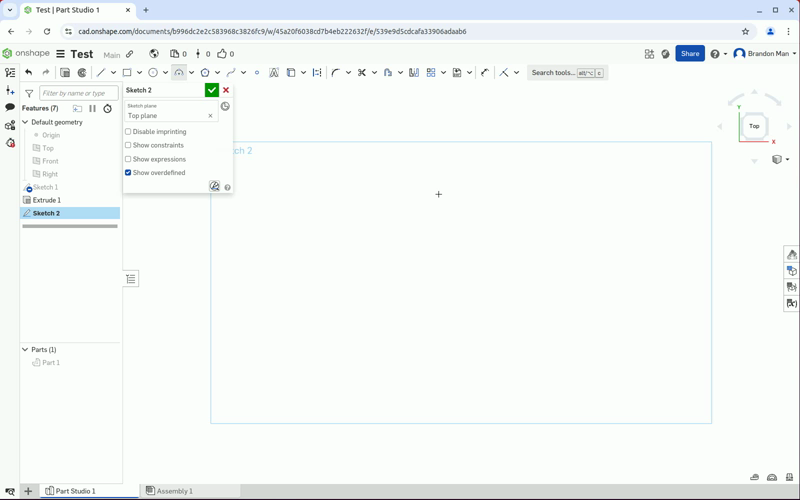
key_up(shift)
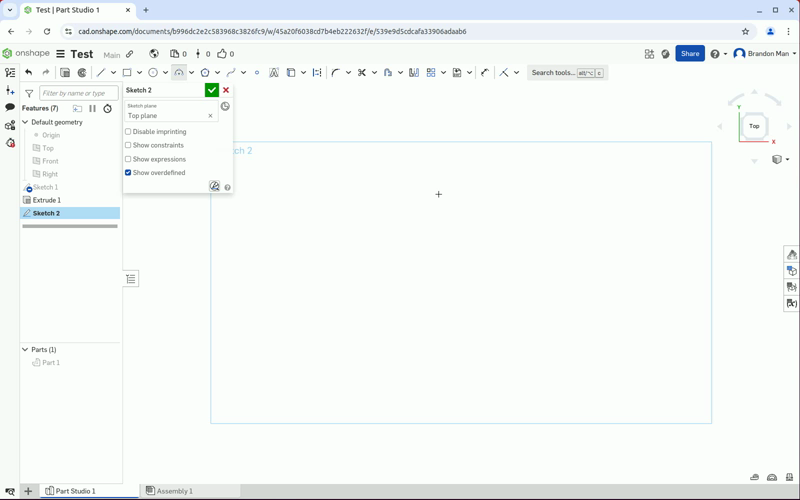
key_down(shift)
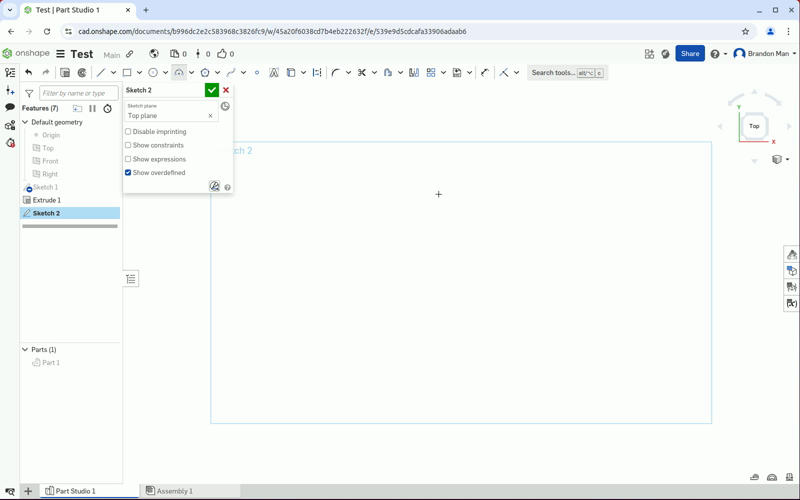
mouse_move(484, 193)
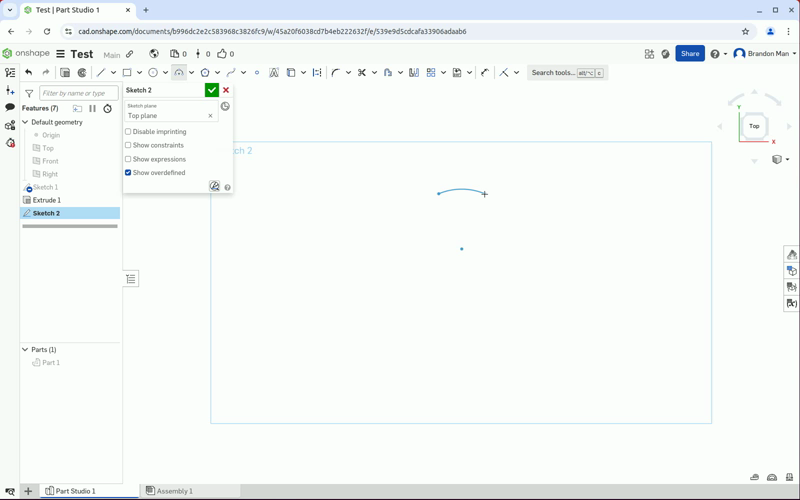
click(484, 193)
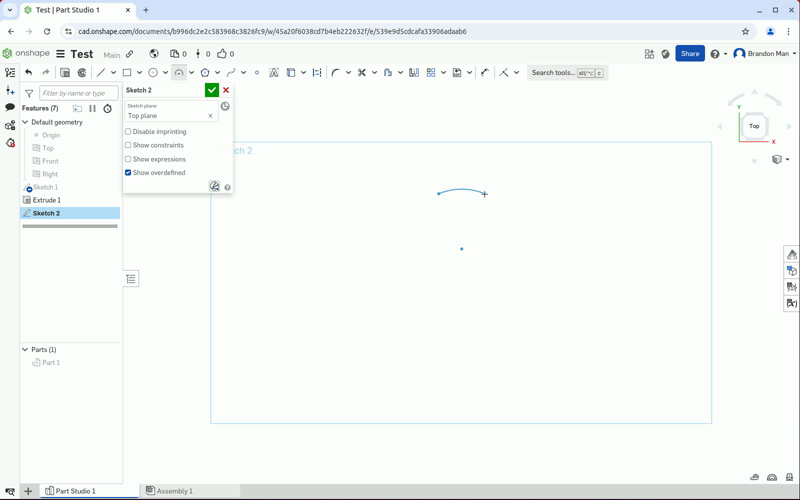
mouse_move(461, 216)
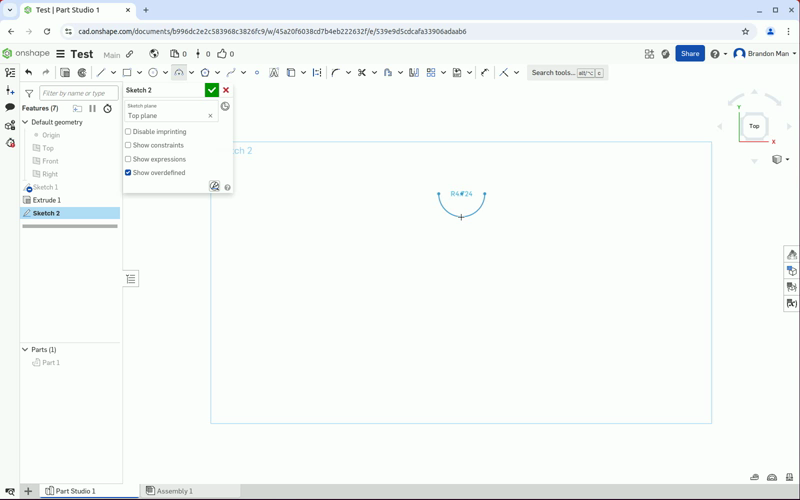
click(461, 216)
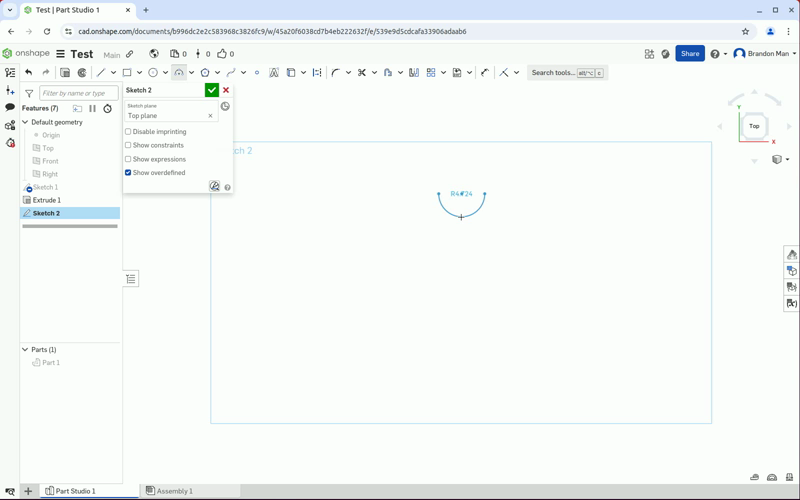
key_up(shift)
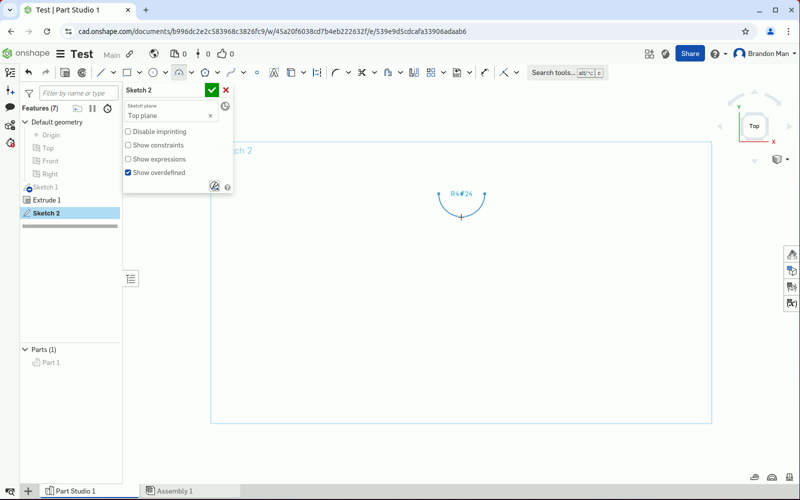
key(esc)
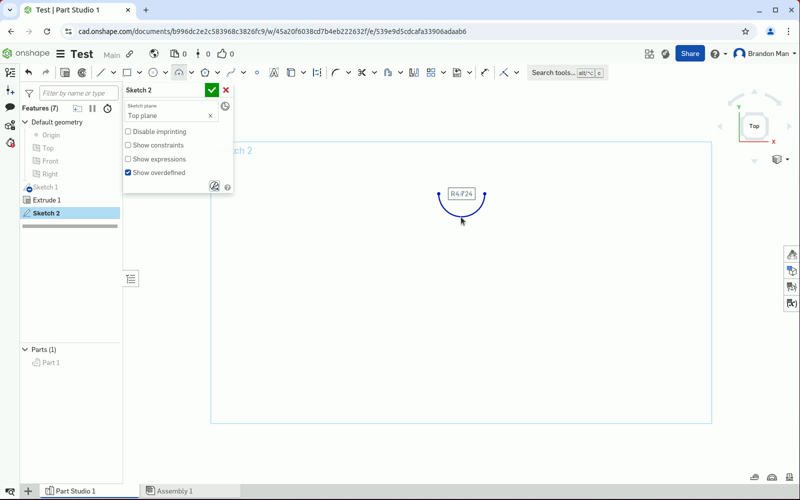
key(l)
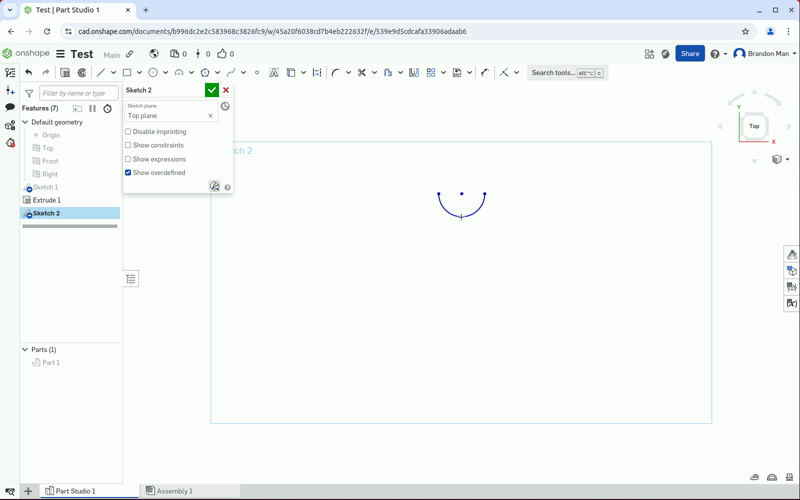
mouse_move(484, 193)
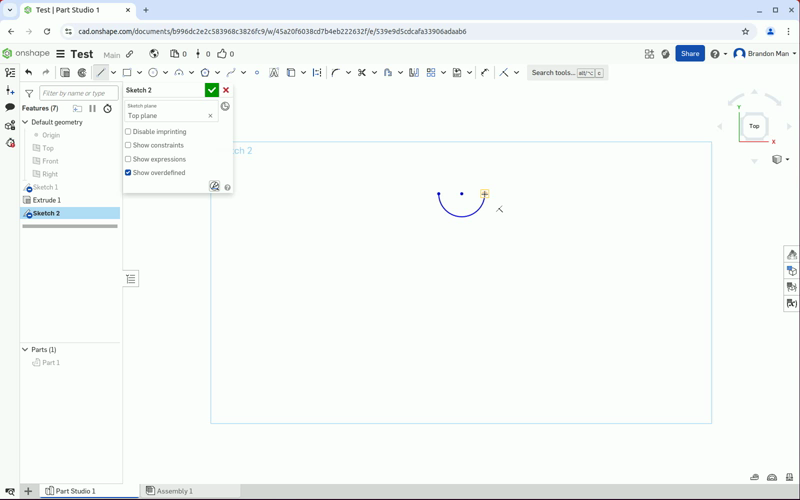
click(484, 193)
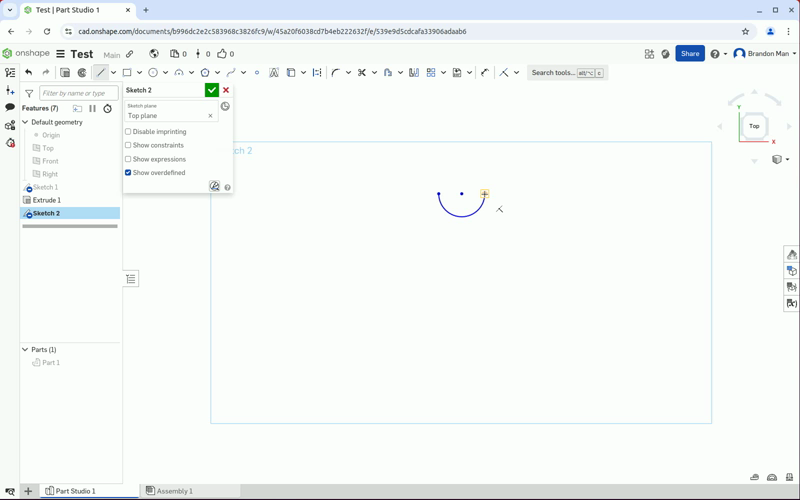
key_down(shift)
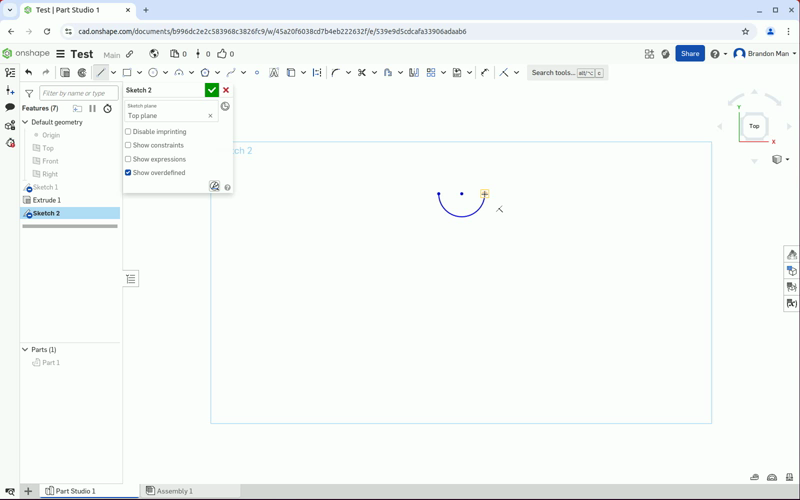
mouse_move(514, 193)
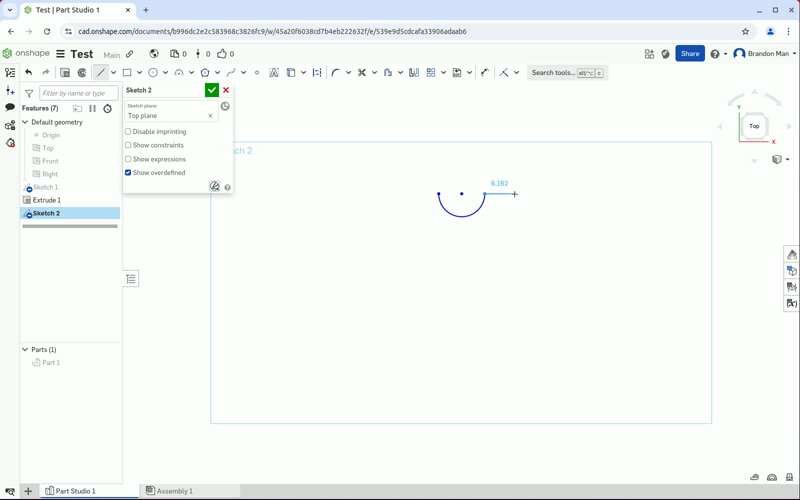
mouse_move(484, 170)
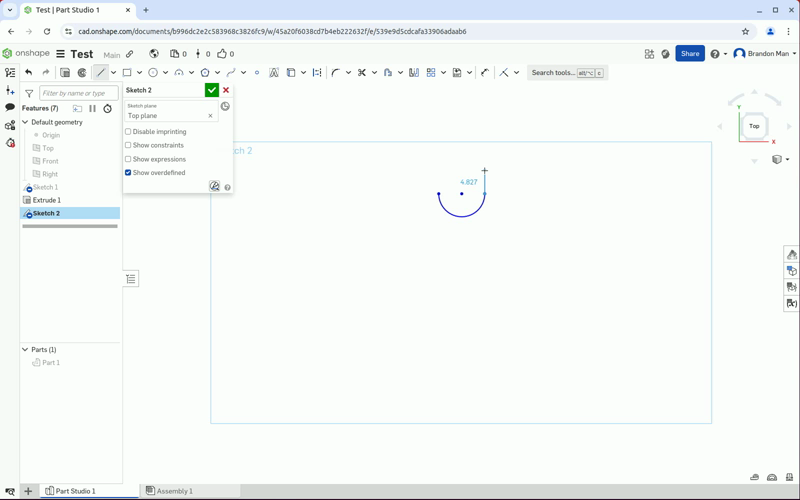
click(484, 170)
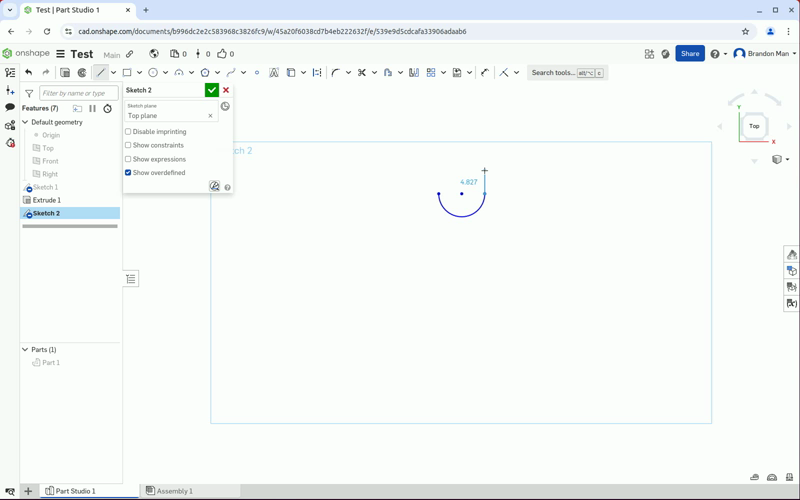
key_up(shift)
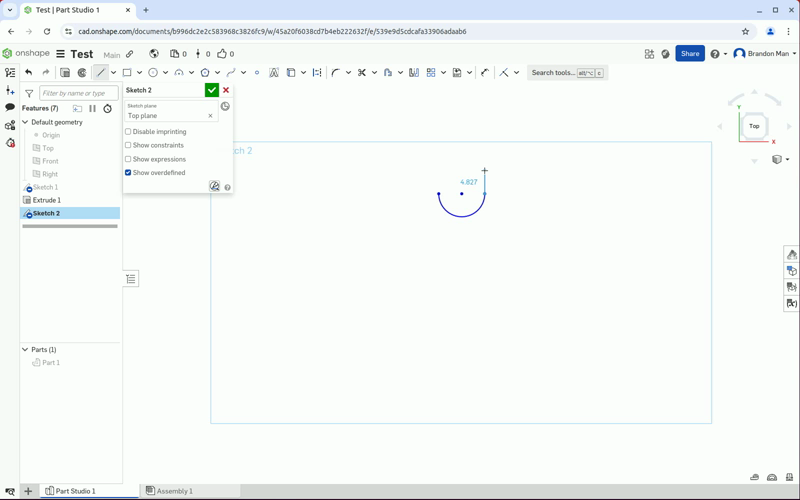
key_down(shift)
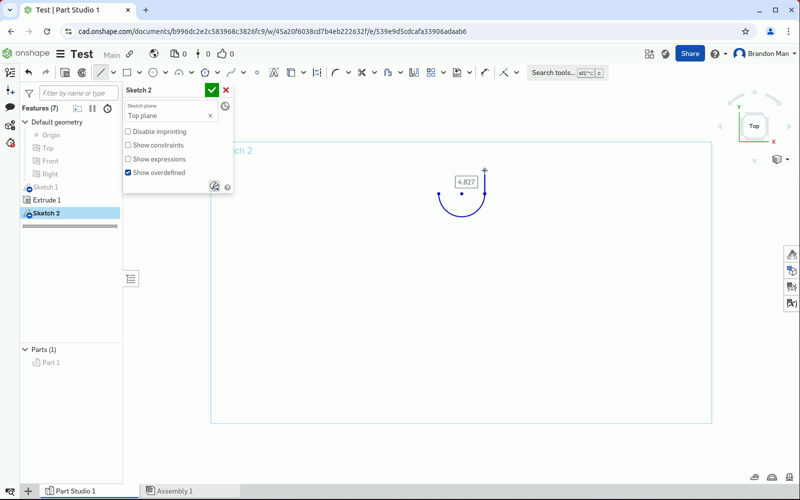
mouse_move(514, 170)
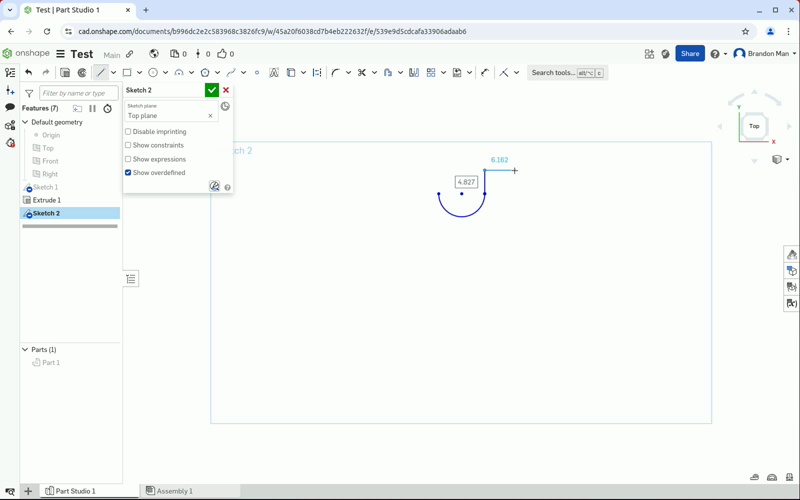
mouse_move(461, 170)
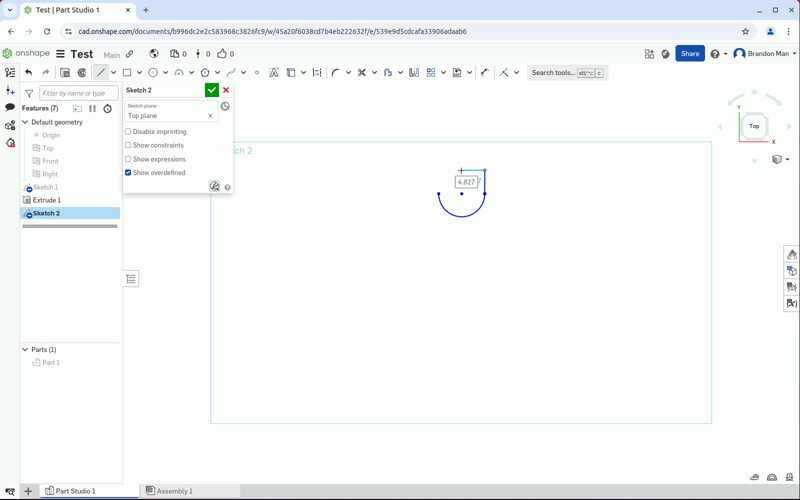
click(461, 170)
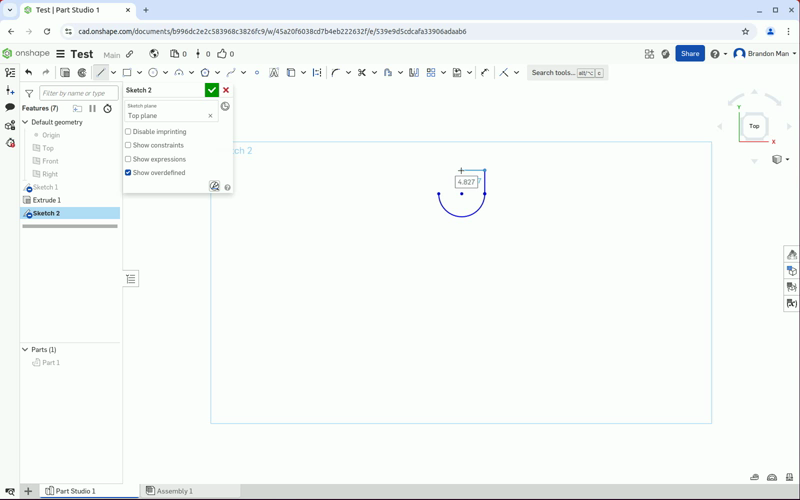
key_up(shift)
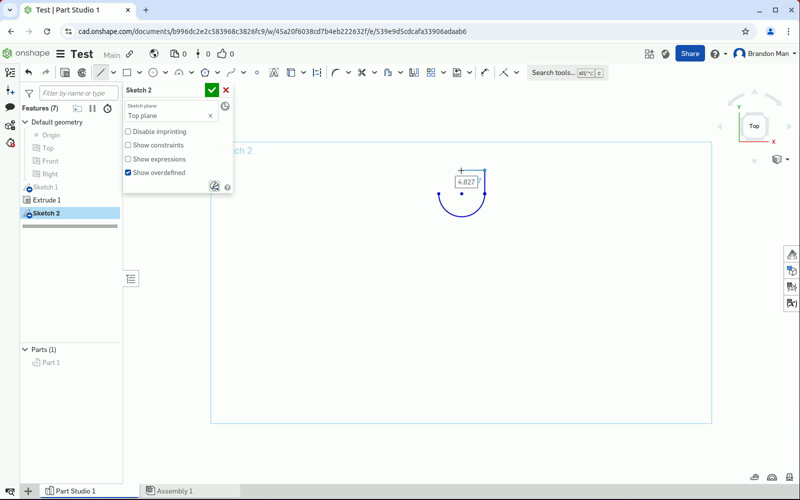
key_down(shift)
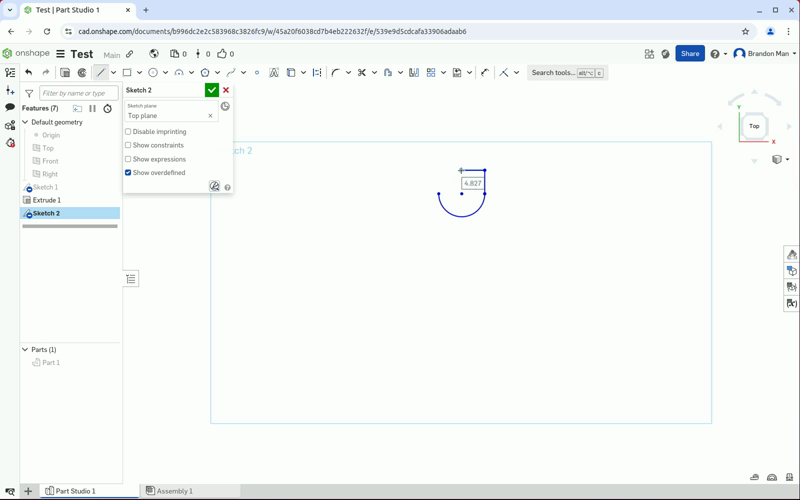
mouse_move(491, 170)
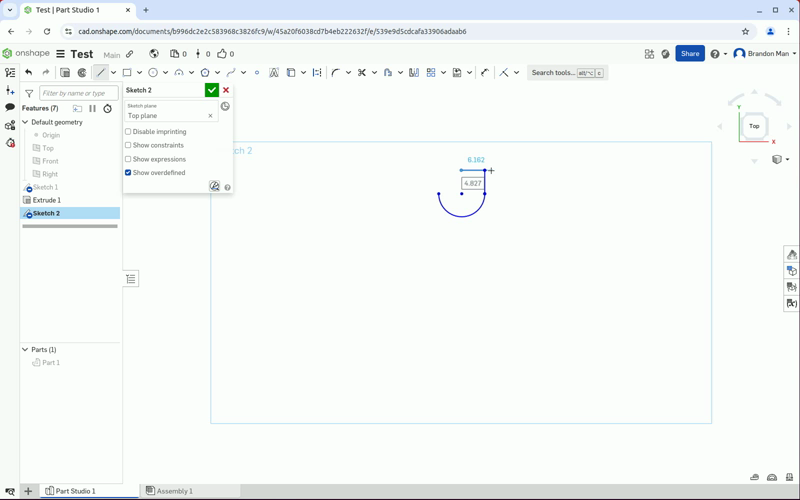
mouse_move(438, 170)
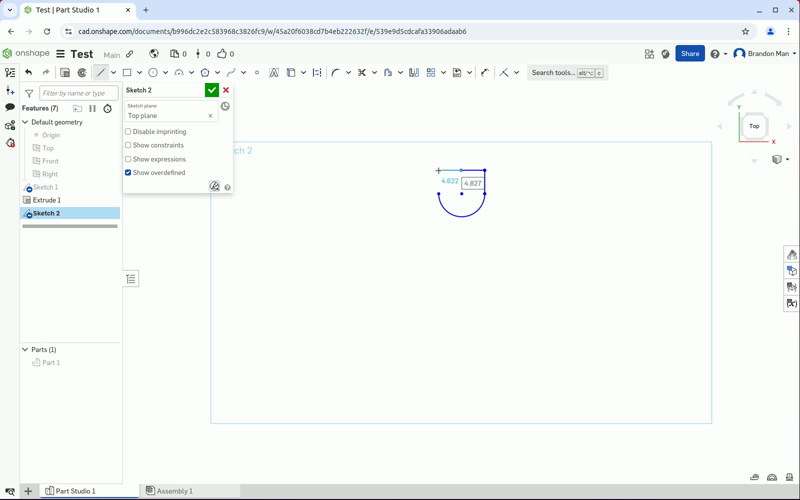
click(438, 170)
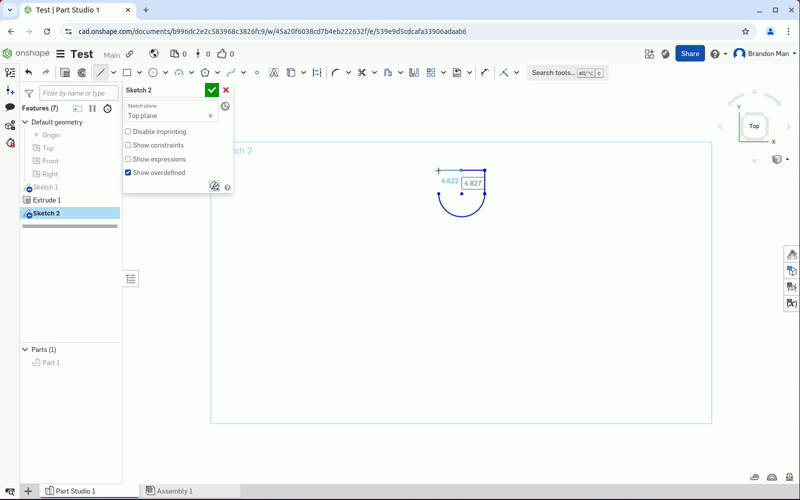
key_up(shift)
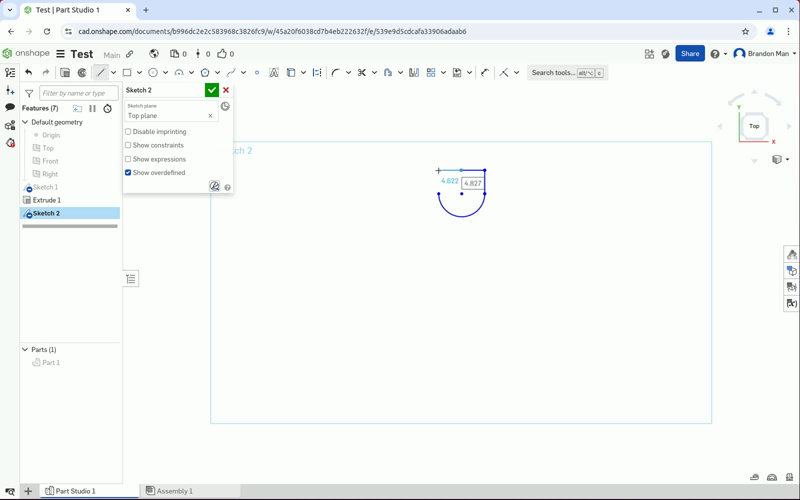
mouse_move(468, 170)
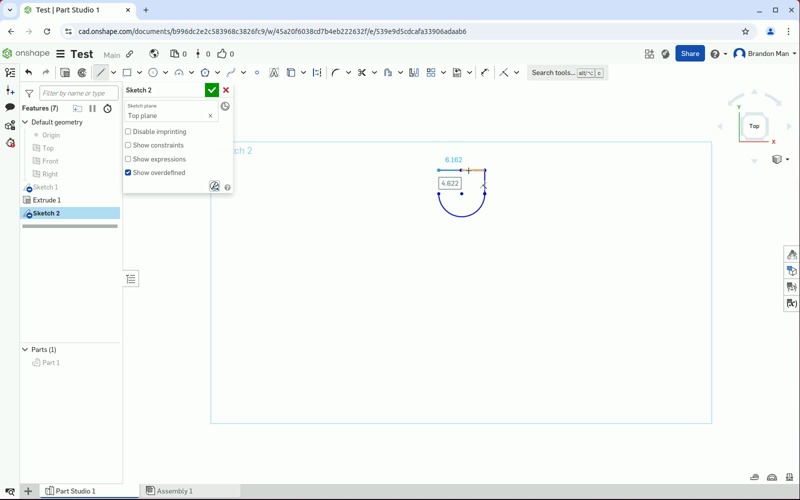
key_down(shift)
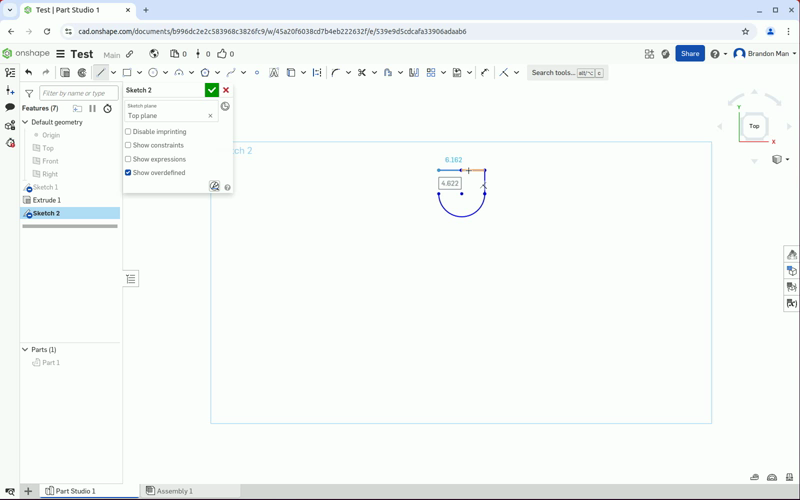
mouse_move(438, 193)
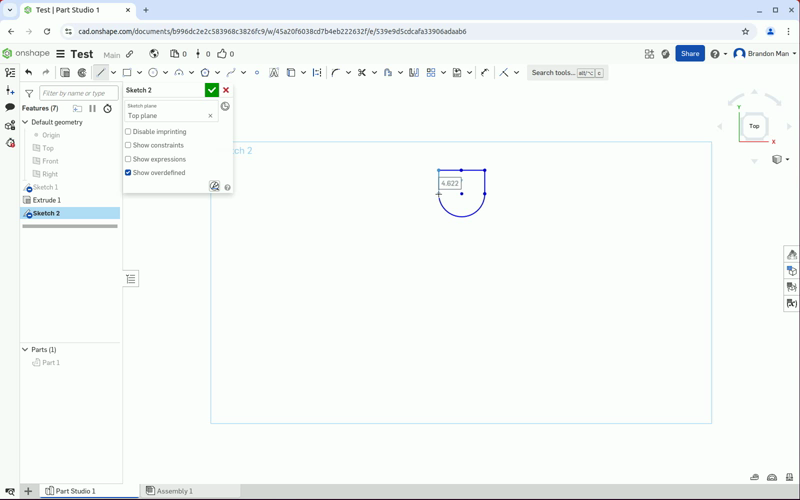
key_up(shift)
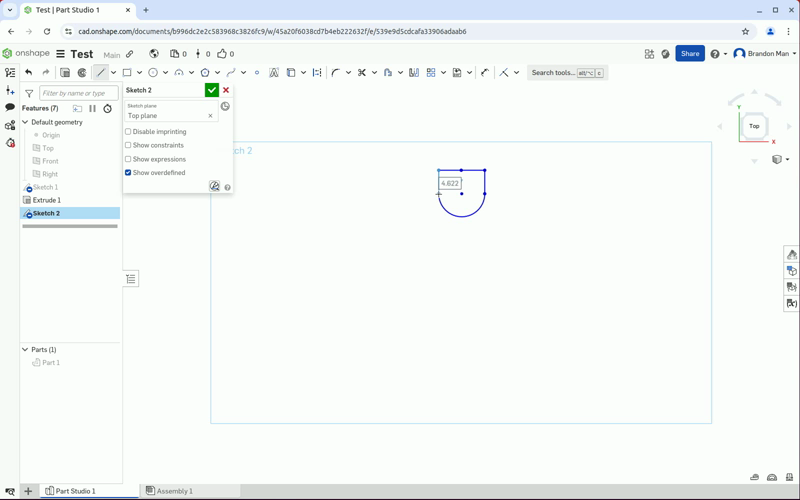
click(438, 193)
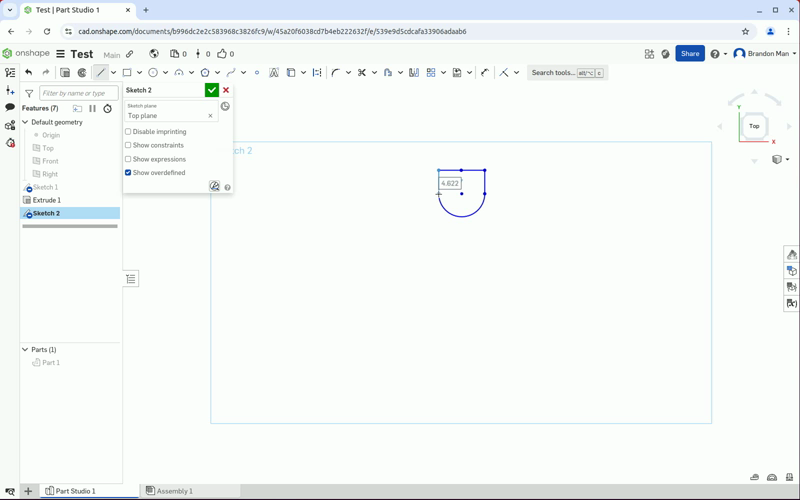
key(esc)
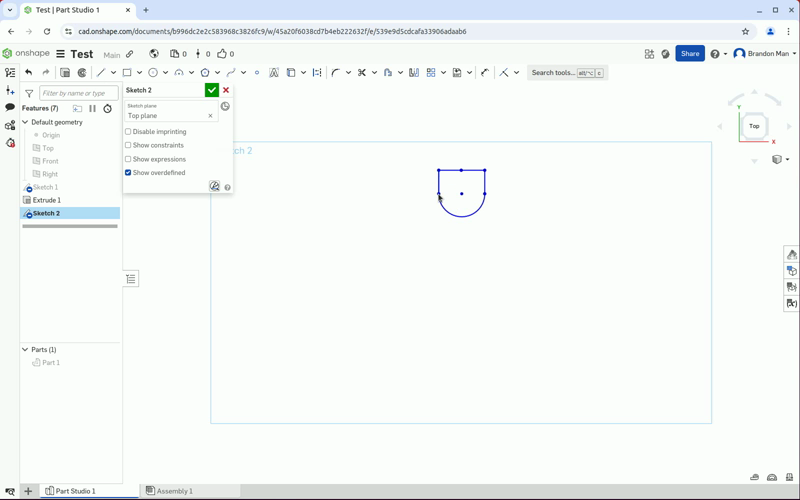
mouse_move(448, 181)
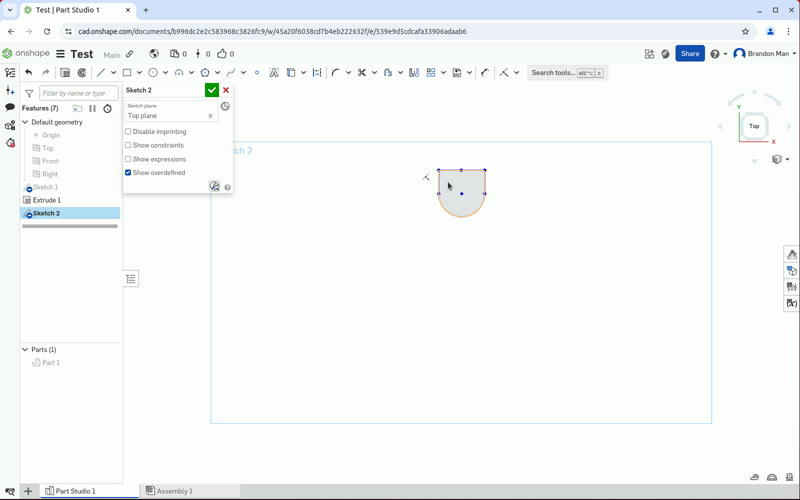
click(448, 181)
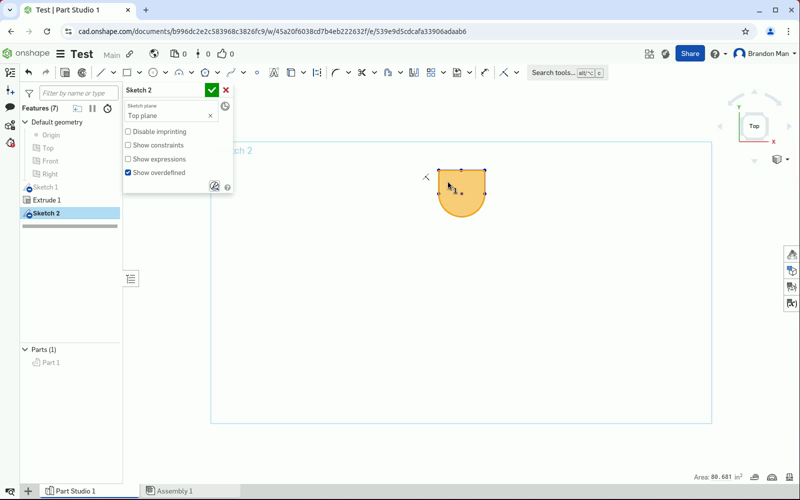
mouse_move(73, 352)
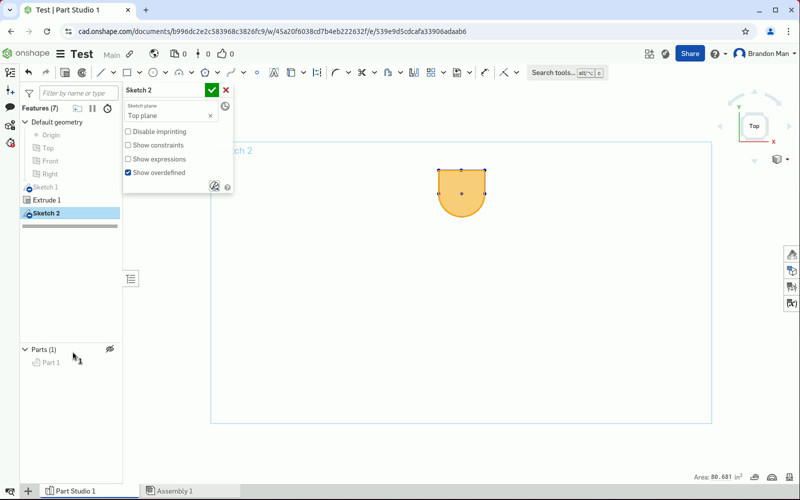
key(shift+y)
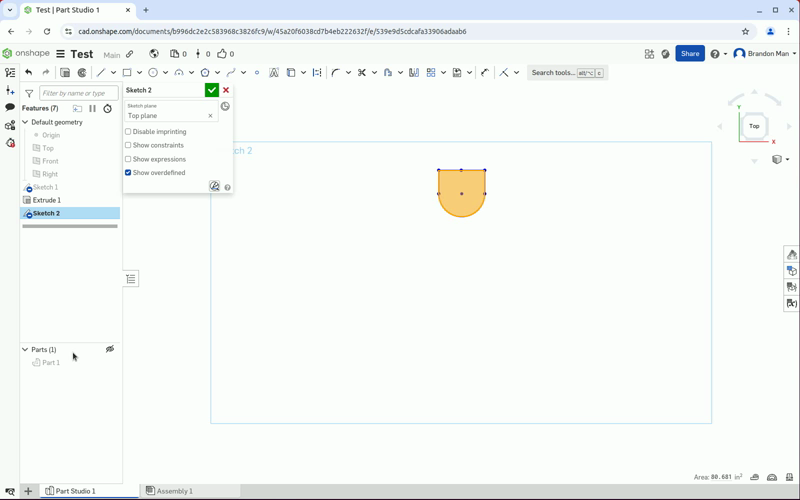
key(shift+e)
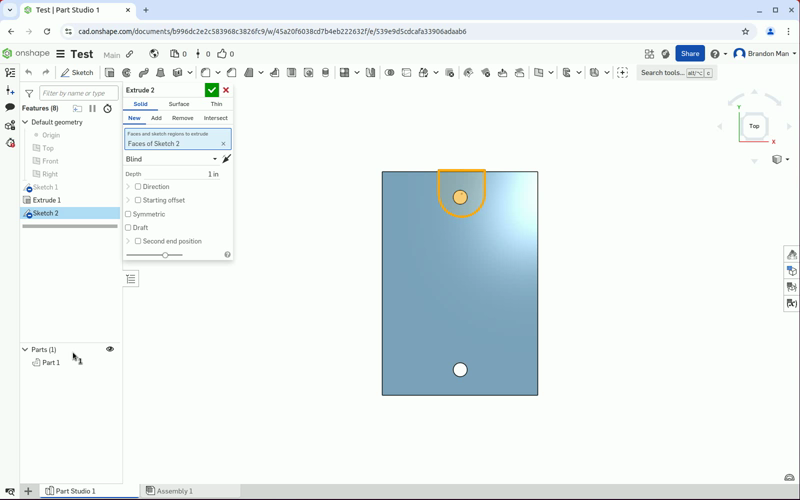
mouse_move(143, 106)
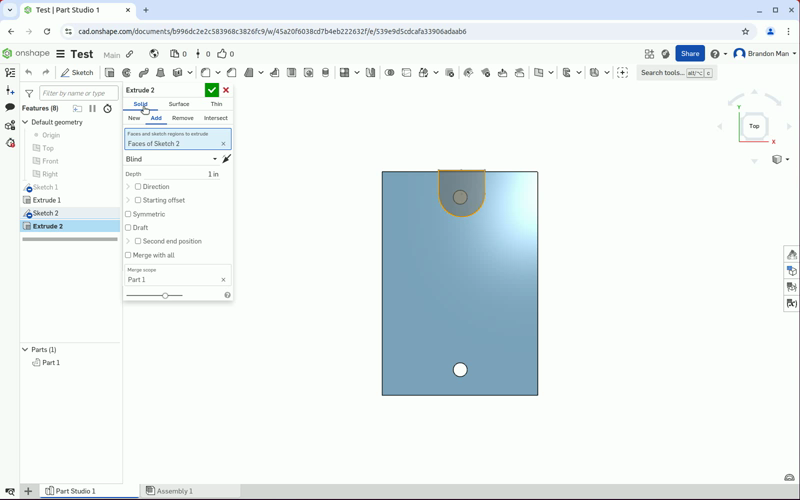
click(143, 106)
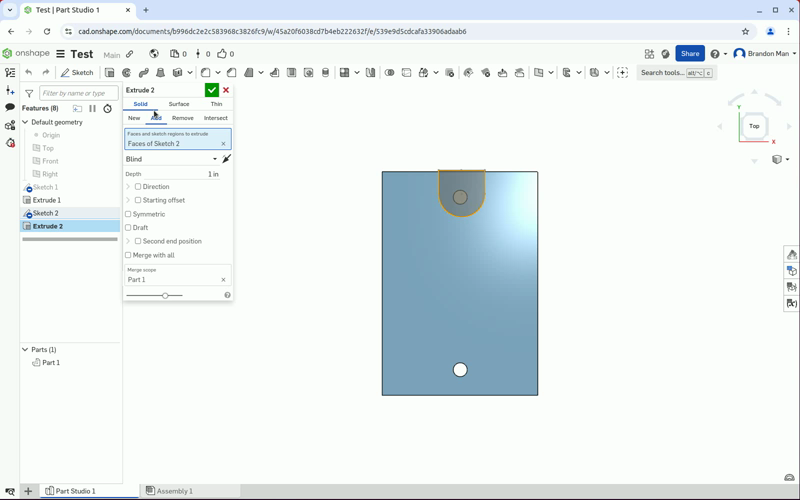
mouse_move(186, 120)
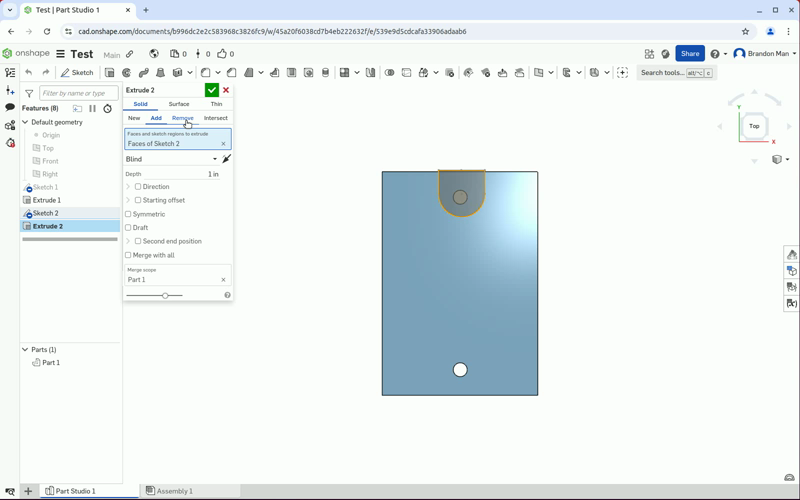
click(186, 120)
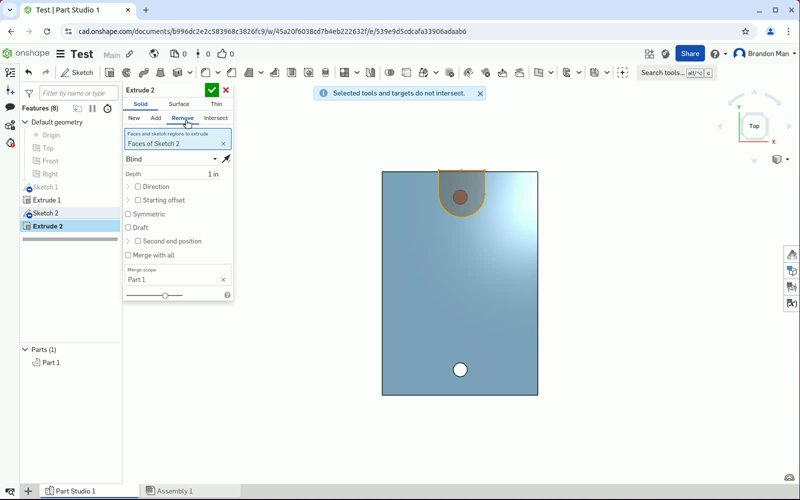
key(tab, 4)
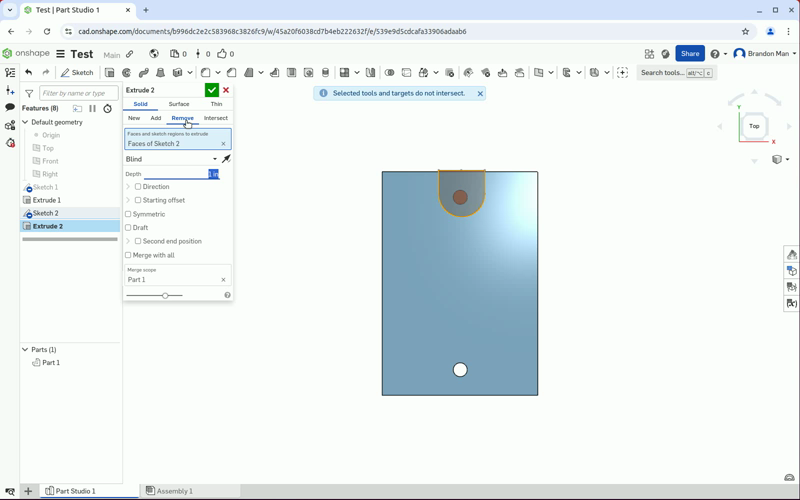
text(-14.683)
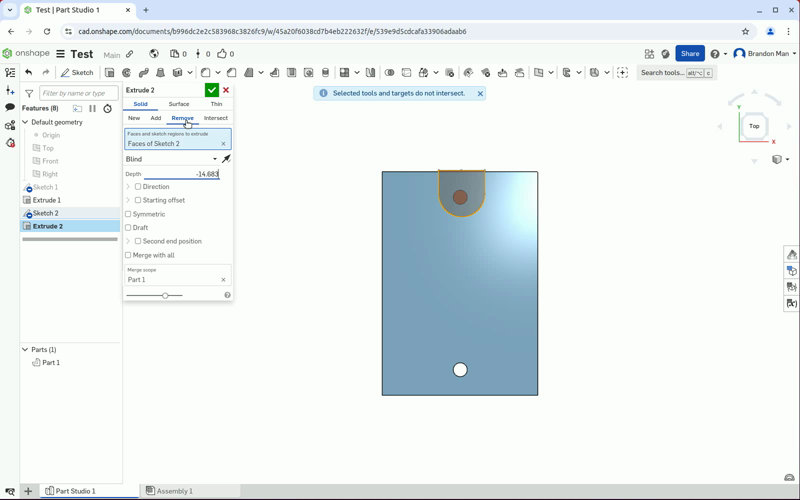
key(tab, 6)
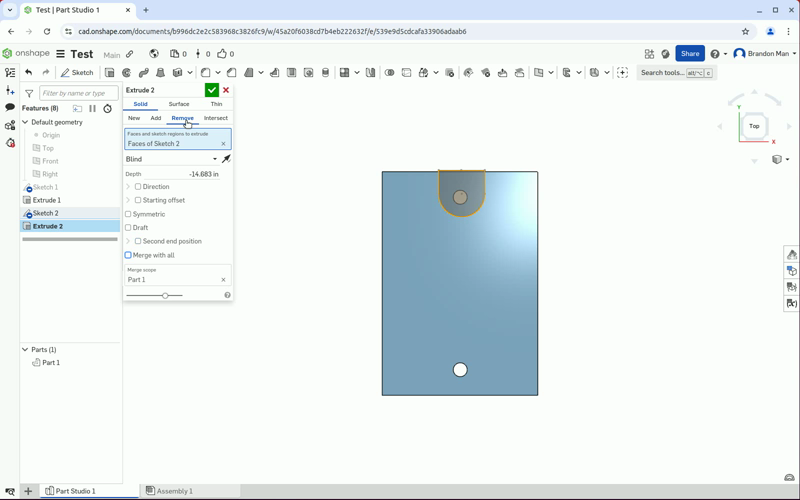
key(space)
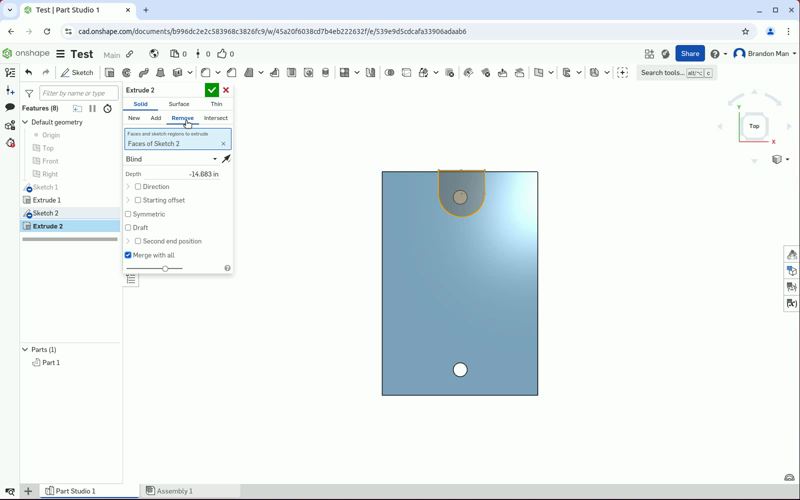
key(enter)
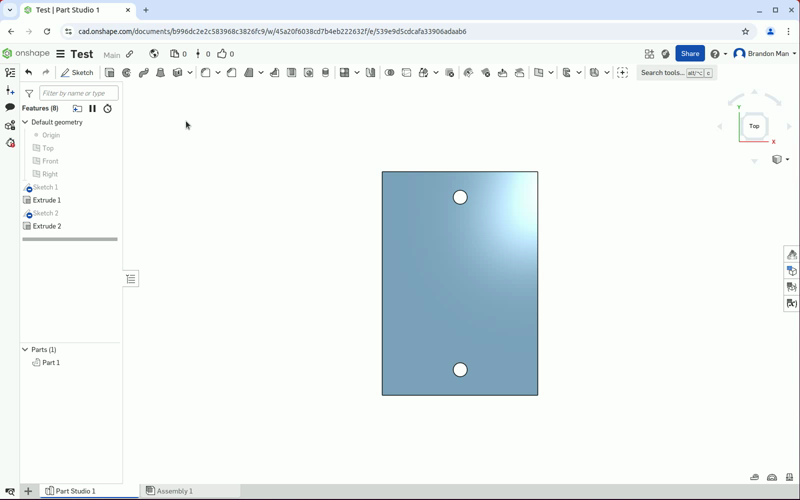
key(shift+h)
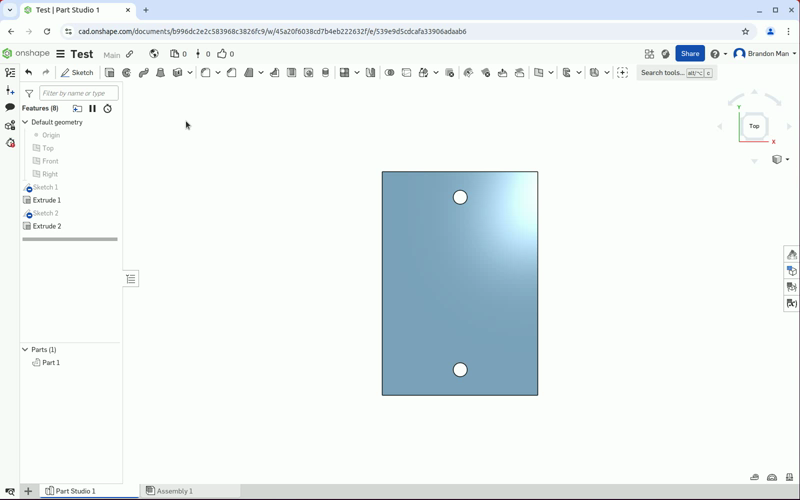
key(shift+h)
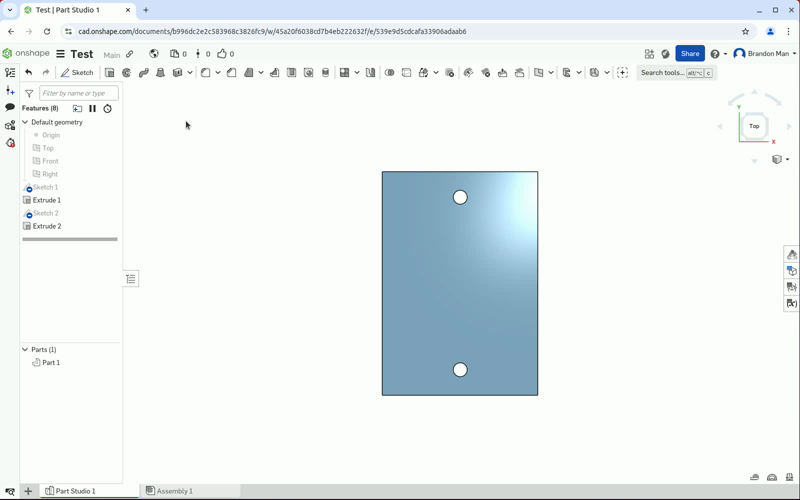
mouse_move(73, 189)
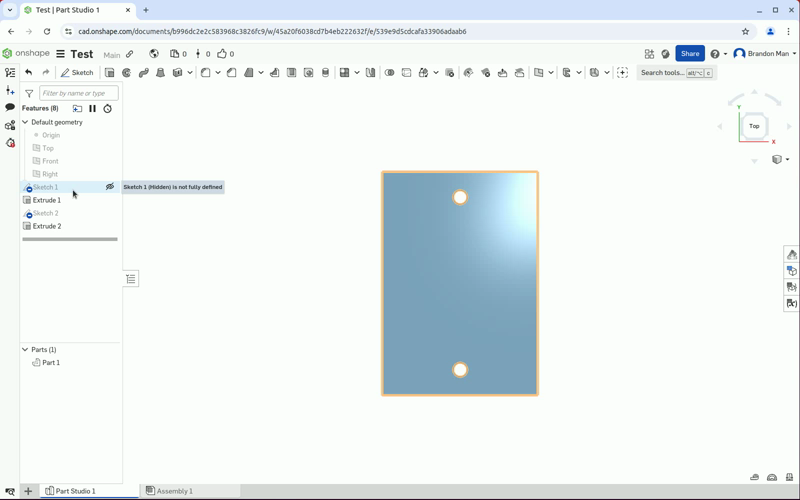
click(73, 189)
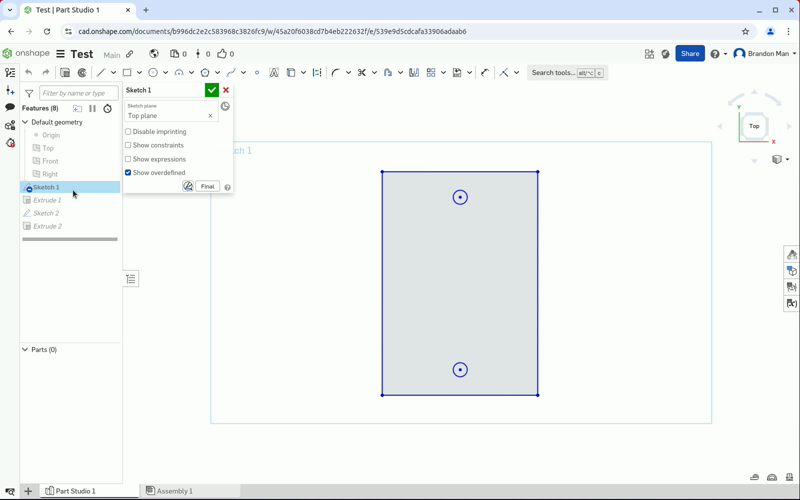
mouse_move(229, 92)
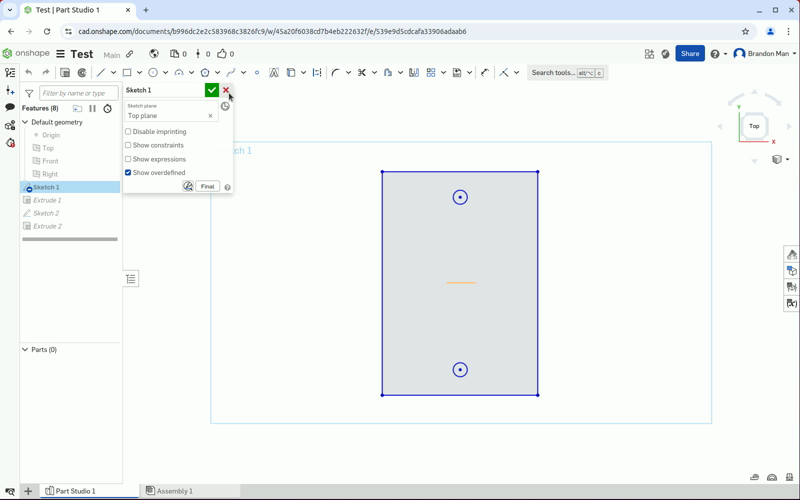
click(229, 92)
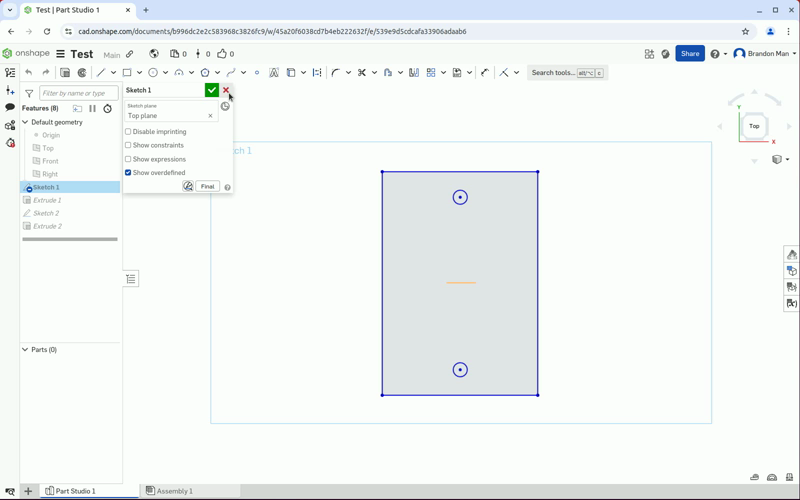
key(shift+s)
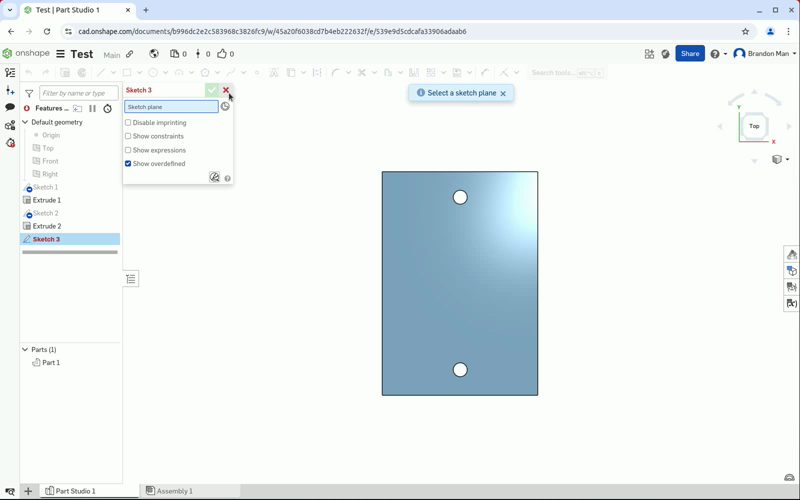
mouse_move(73, 150)
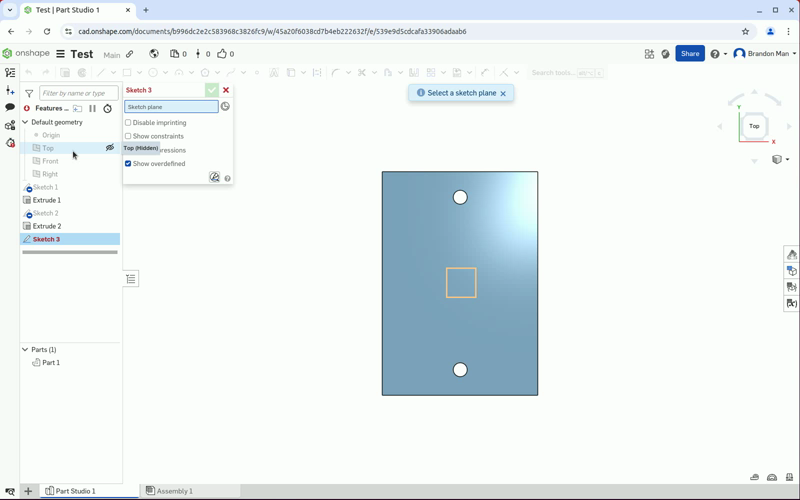
click(73, 150)
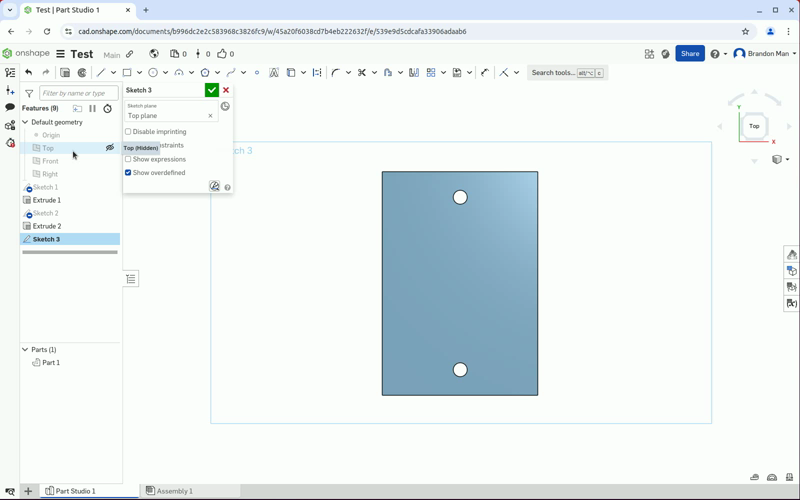
mouse_move(73, 352)
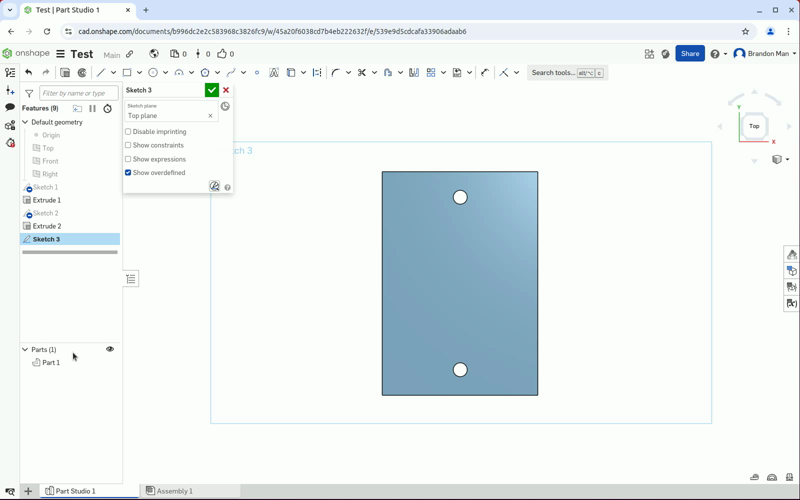
key(y)
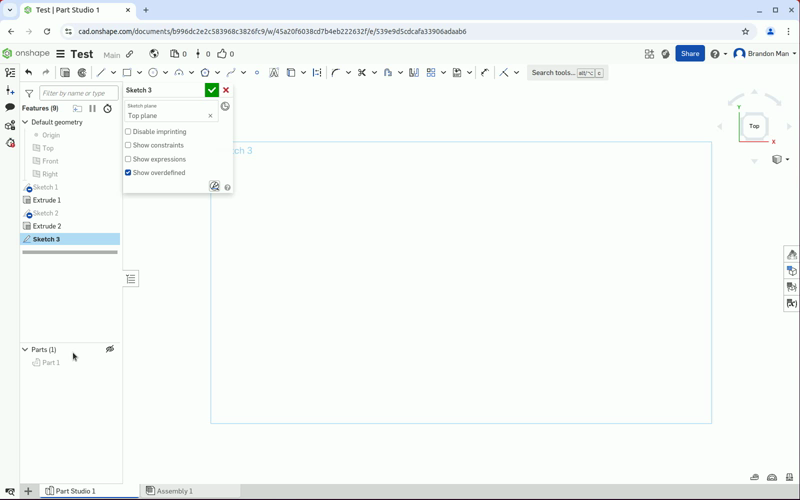
key(l)
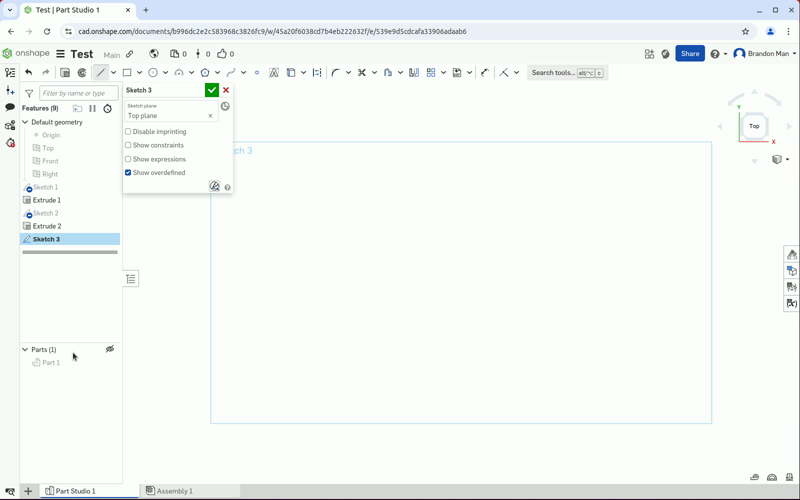
key_down(shift)
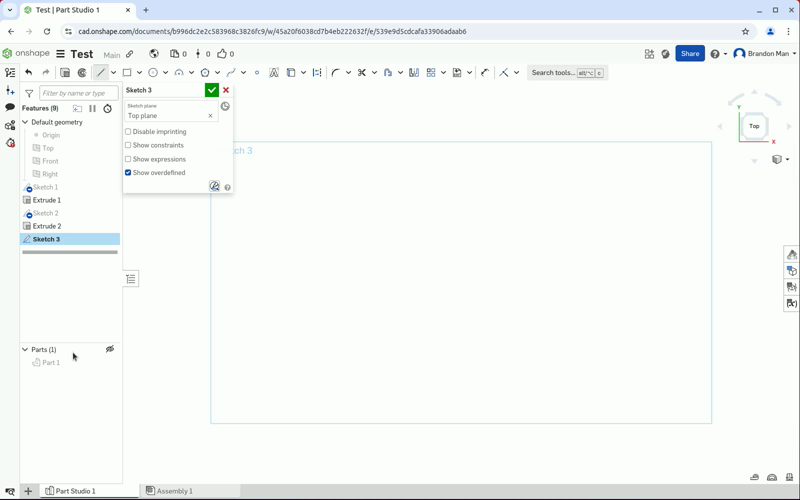
mouse_move(438, 395)
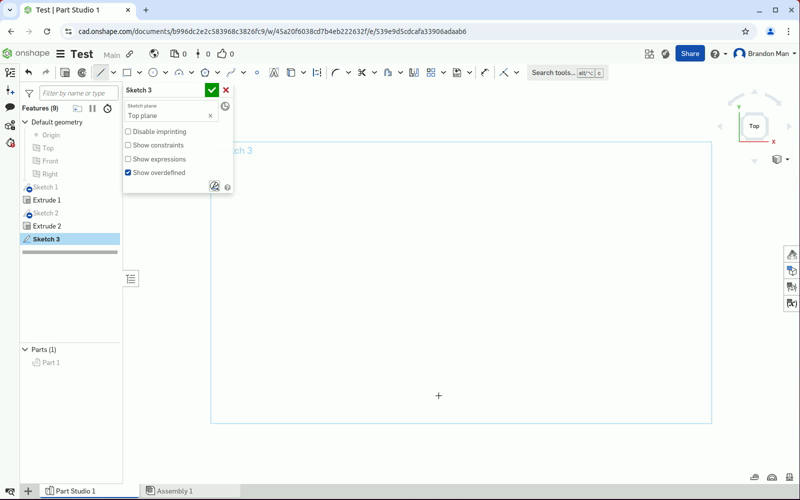
click(438, 395)
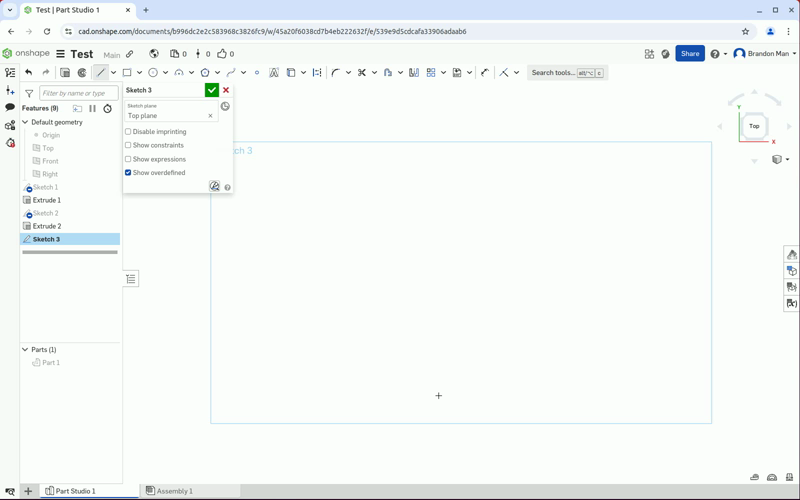
key_up(shift)
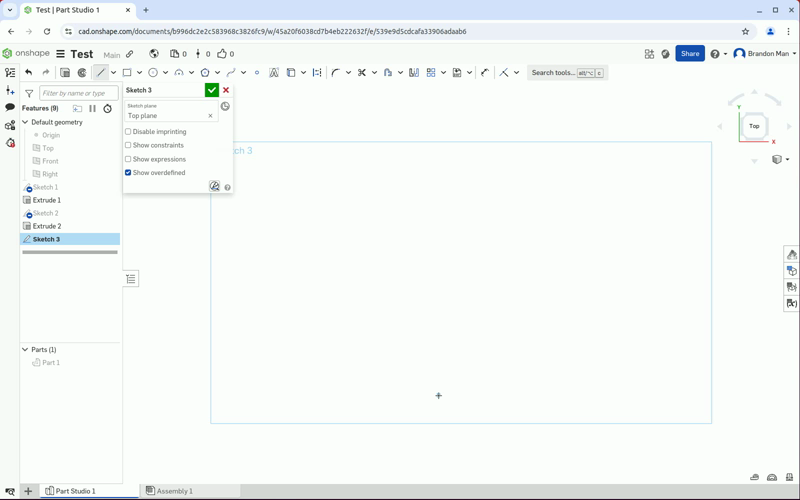
key_down(shift)
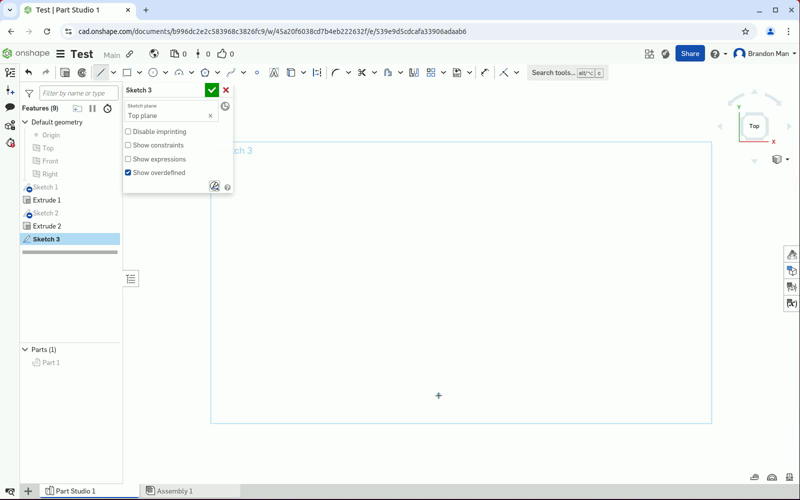
mouse_move(468, 395)
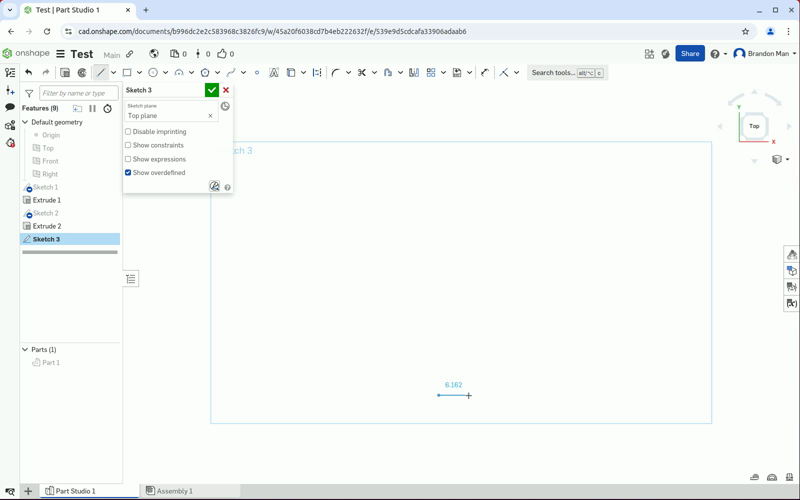
mouse_move(461, 395)
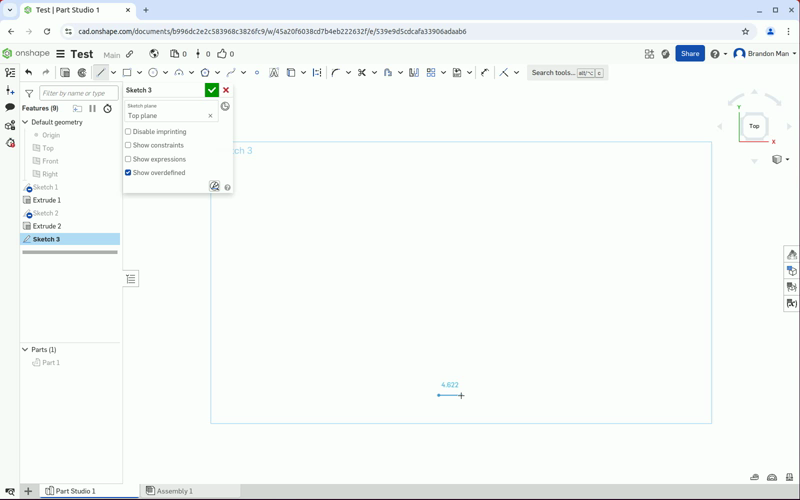
click(461, 395)
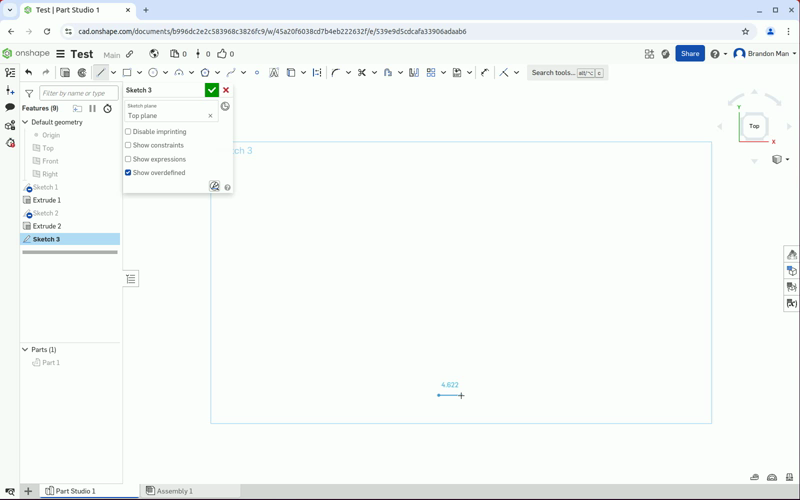
key_up(shift)
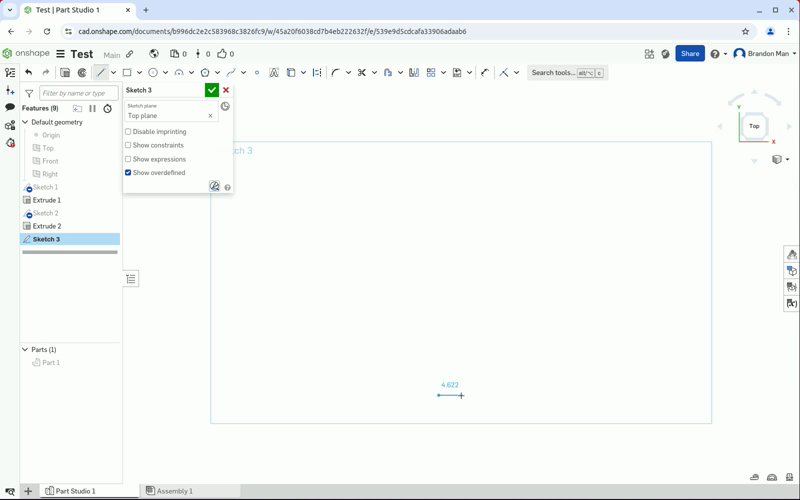
key_down(shift)
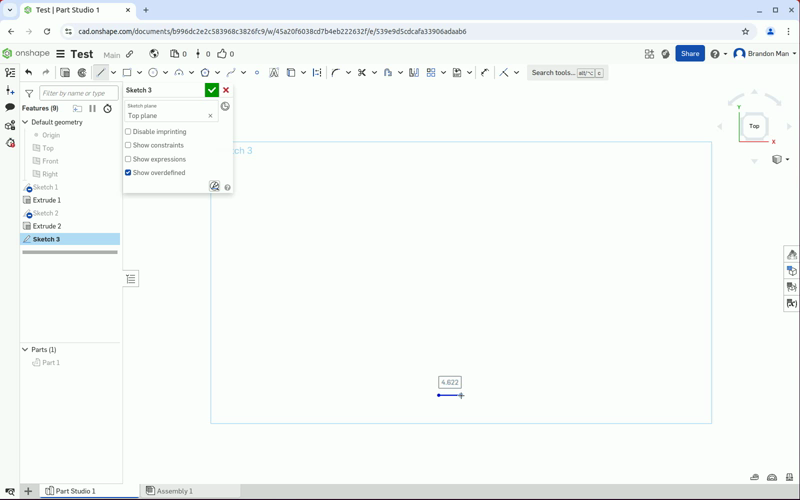
mouse_move(491, 395)
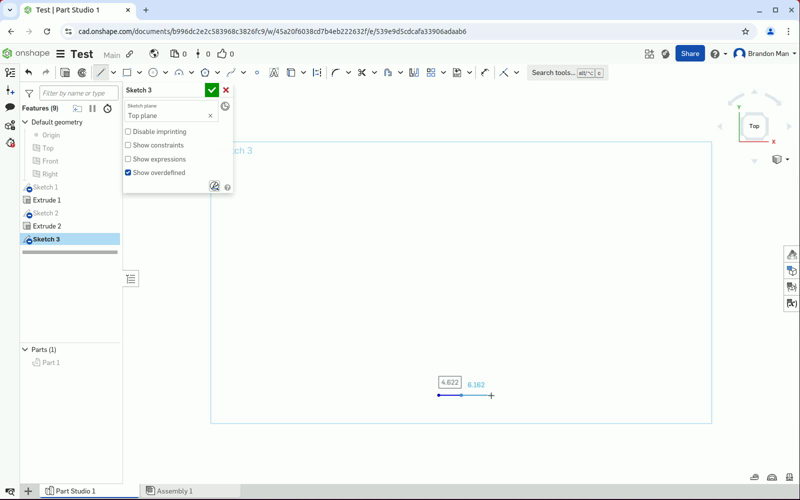
mouse_move(484, 395)
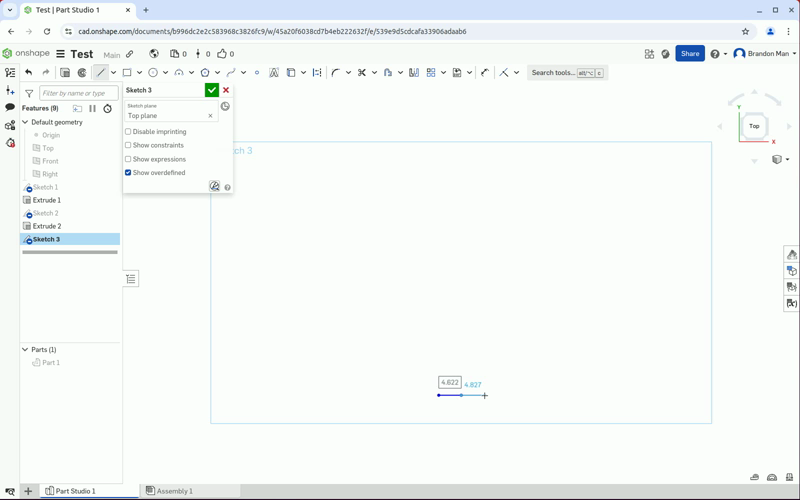
click(484, 395)
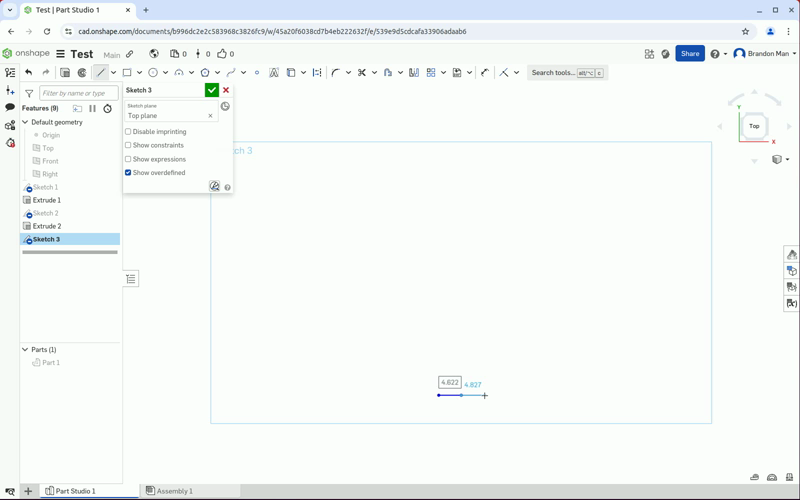
key_up(shift)
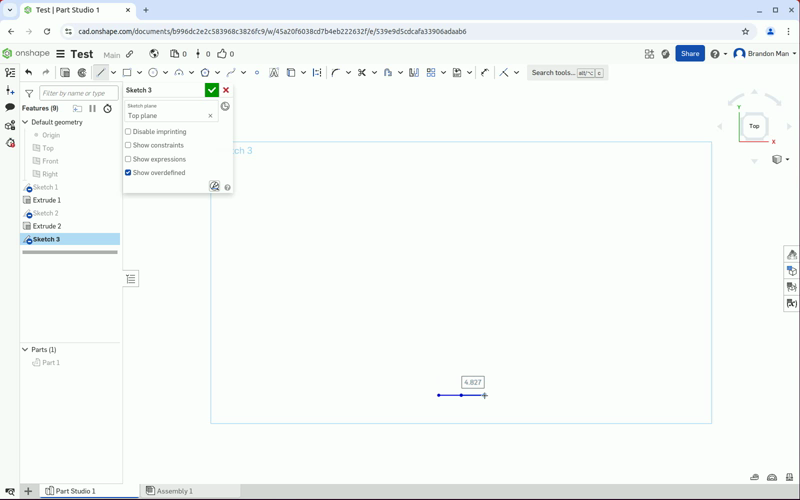
key_down(shift)
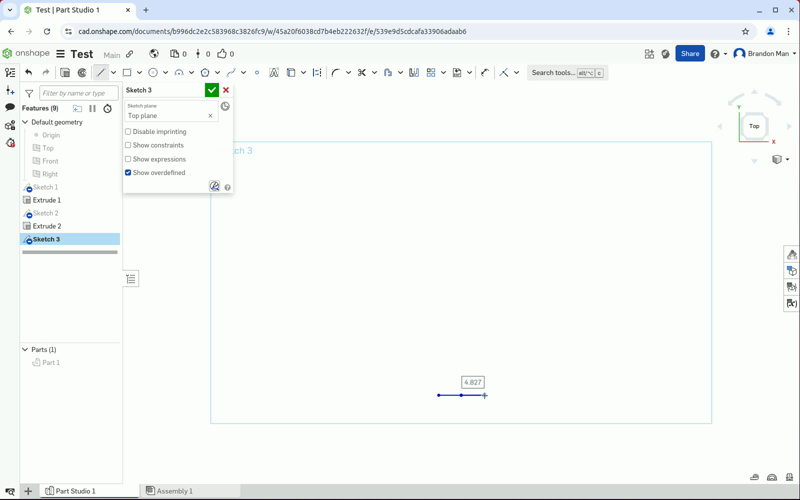
mouse_move(514, 395)
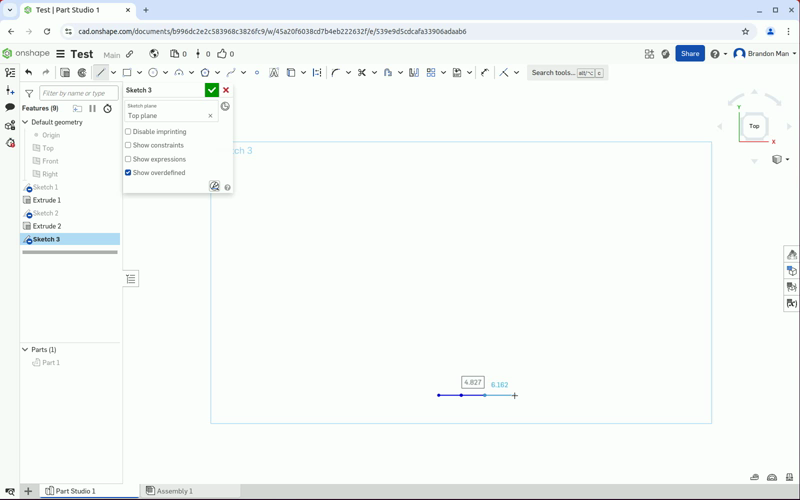
mouse_move(484, 372)
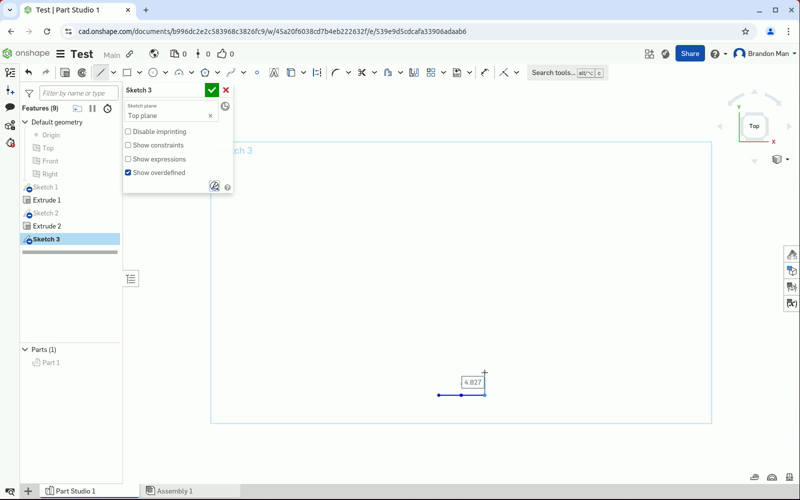
click(484, 372)
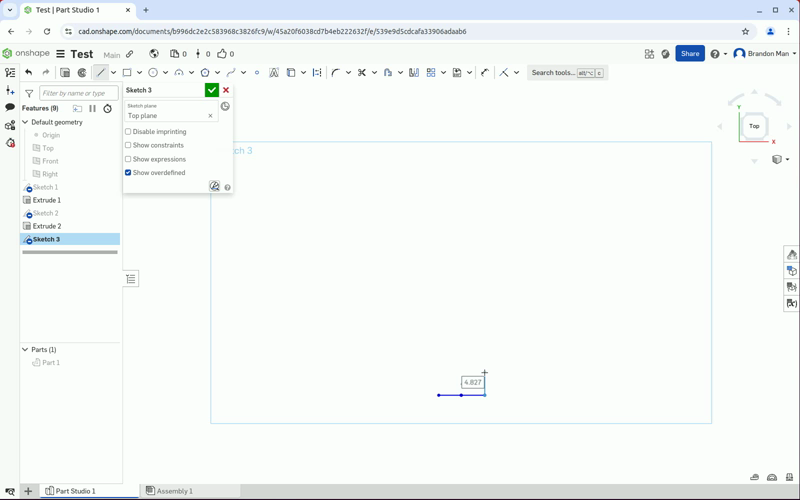
key_up(shift)
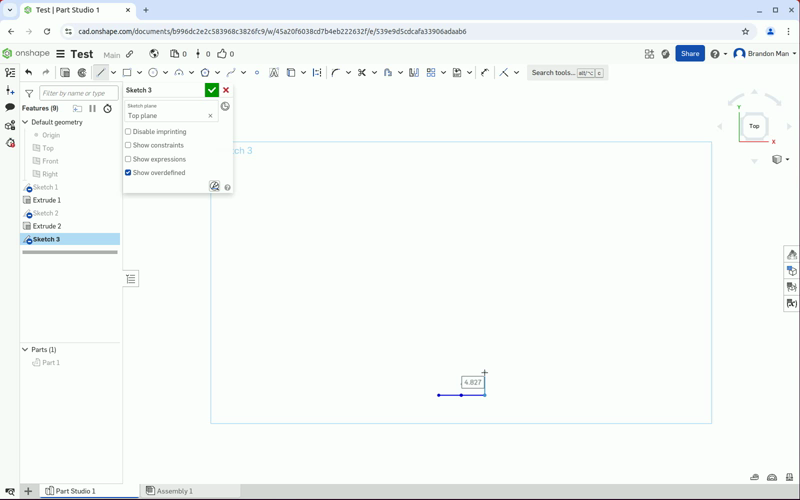
key(esc)
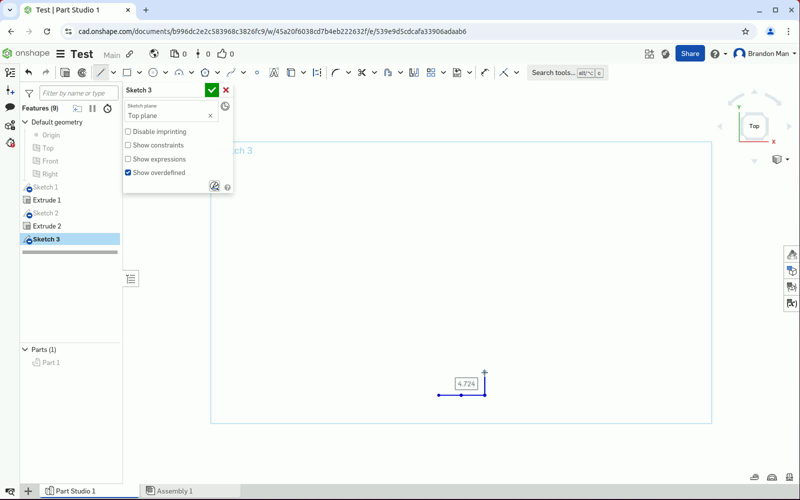
key(a)
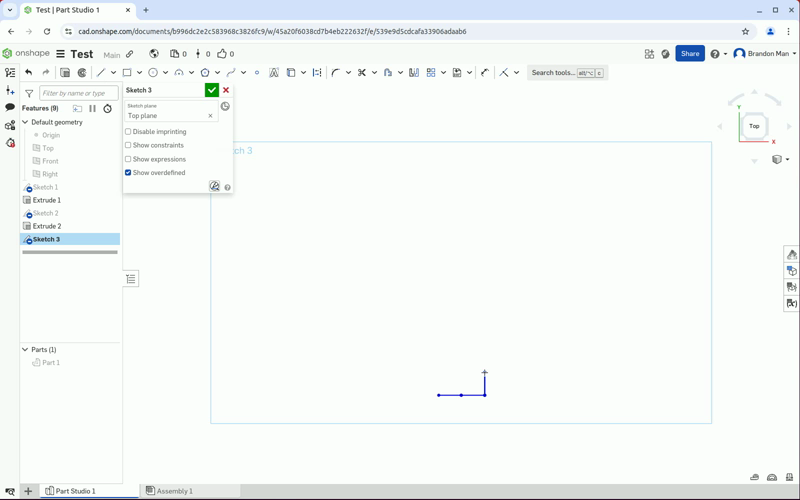
mouse_move(484, 372)
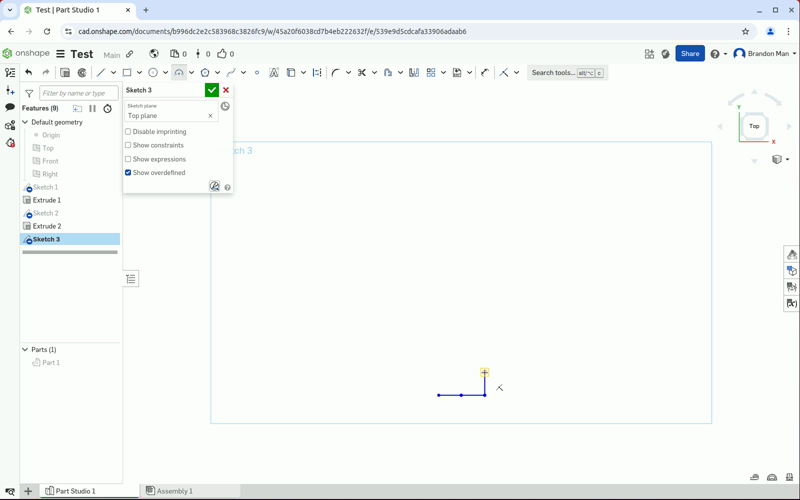
click(484, 372)
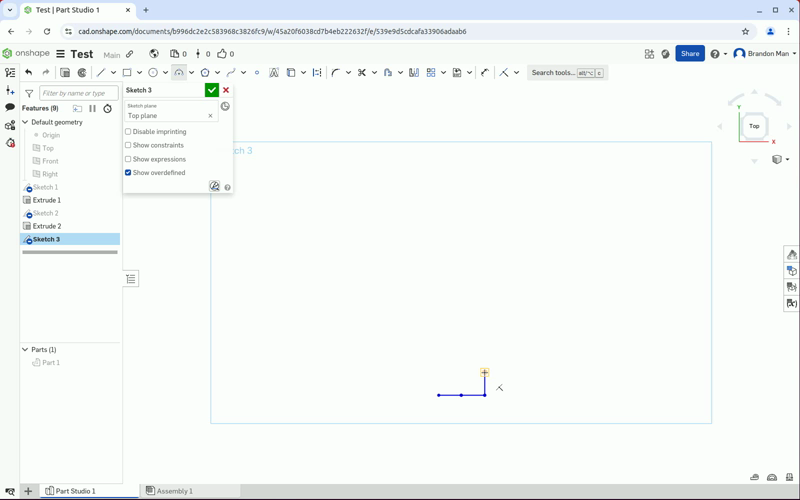
key_down(shift)
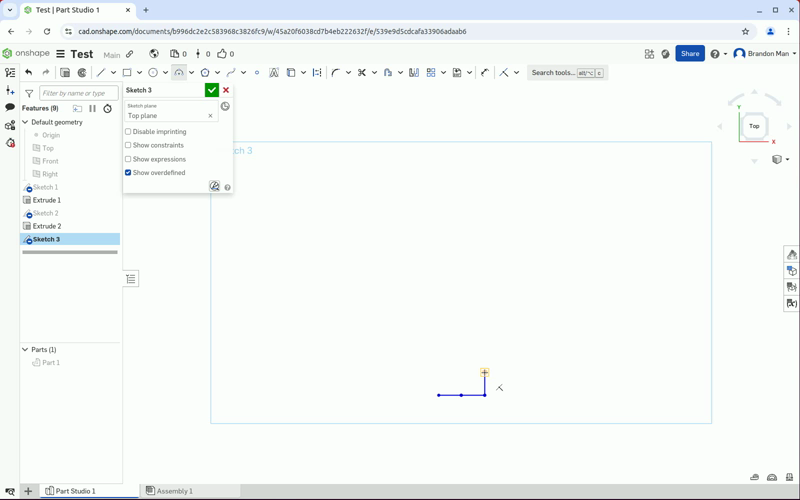
mouse_move(438, 372)
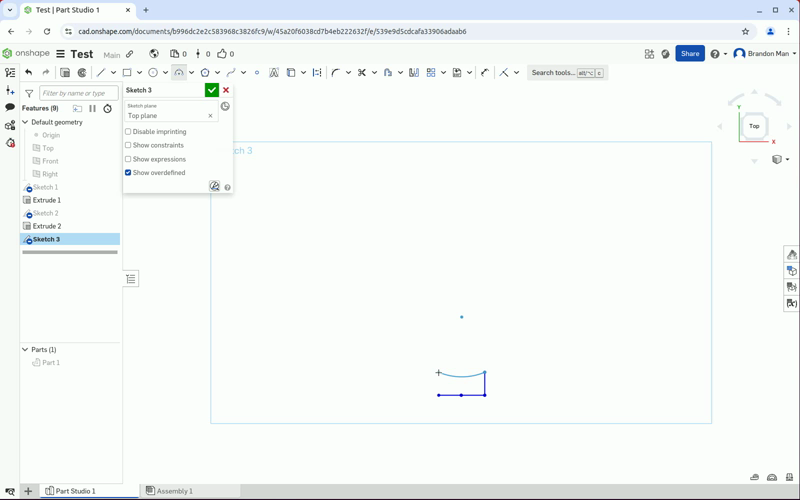
click(438, 372)
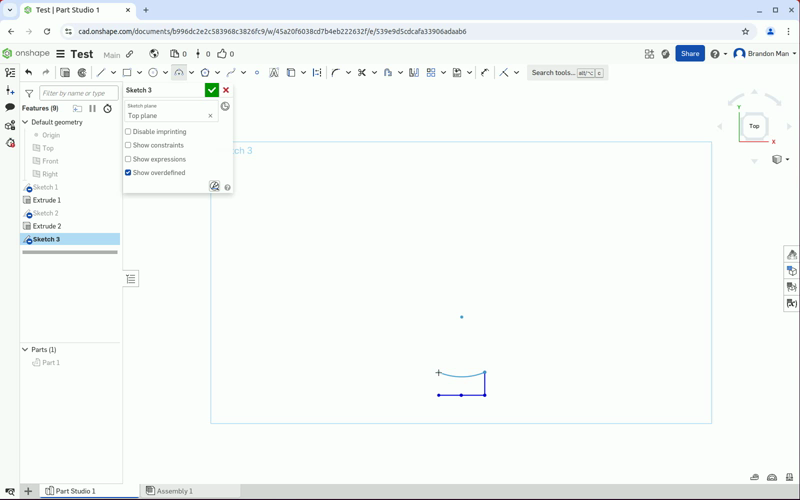
mouse_move(461, 348)
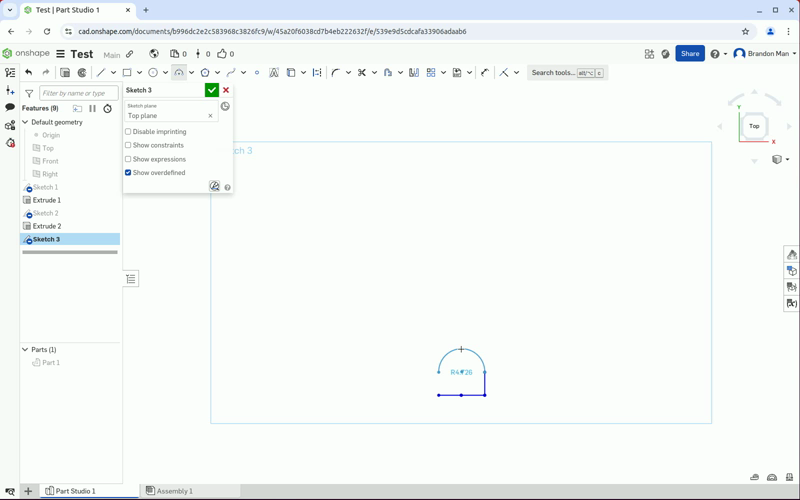
click(461, 348)
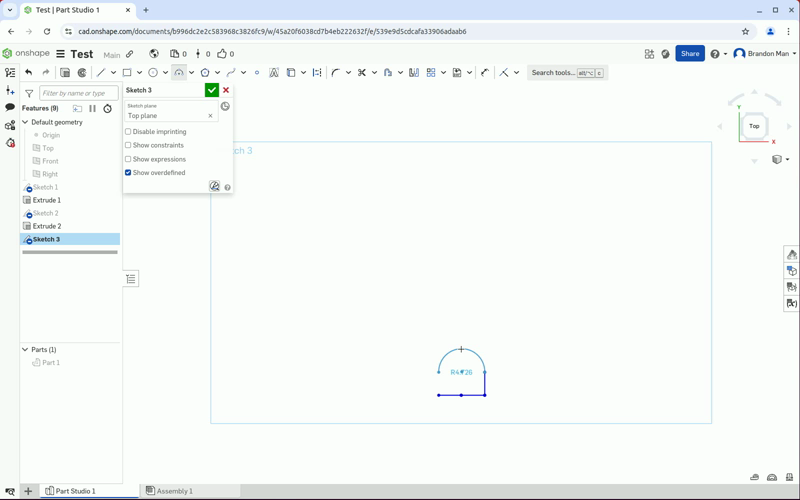
key_up(shift)
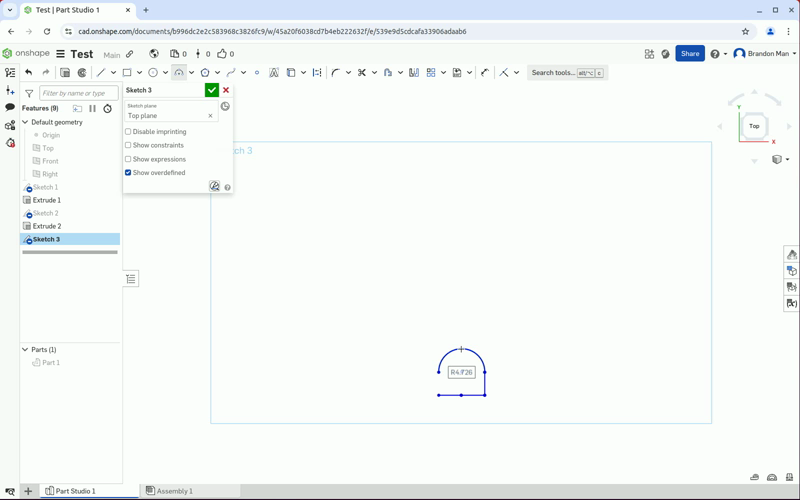
key(esc)
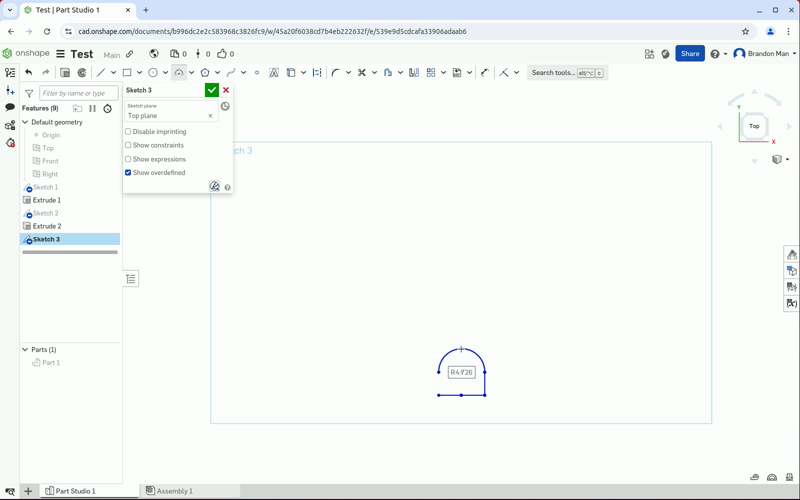
key(l)
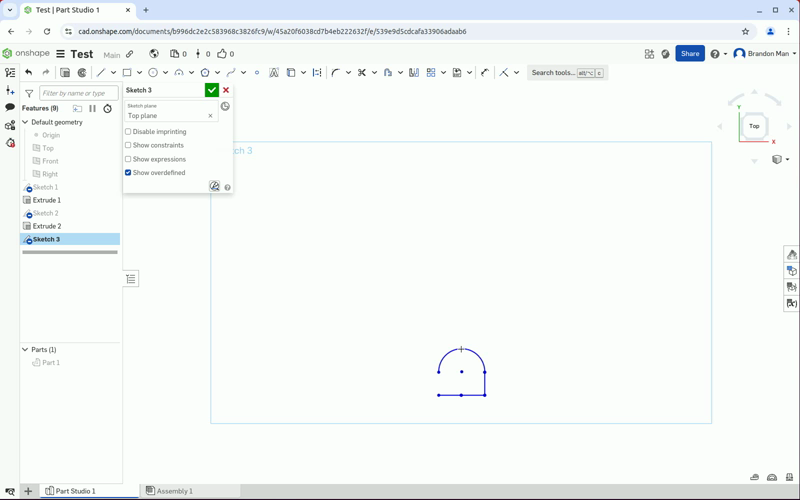
mouse_move(438, 372)
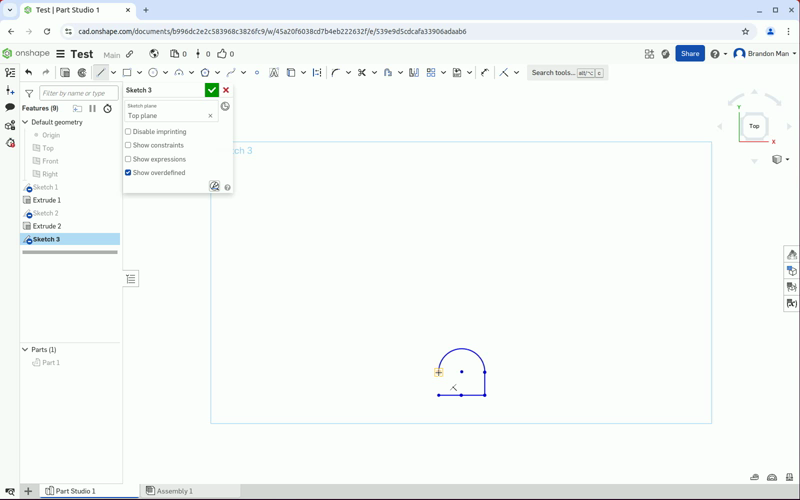
click(438, 372)
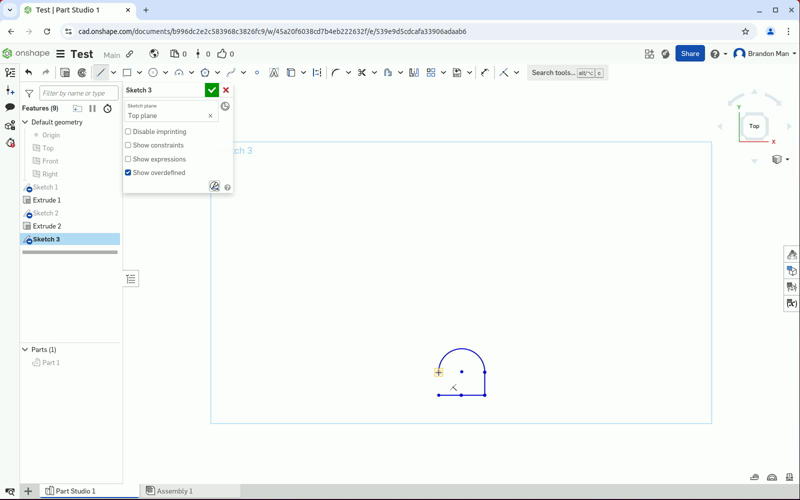
mouse_move(468, 372)
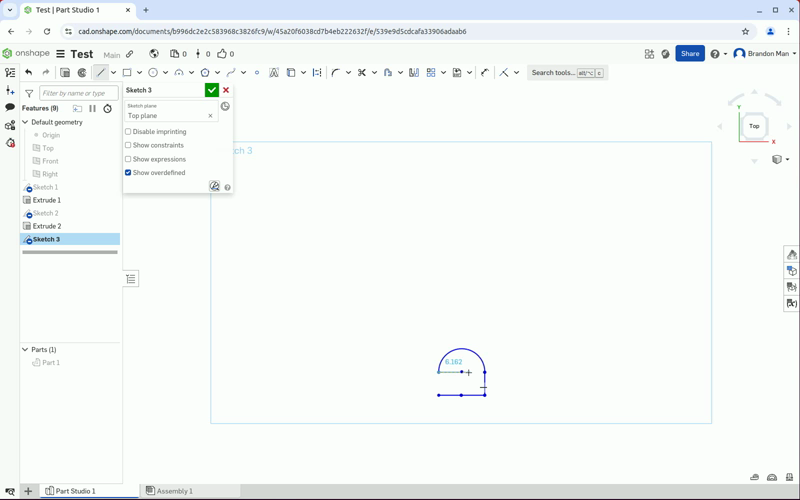
key_down(shift)
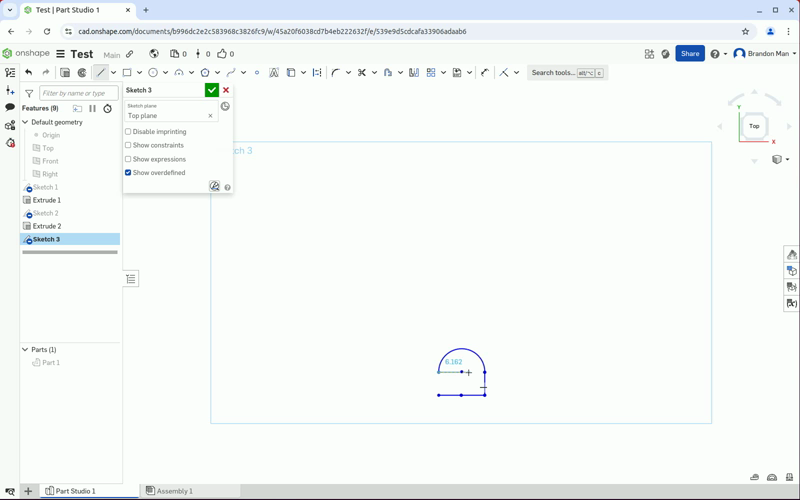
mouse_move(438, 395)
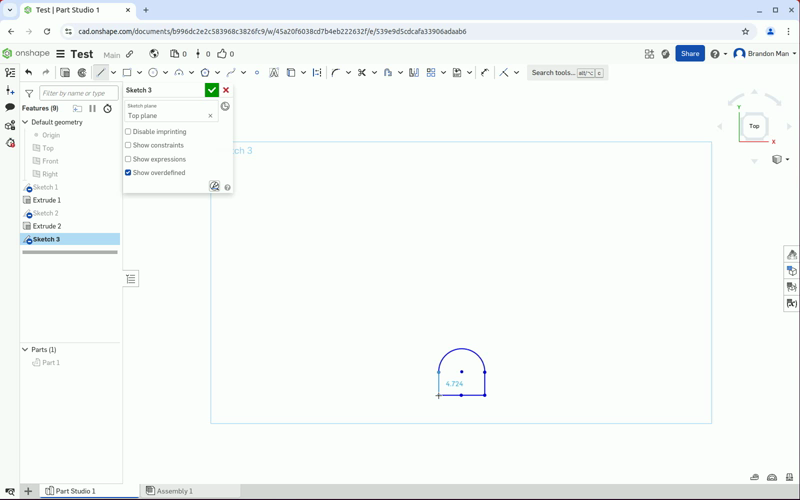
key_up(shift)
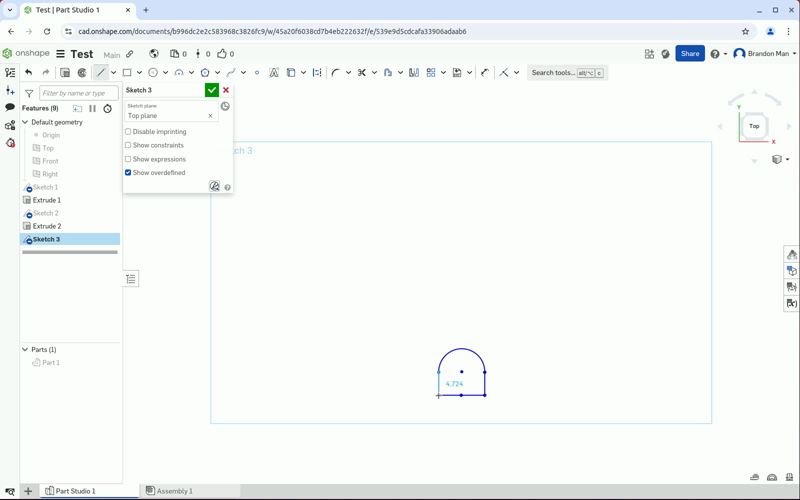
click(438, 395)
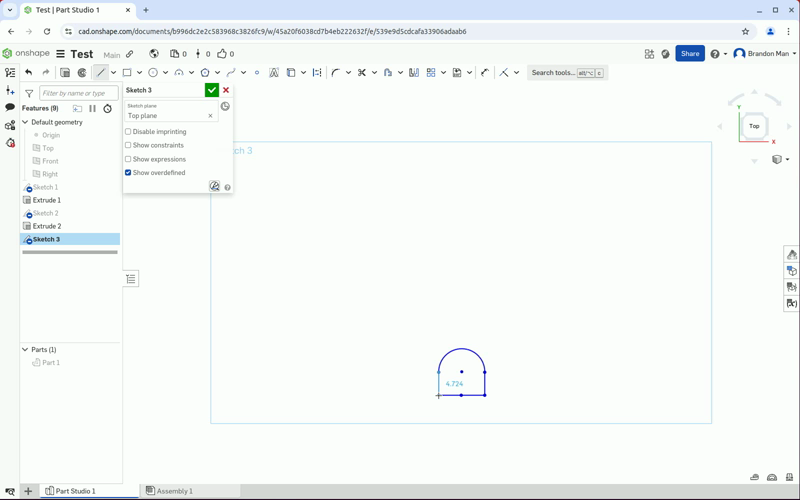
key(esc)
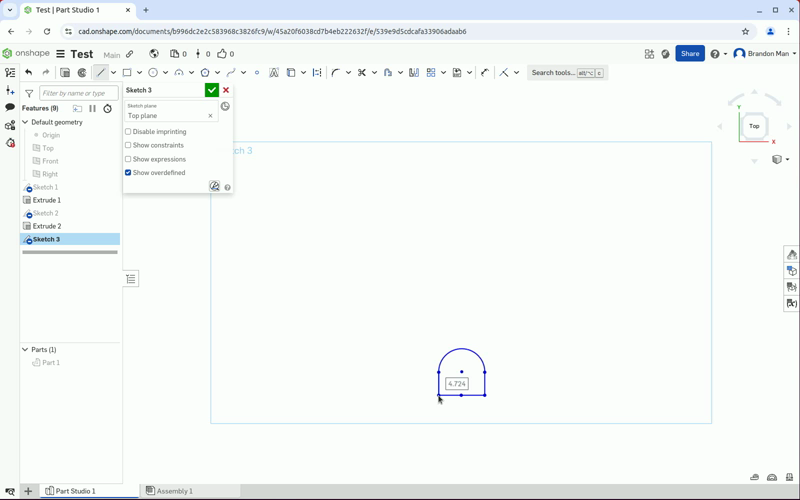
mouse_move(472, 385)
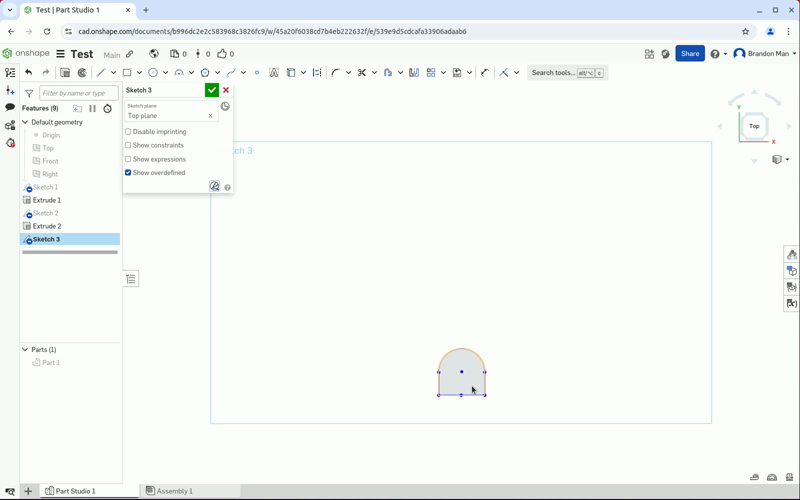
click(472, 385)
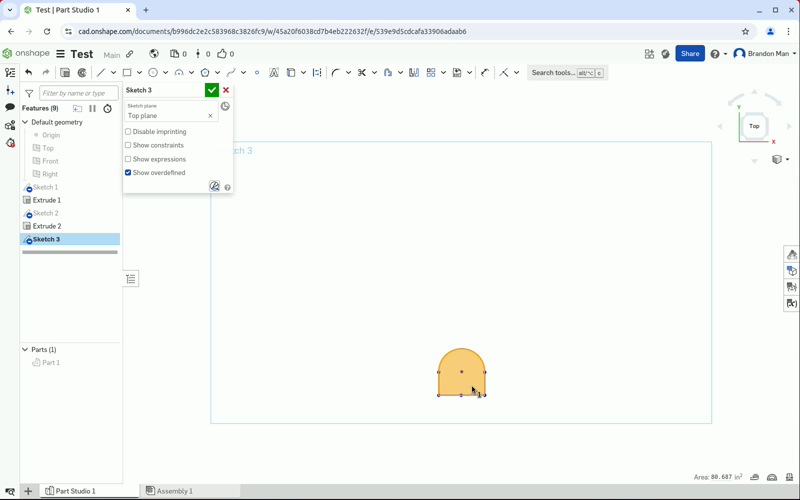
mouse_move(73, 352)
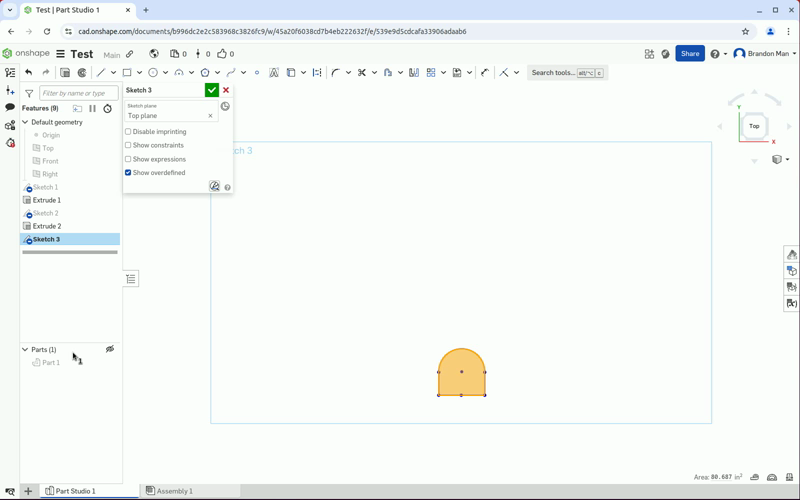
key(shift+y)
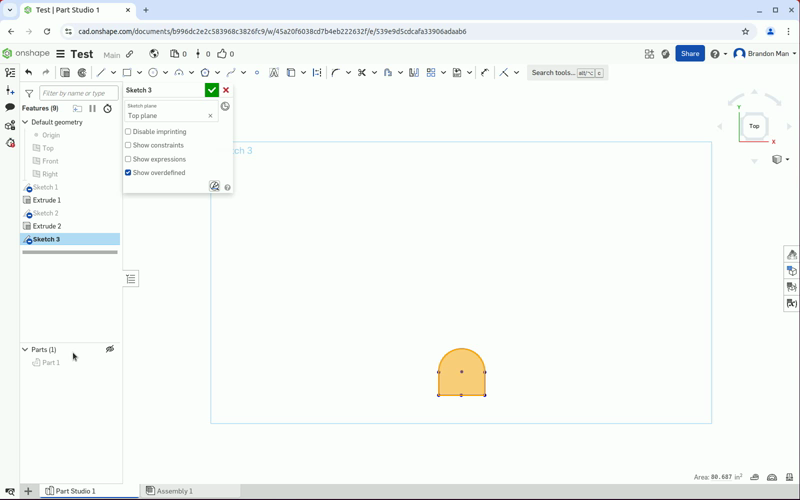
key(shift+e)
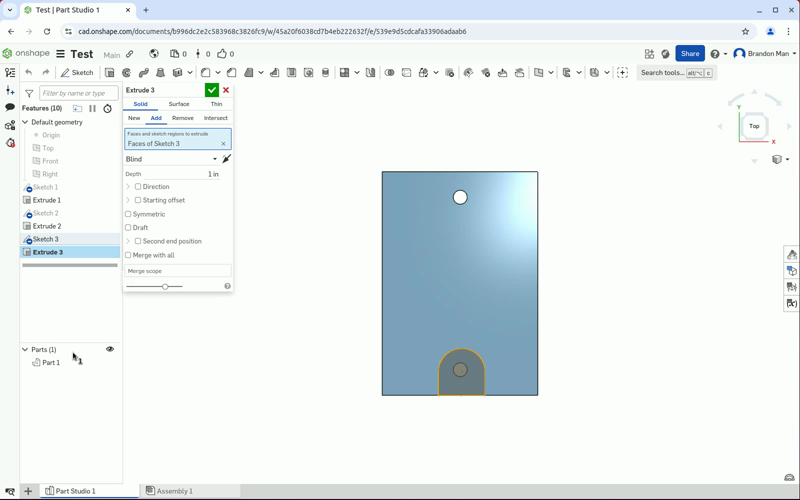
mouse_move(143, 106)
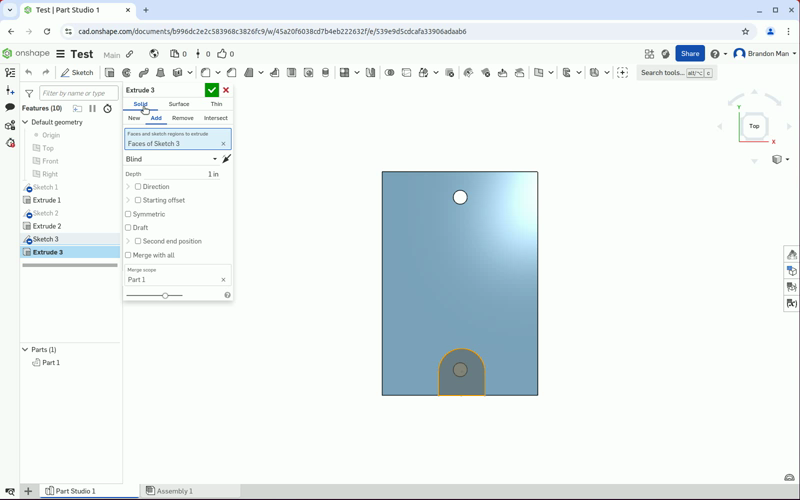
click(143, 106)
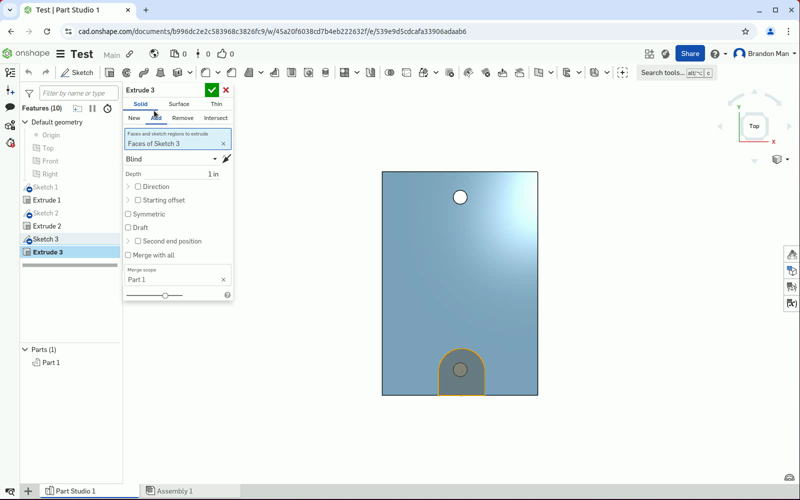
mouse_move(186, 120)
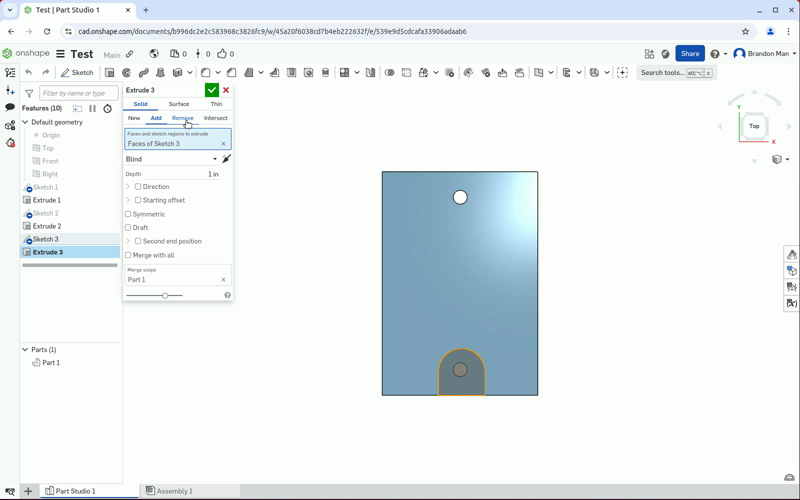
click(186, 120)
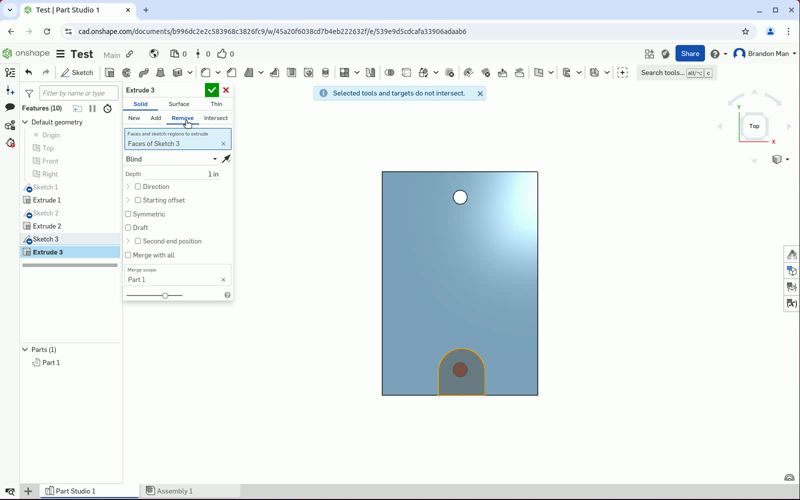
key(tab, 4)
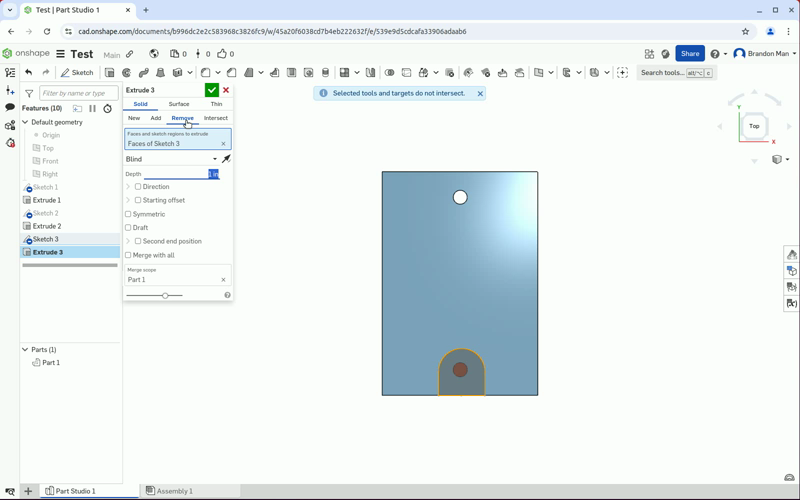
text(-14.683)
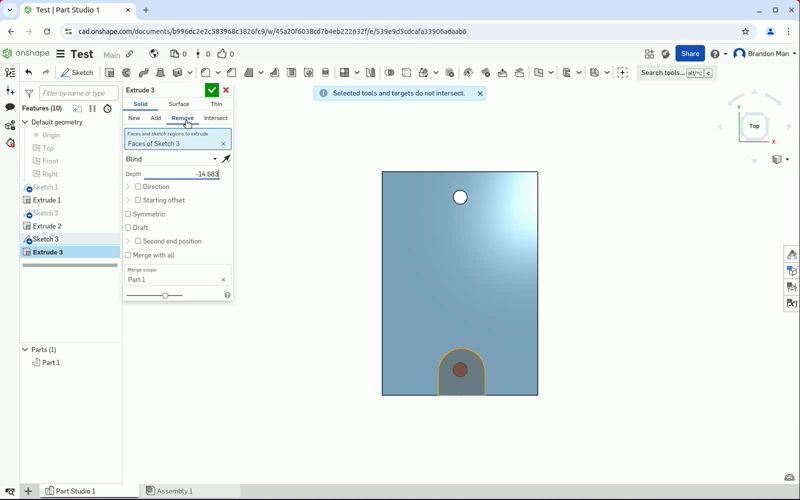
key(tab, 6)
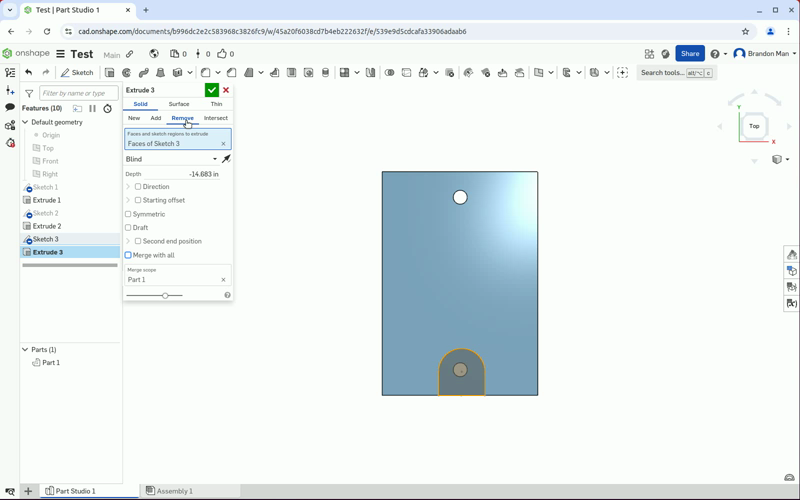
key(space)
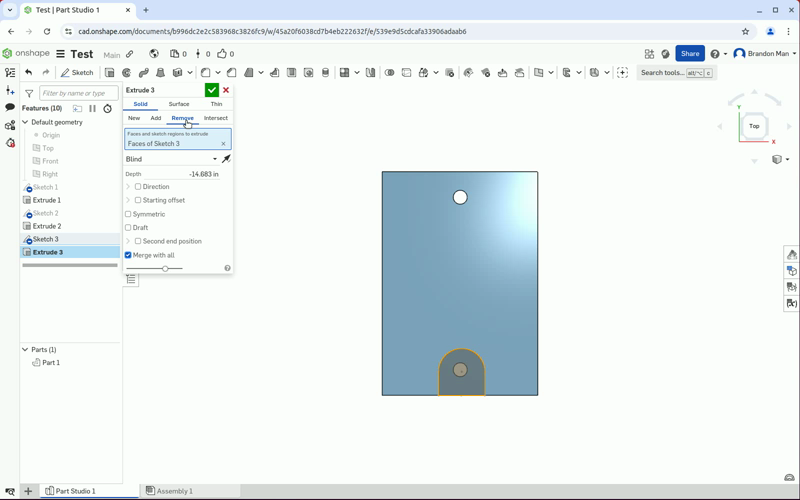
key(enter)
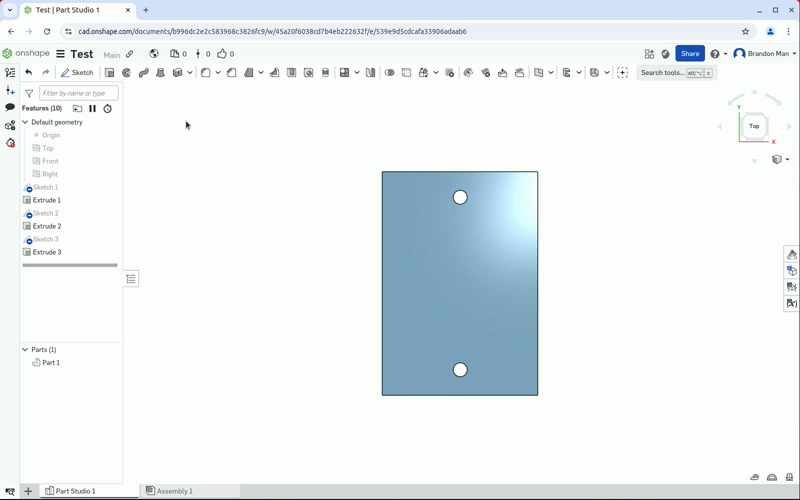
key(shift+h)
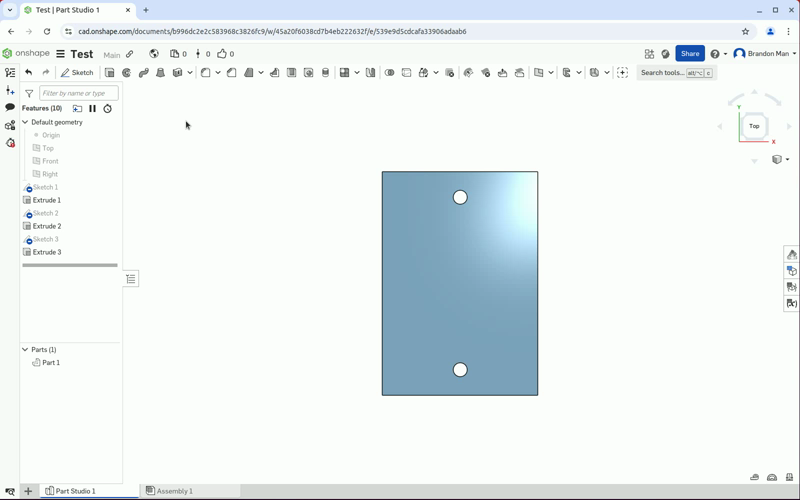
key(shift+h)
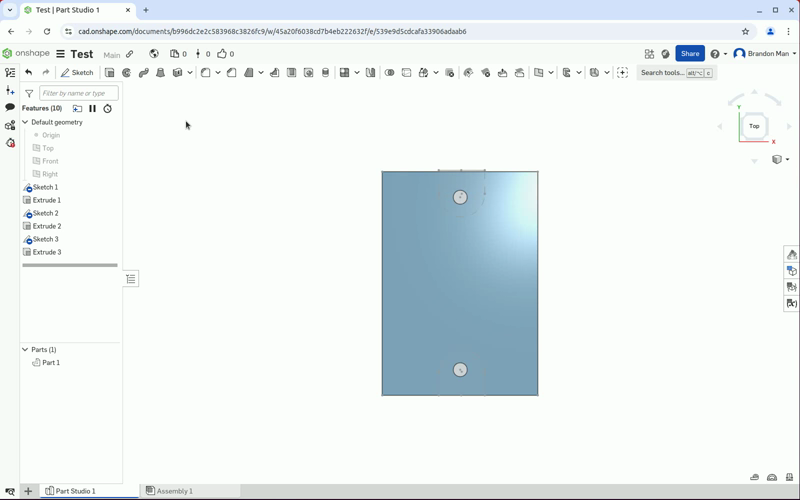
key(shift+7)
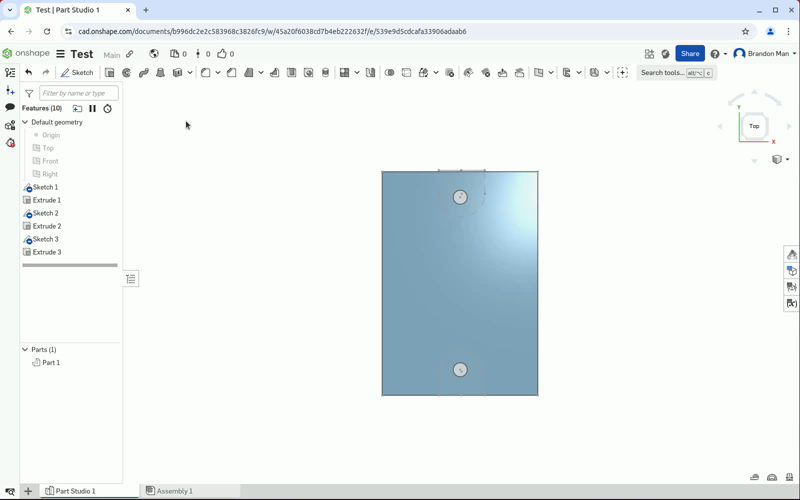
key(up, 3)
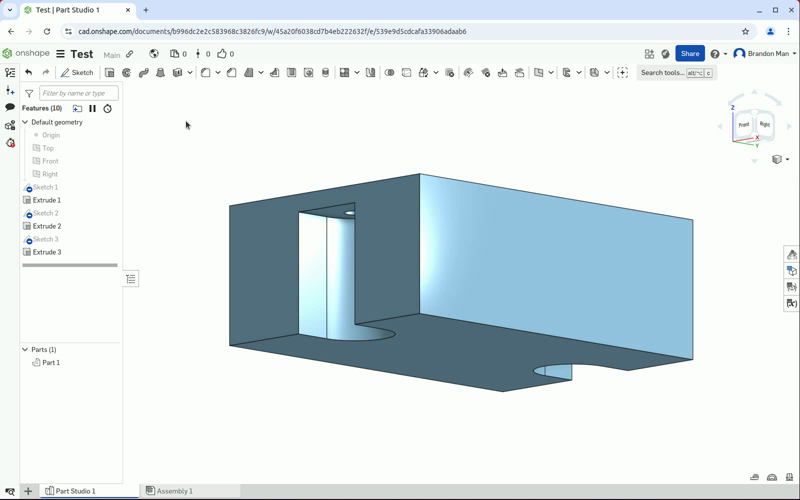
key(left, 3)
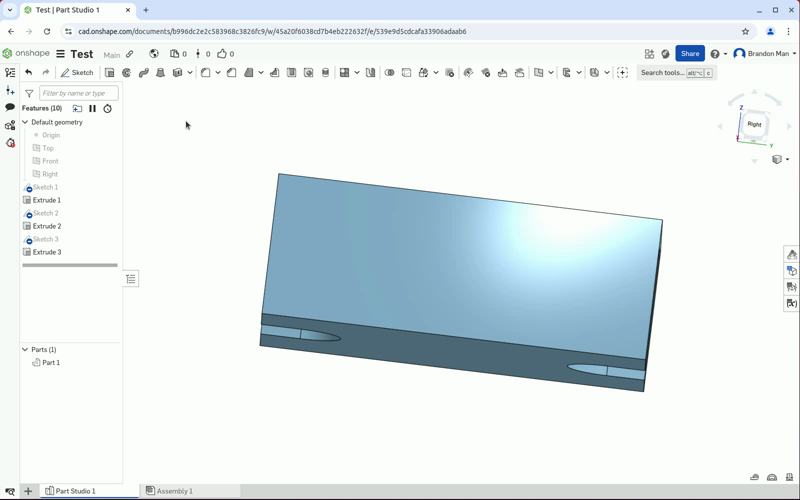
key(right, 3)
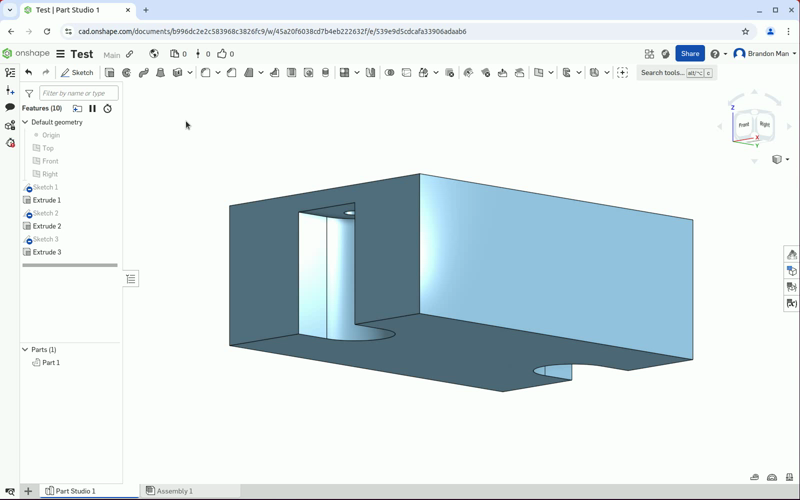
key(down, 3)
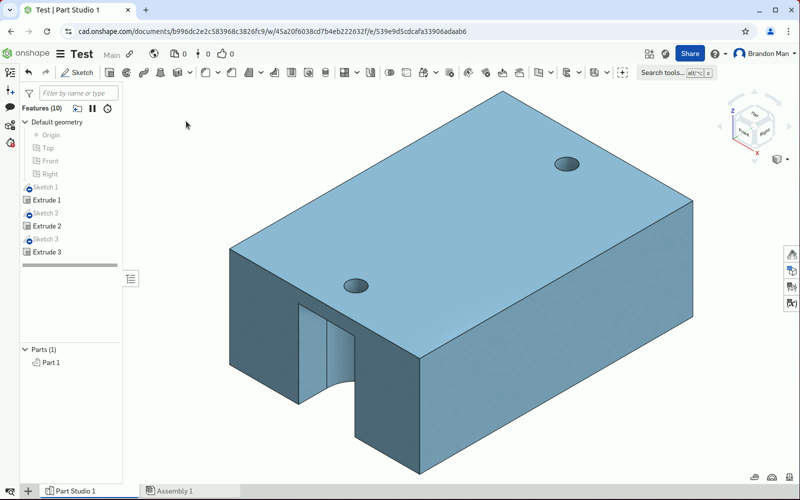
mouse_move(73, 189)
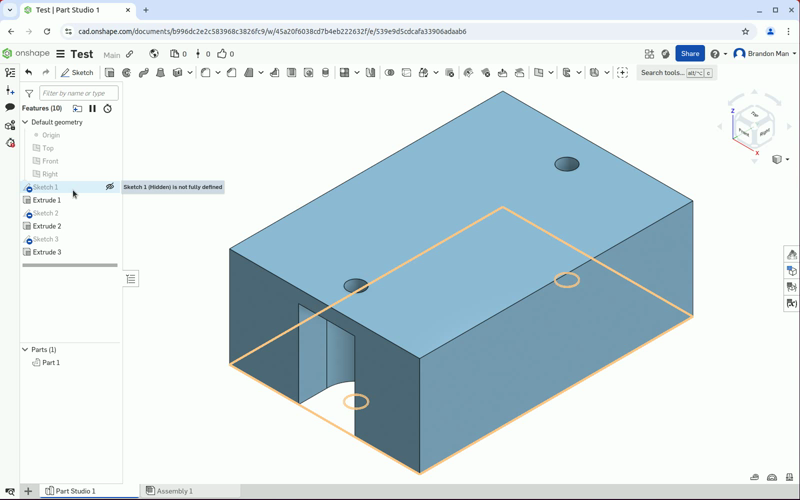
click(73, 189)